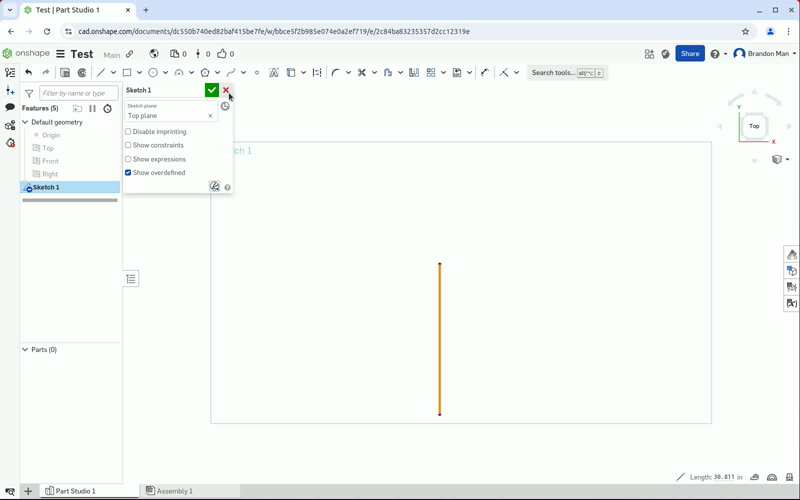
key(shift+h)
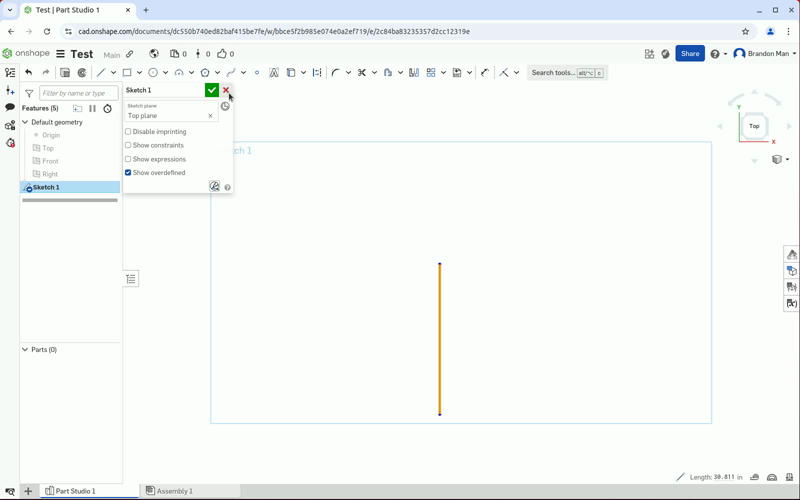
key(shift+s)
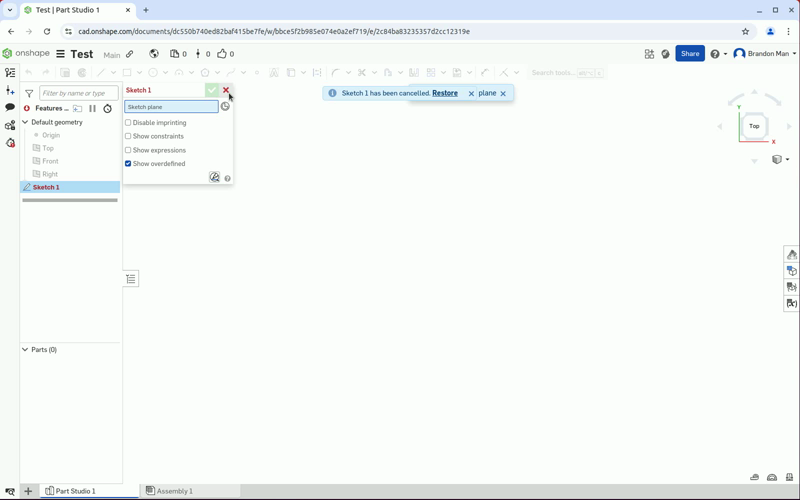
mouse_move(73, 150)
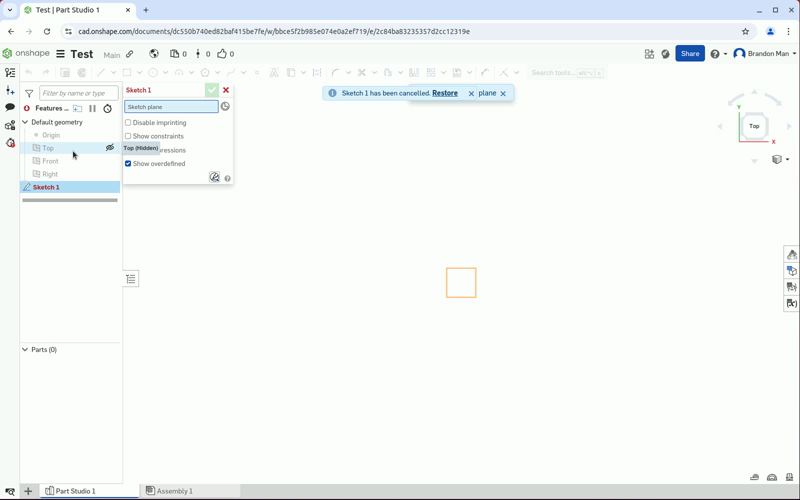
click(73, 150)
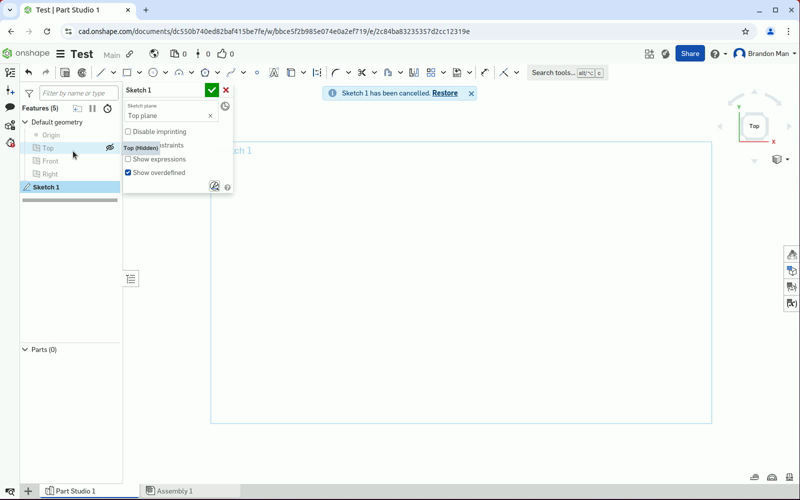
mouse_move(73, 352)
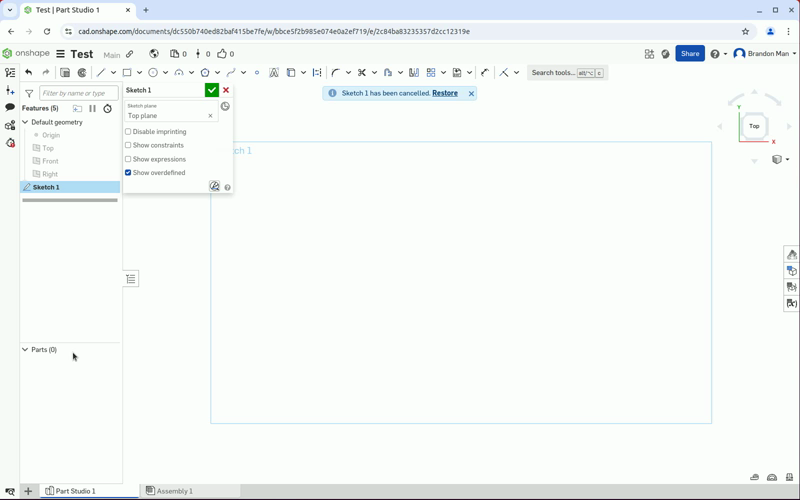
key(y)
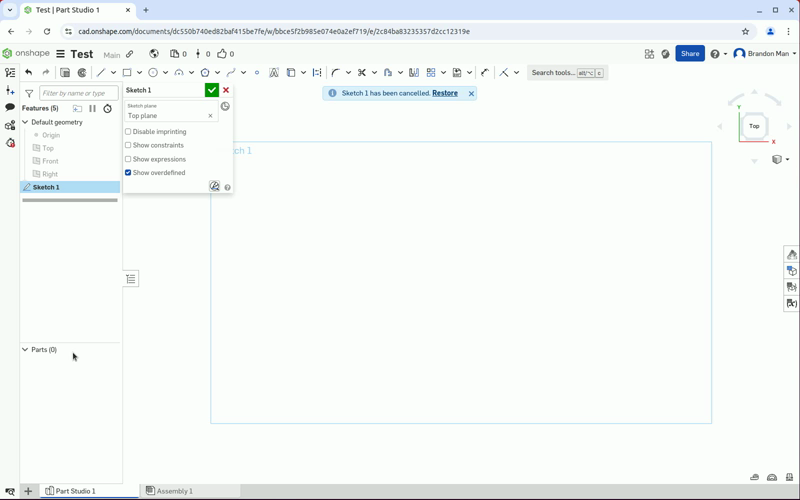
key(l)
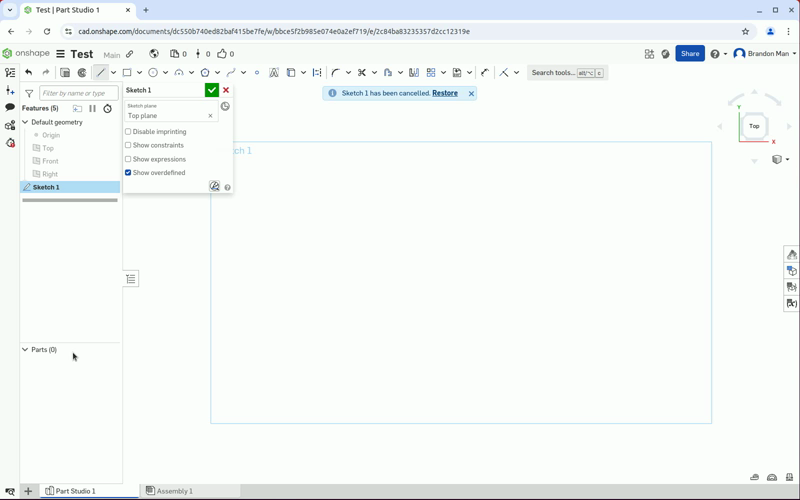
key_down(shift)
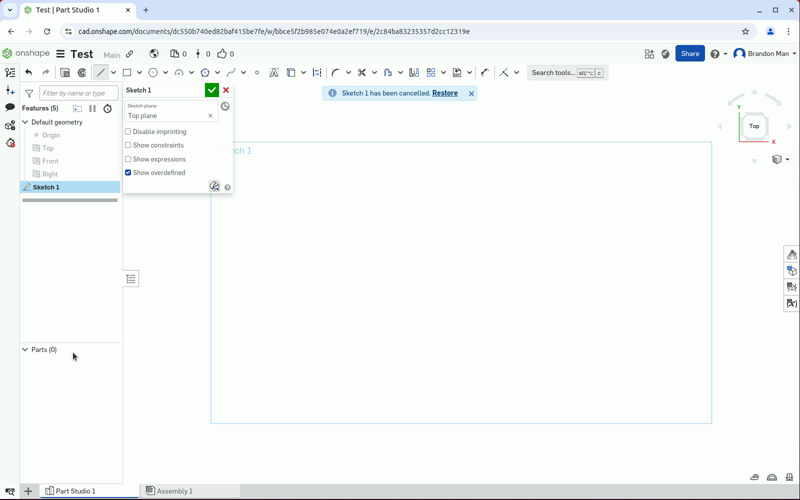
mouse_move(348, 306)
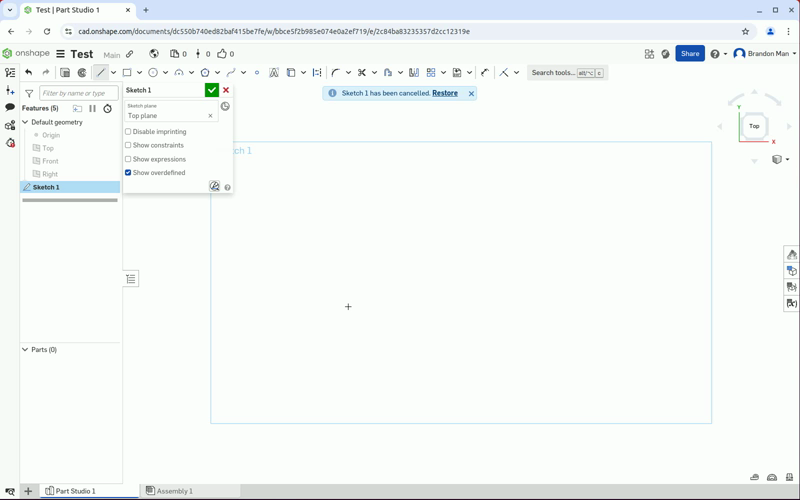
click(348, 306)
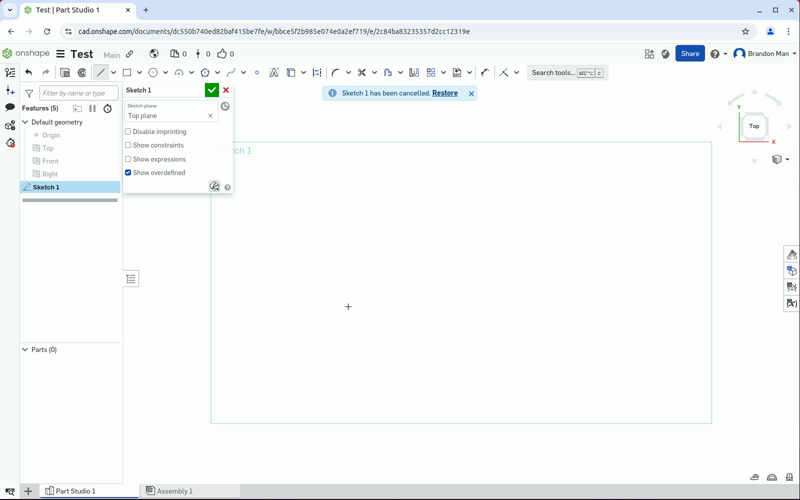
key_up(shift)
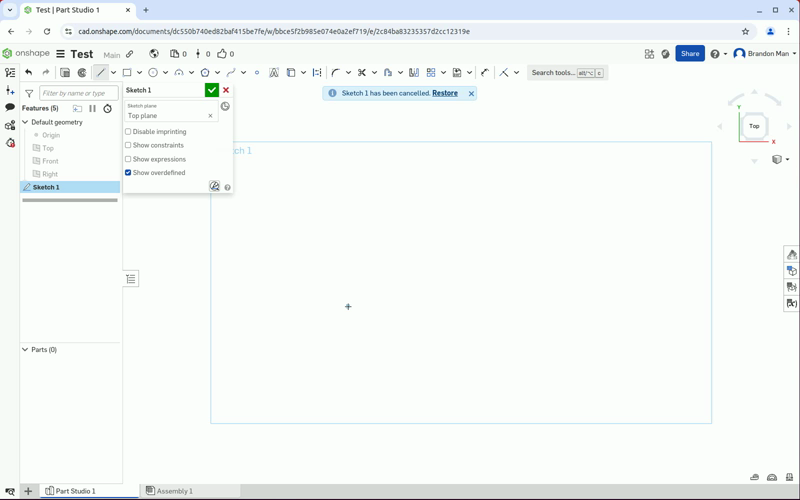
key_down(shift)
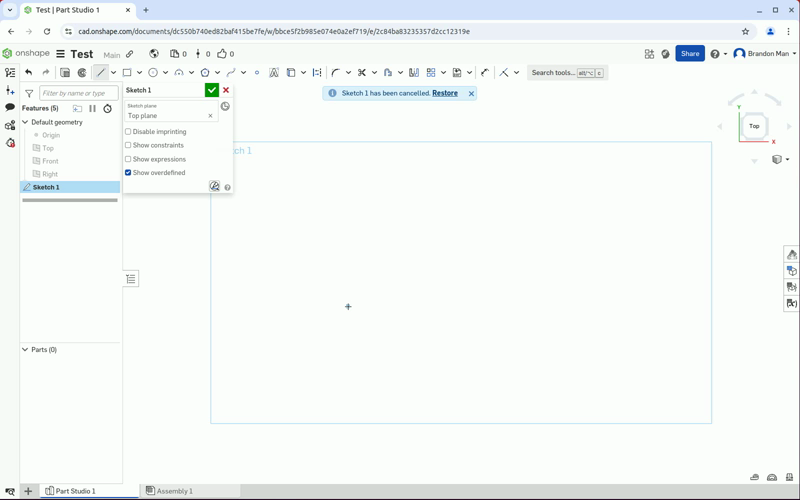
mouse_move(452, 306)
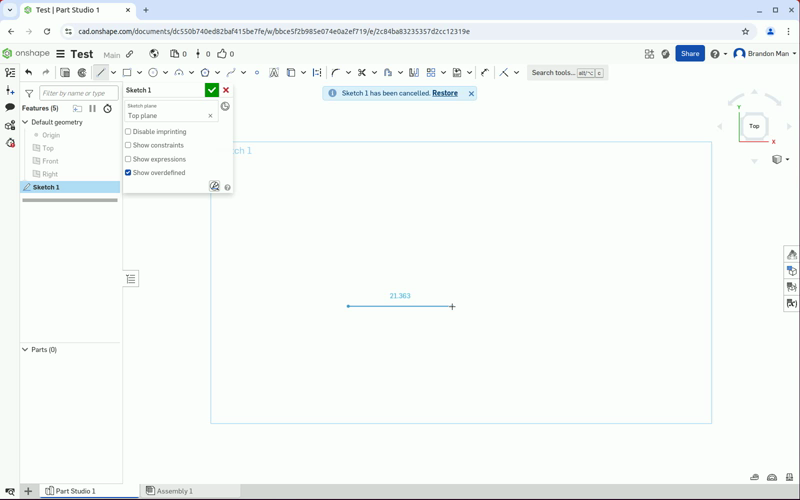
click(452, 306)
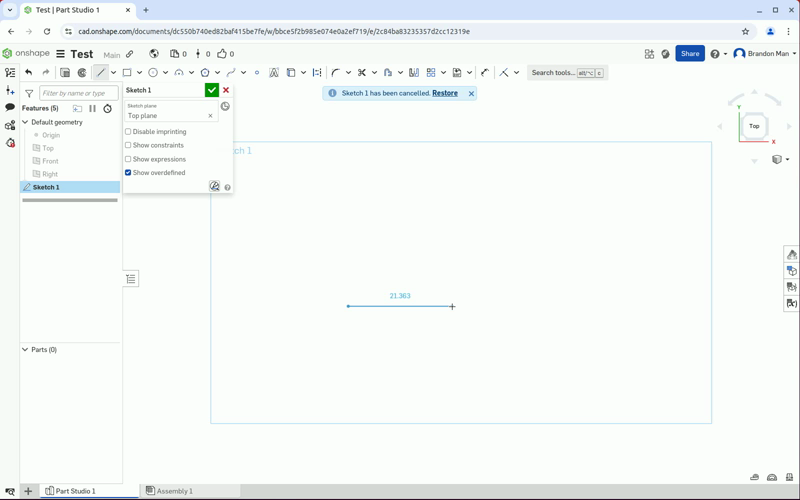
key_up(shift)
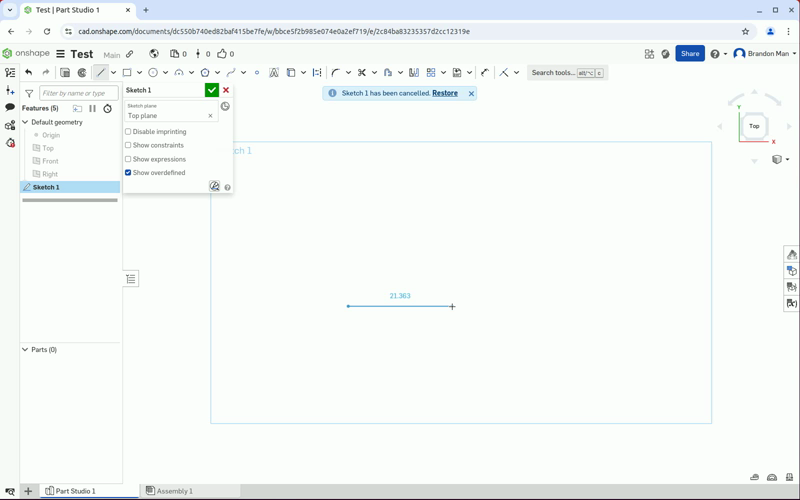
key_down(shift)
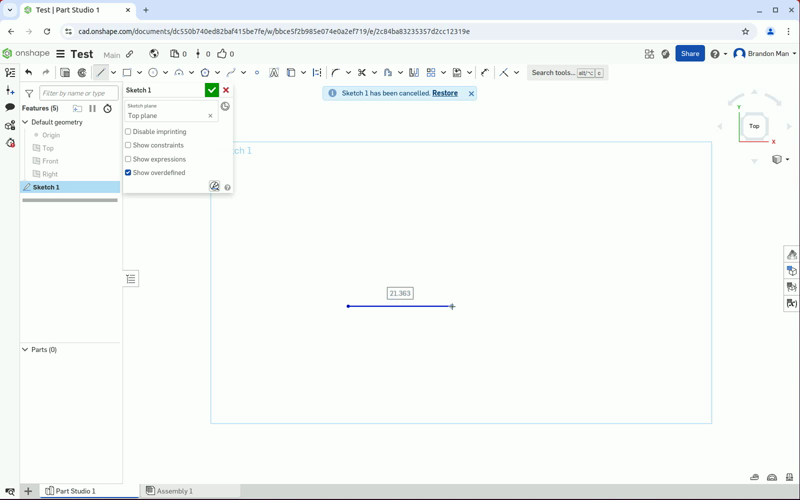
mouse_move(482, 306)
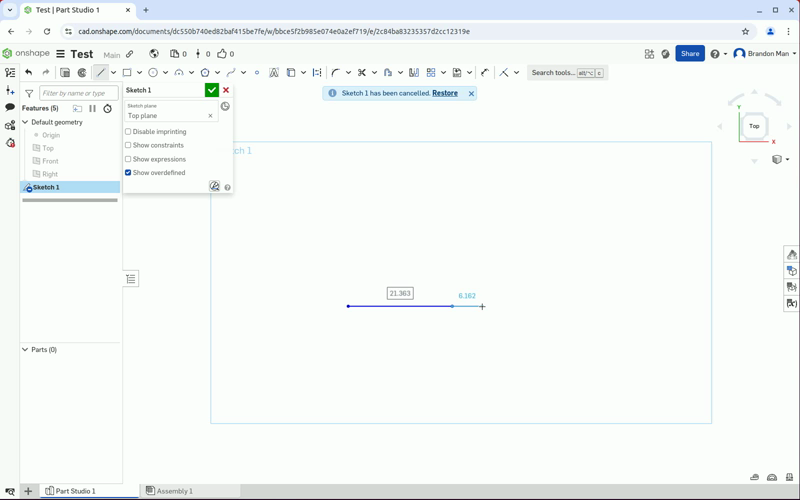
mouse_move(464, 306)
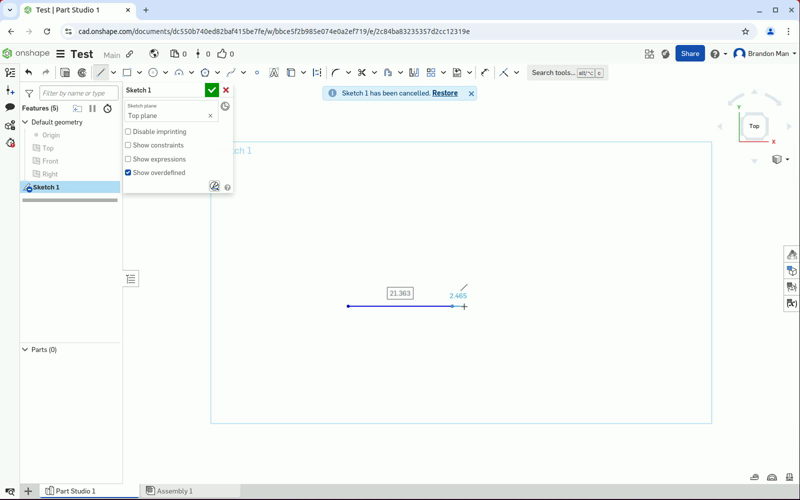
click(464, 306)
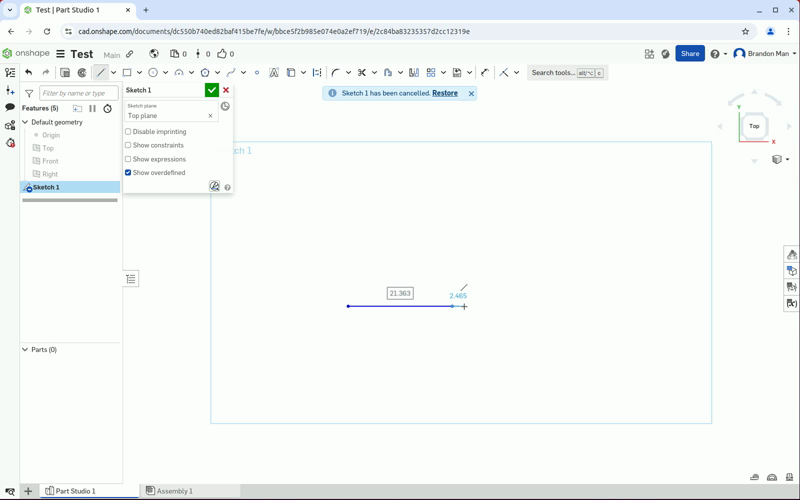
key_up(shift)
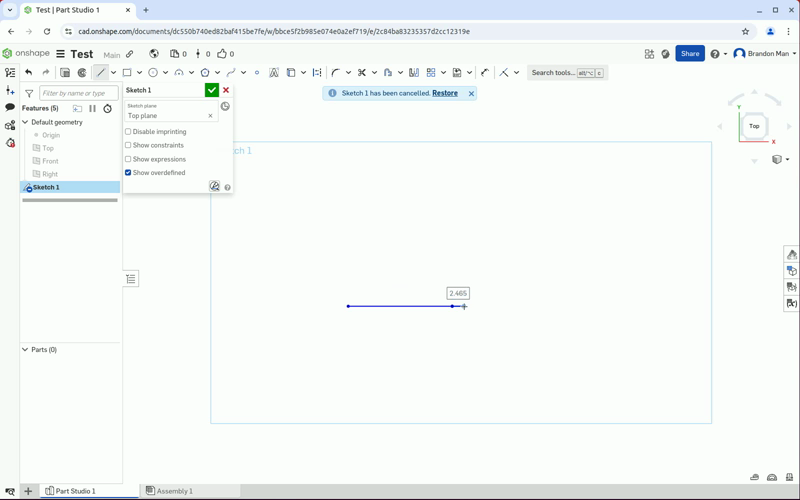
key(esc)
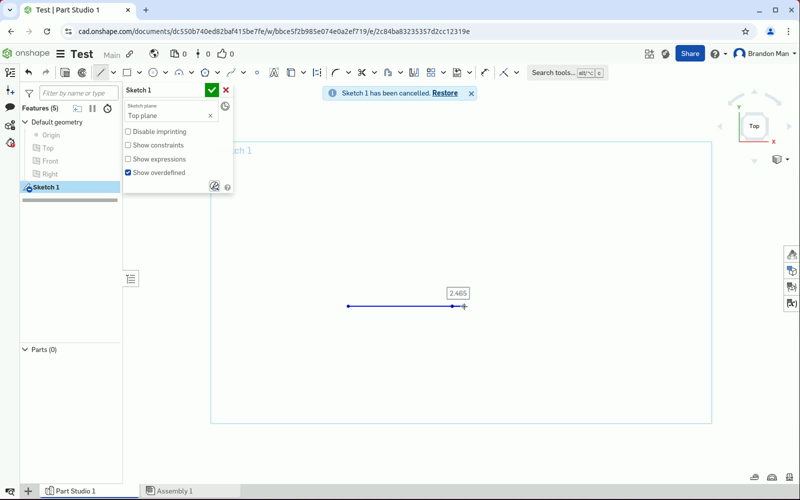
key(a)
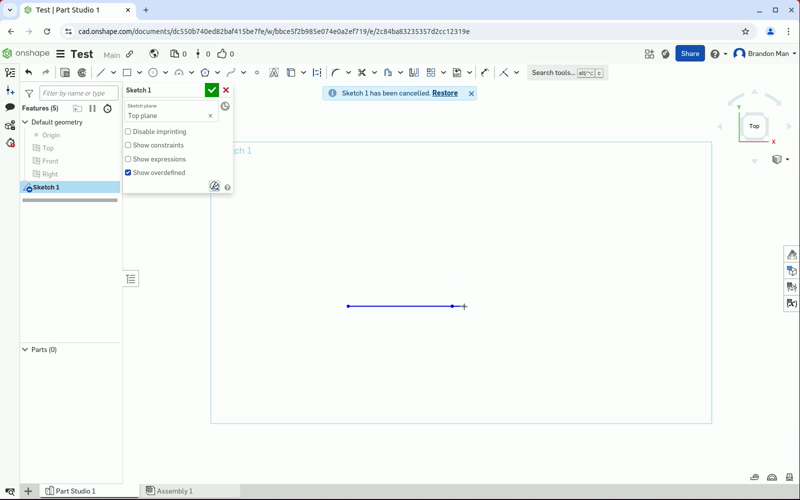
mouse_move(464, 306)
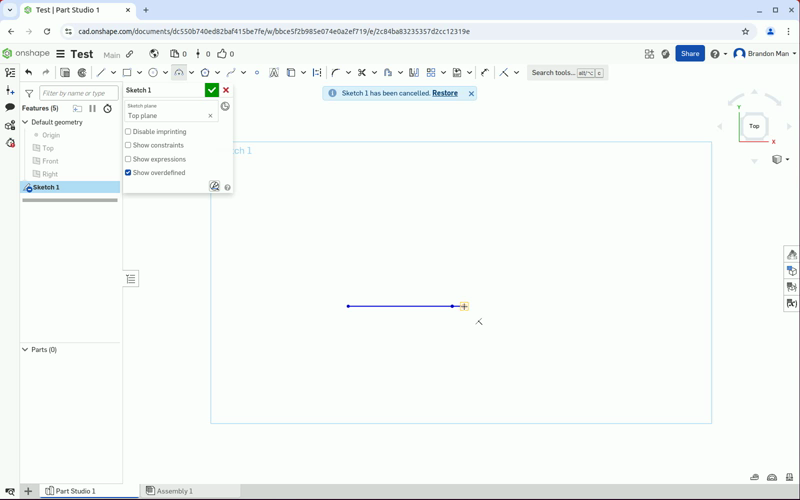
click(464, 306)
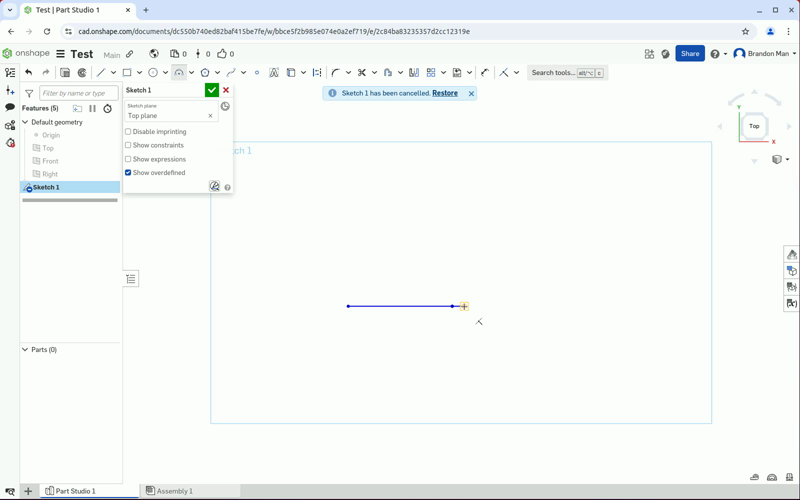
key_down(shift)
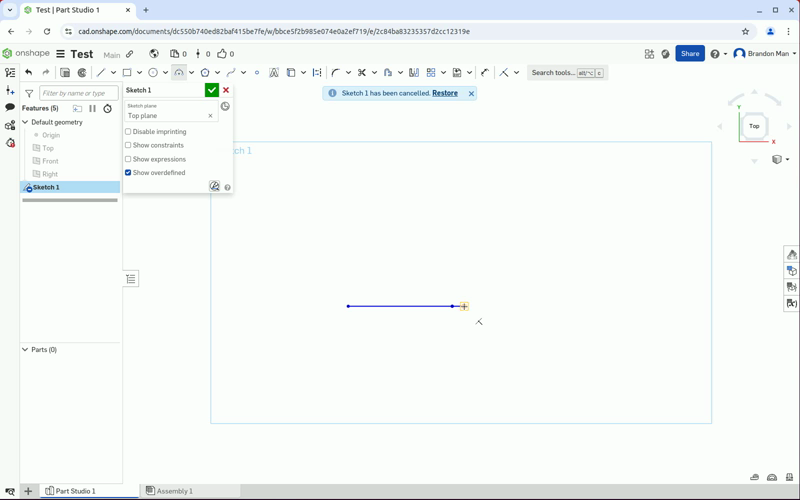
mouse_move(456, 266)
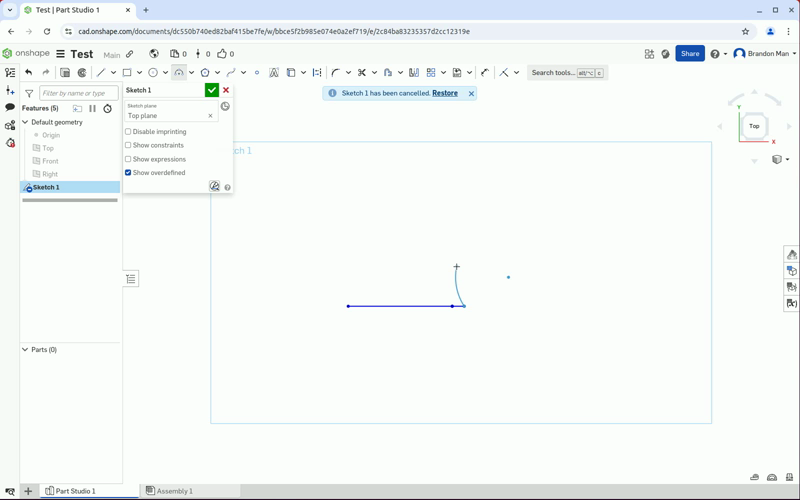
click(456, 266)
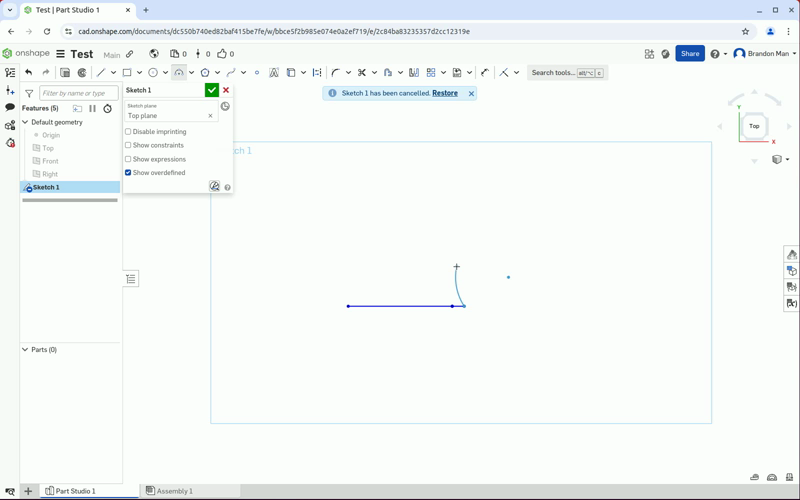
mouse_move(450, 288)
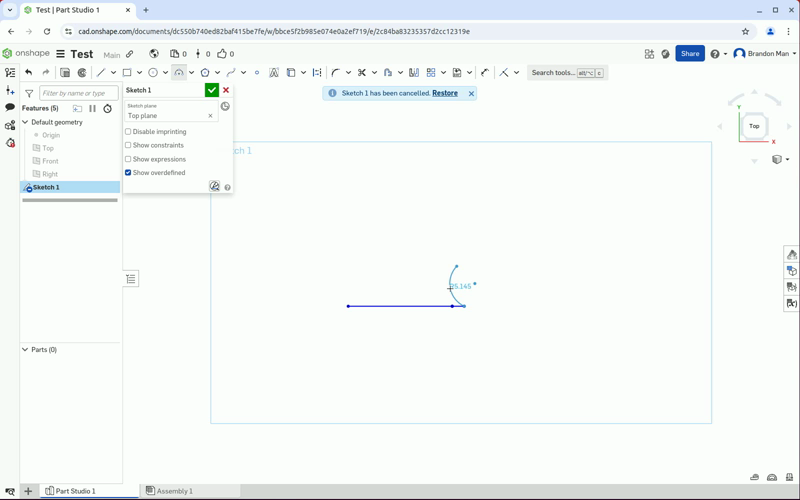
click(450, 288)
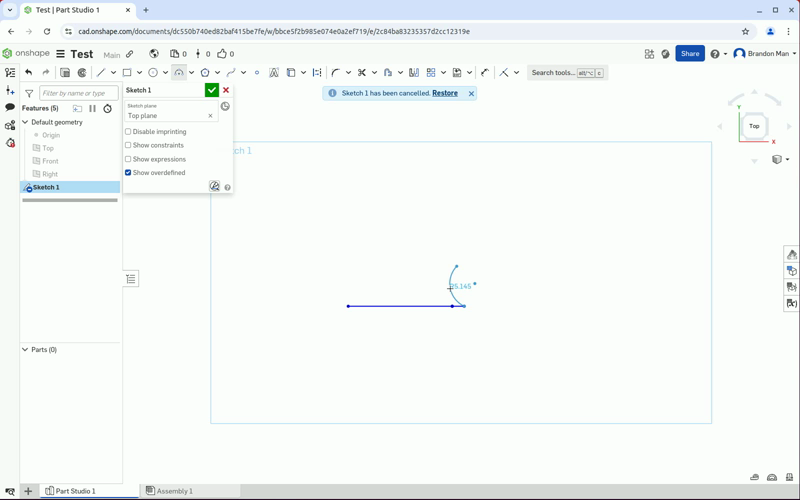
key_up(shift)
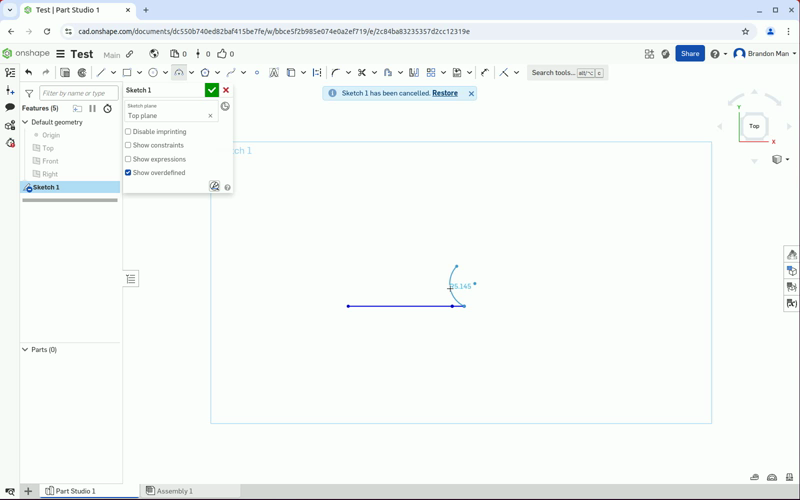
key(esc)
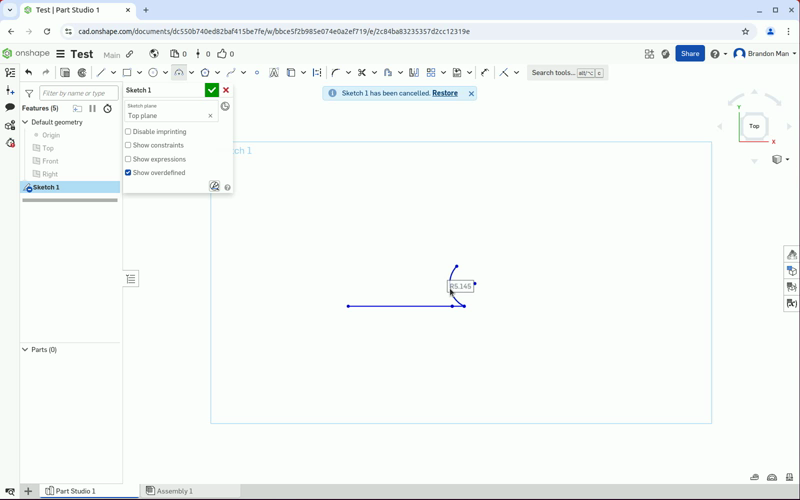
key(l)
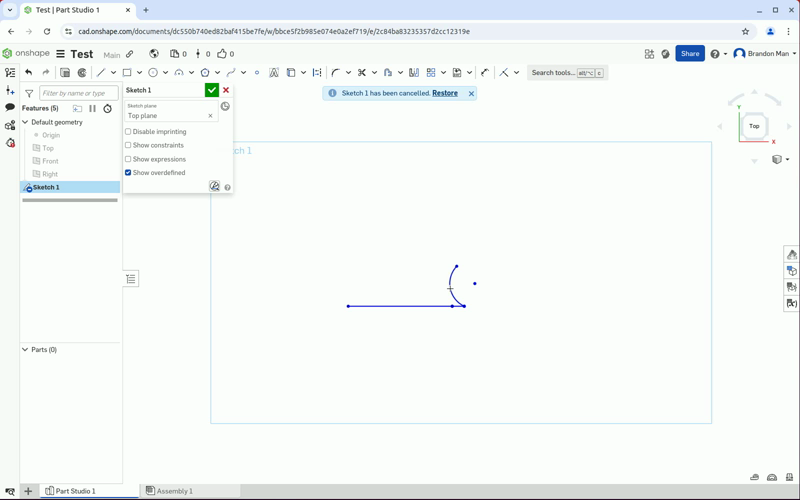
mouse_move(456, 266)
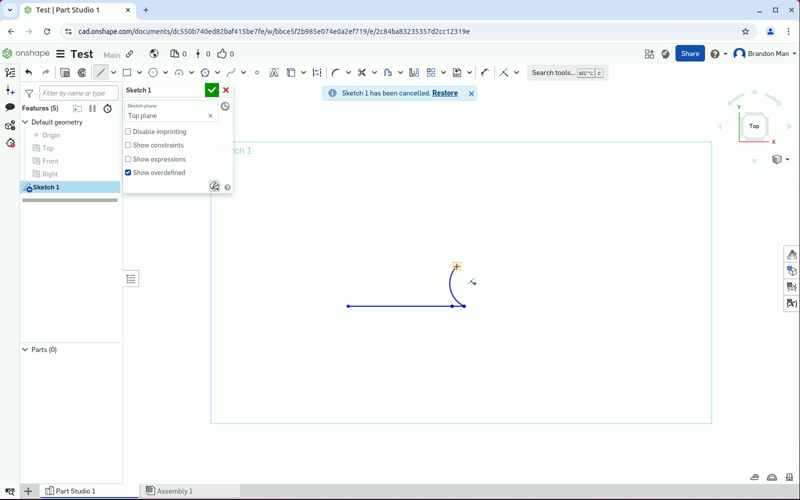
click(456, 266)
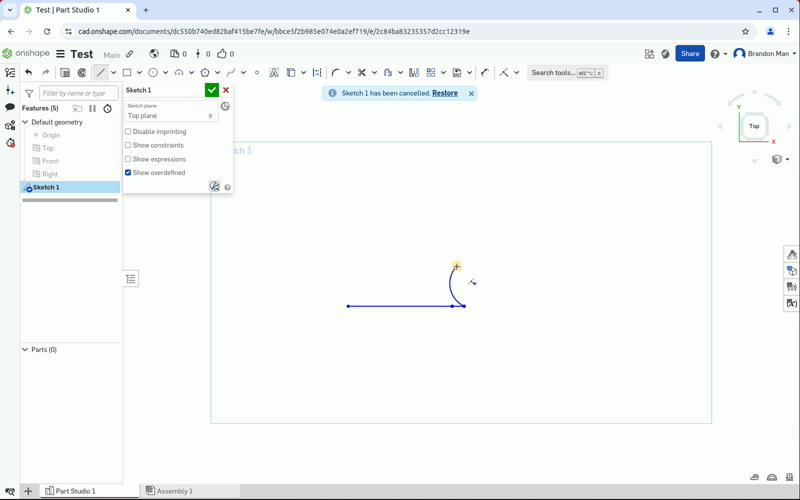
key_down(shift)
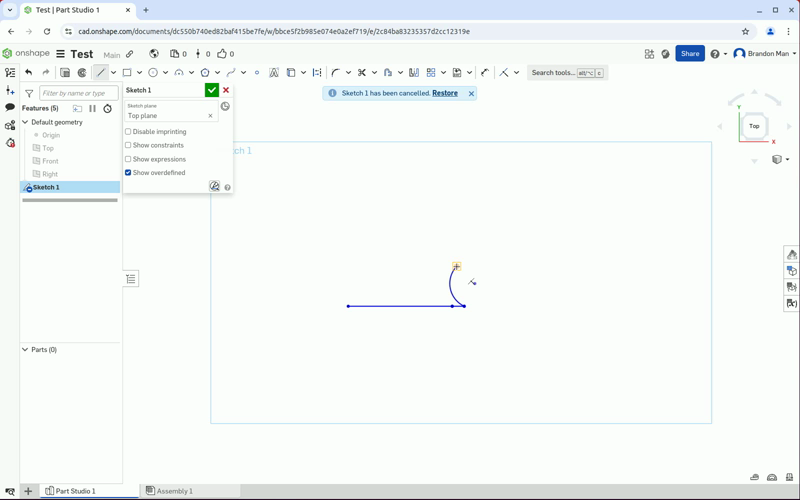
mouse_move(486, 266)
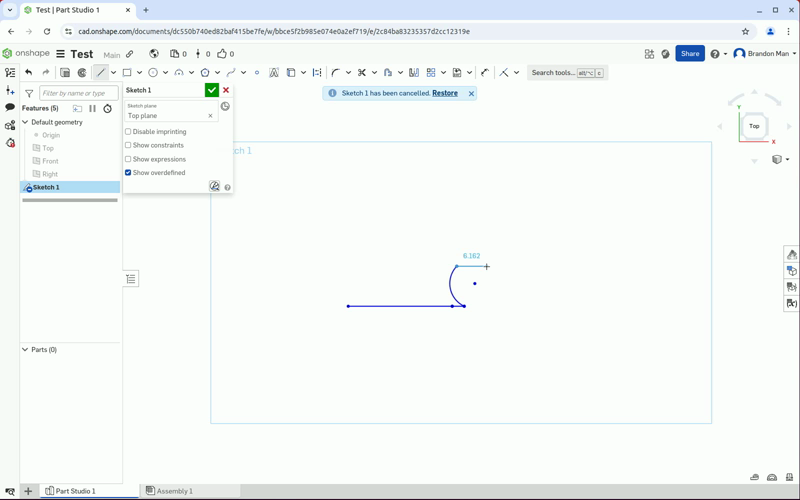
mouse_move(452, 266)
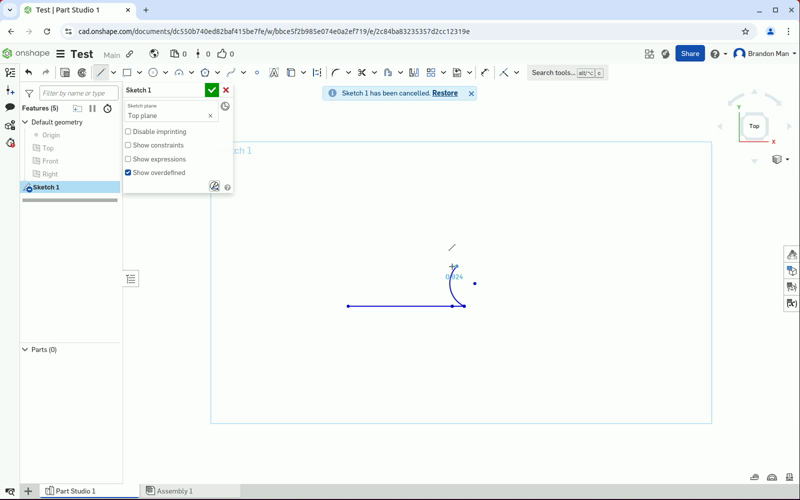
scroll(6)
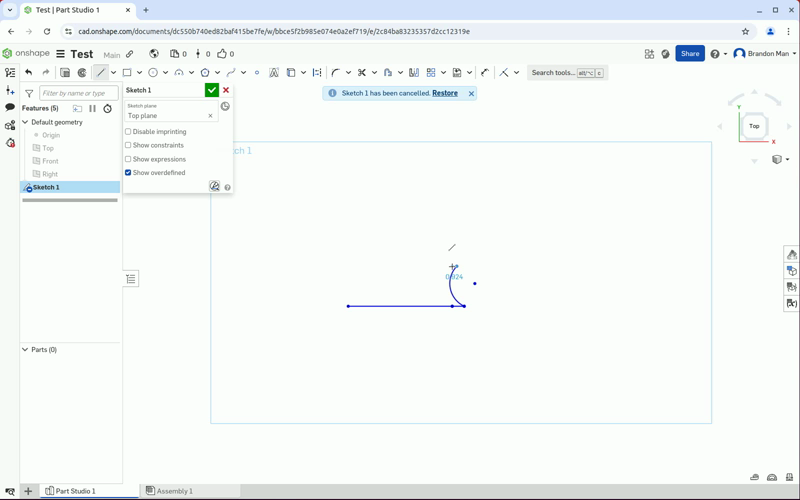
scroll(6)
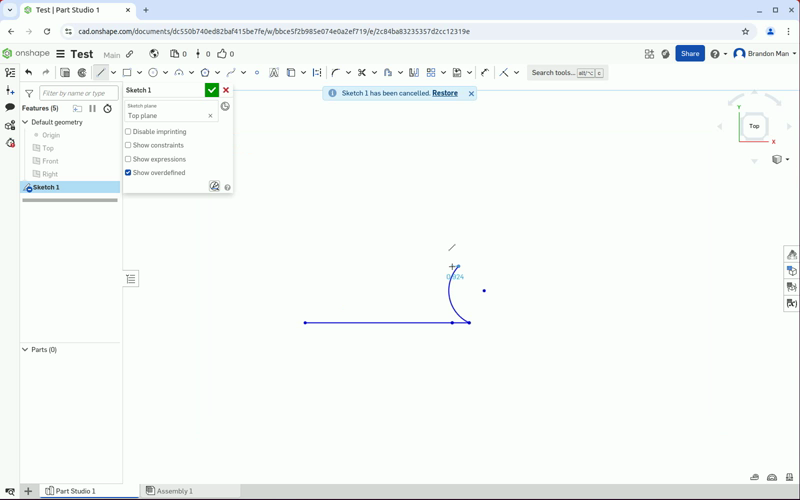
scroll(6)
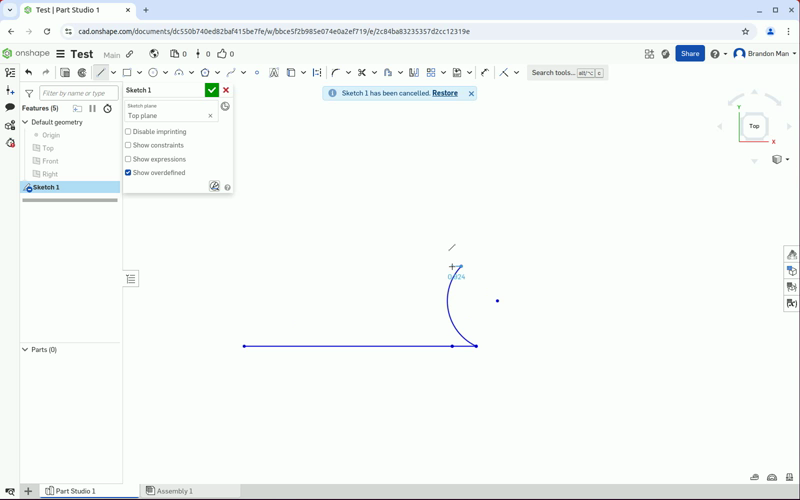
scroll(6)
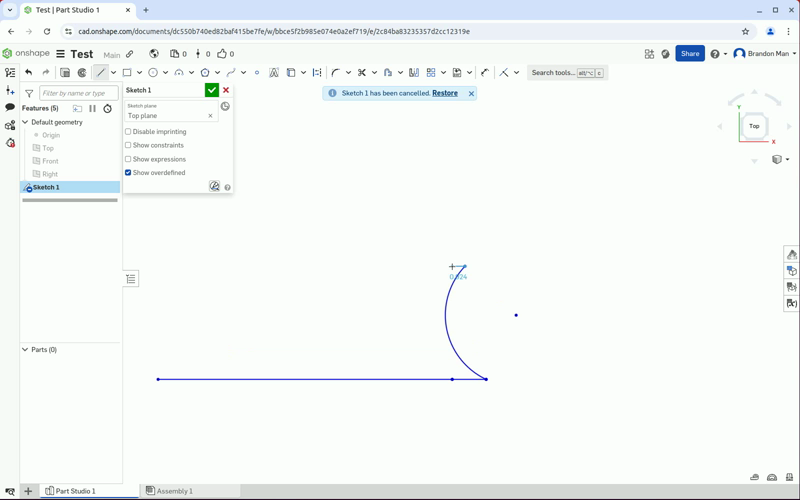
scroll(6)
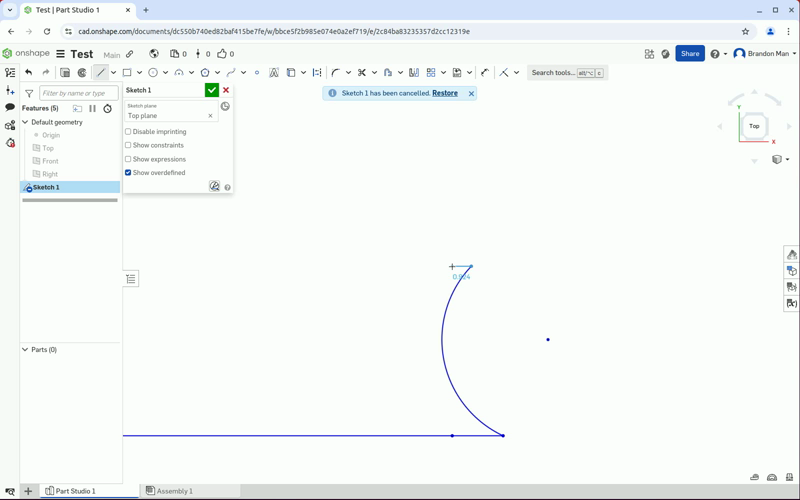
scroll(6)
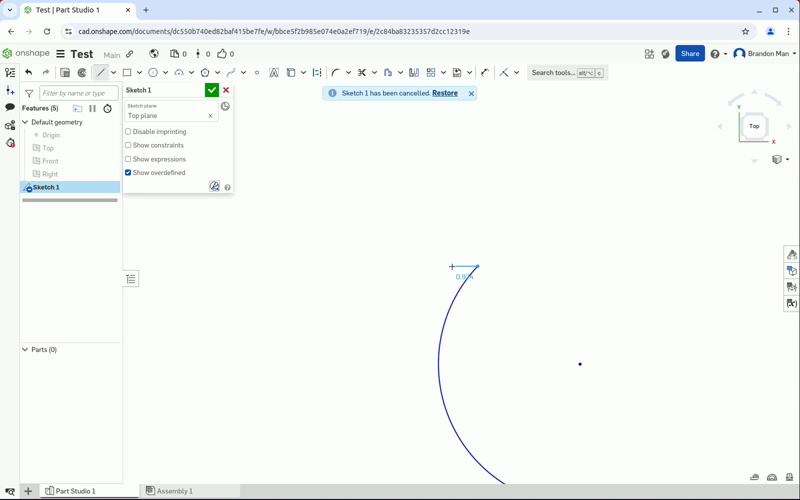
scroll(6)
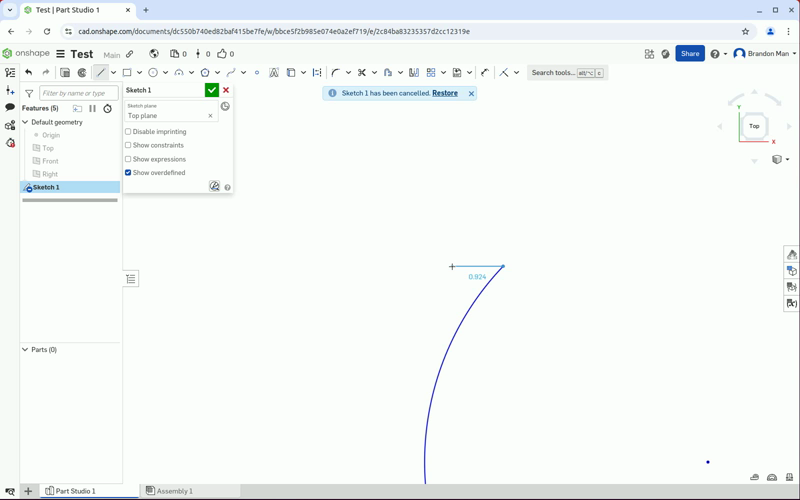
click(452, 266)
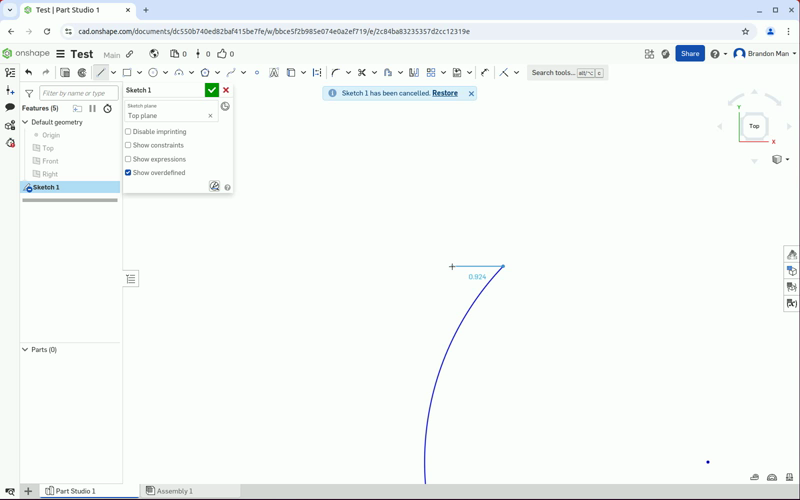
scroll(-6)
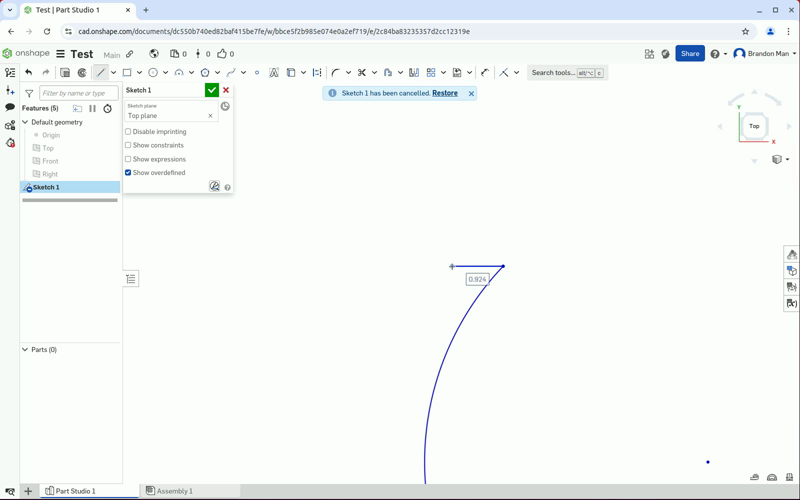
scroll(-6)
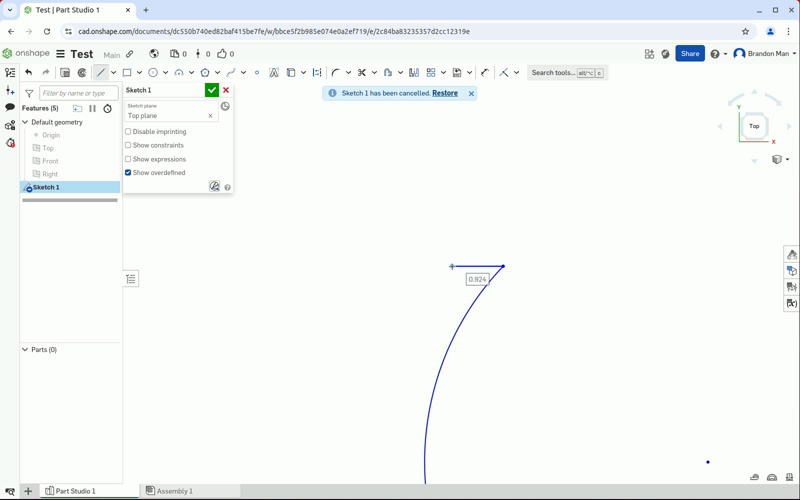
scroll(-6)
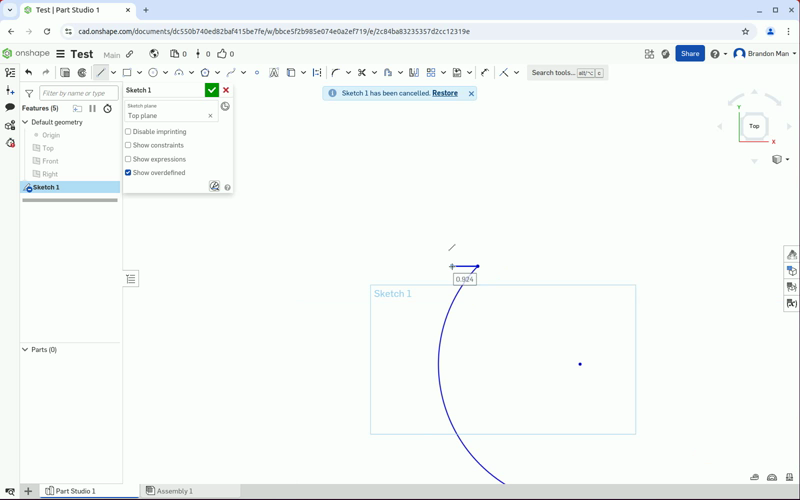
scroll(-6)
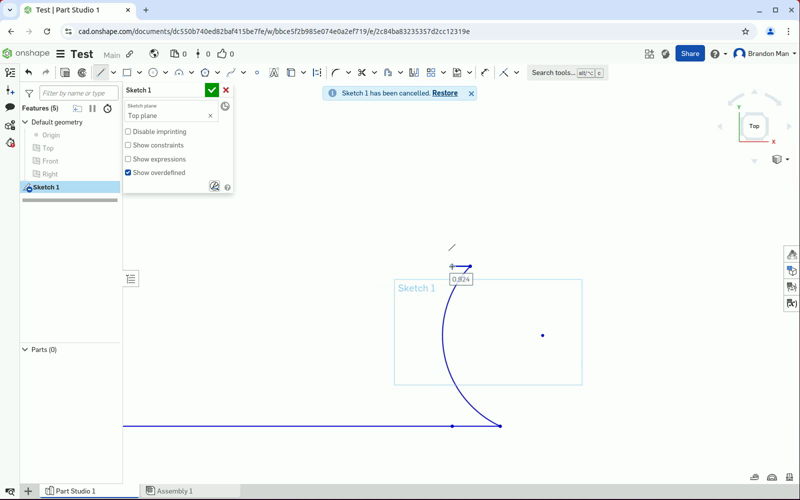
scroll(-6)
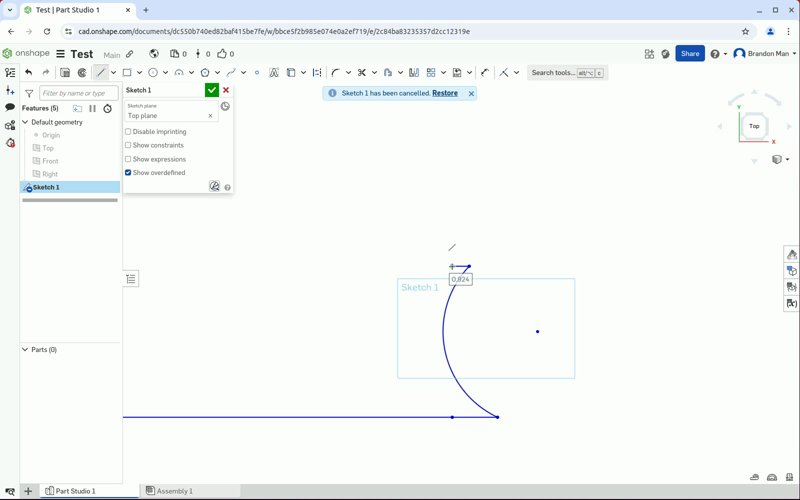
scroll(-6)
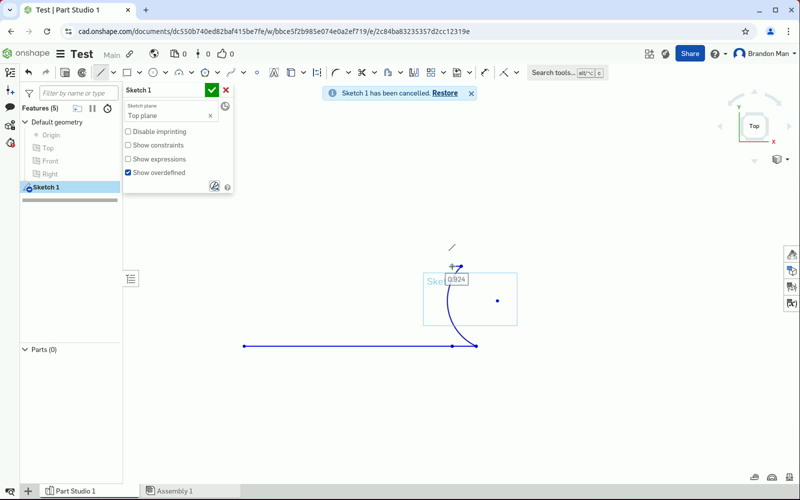
scroll(-6)
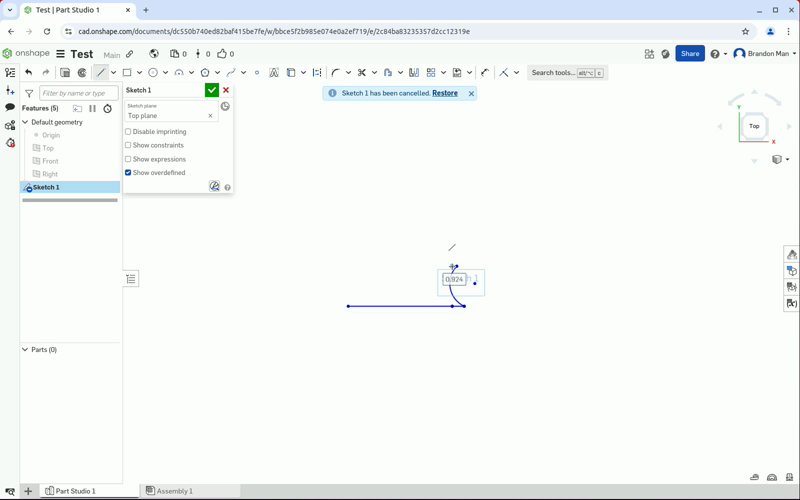
key_up(shift)
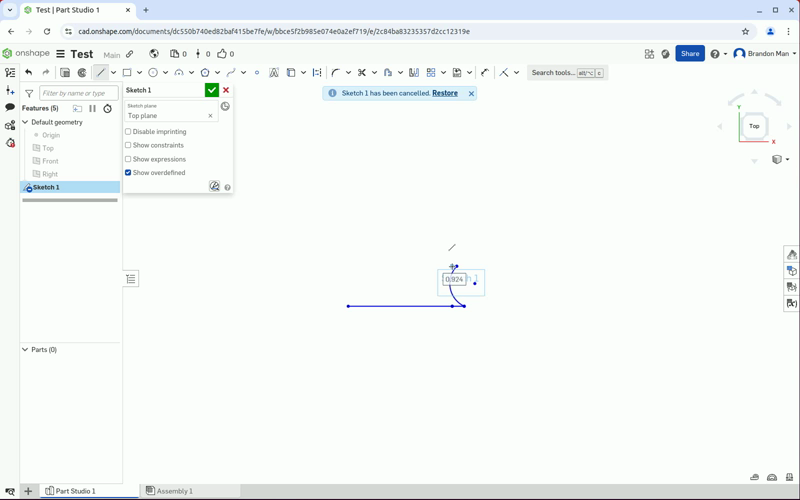
key_down(shift)
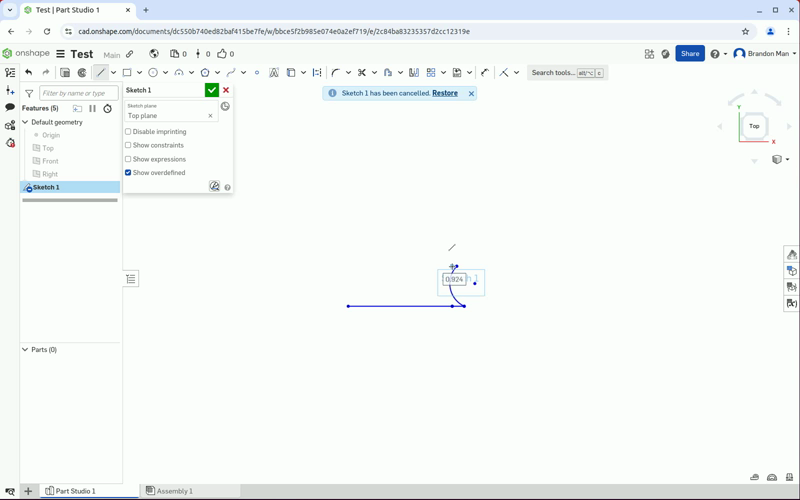
mouse_move(348, 266)
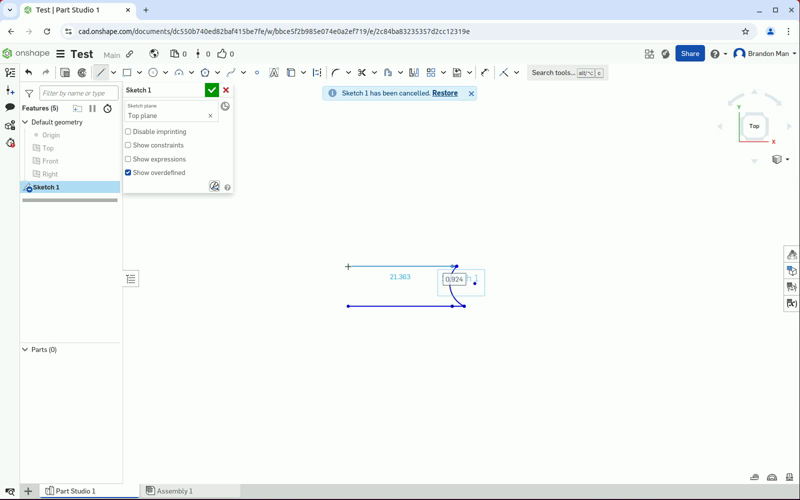
click(348, 266)
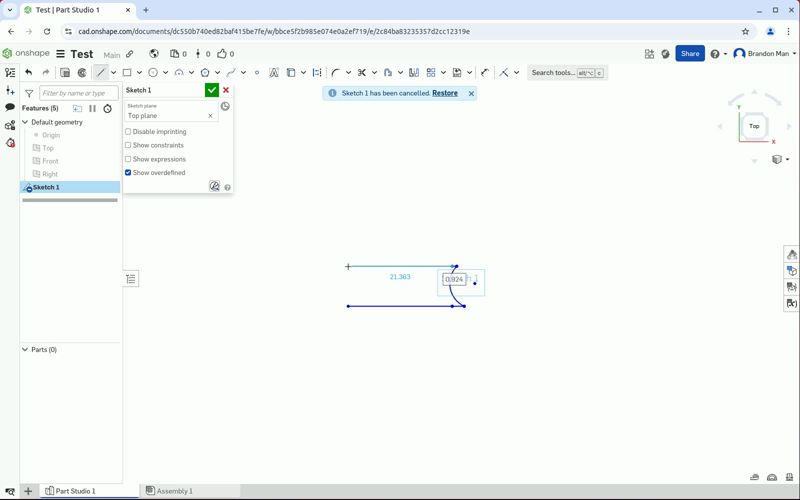
key_up(shift)
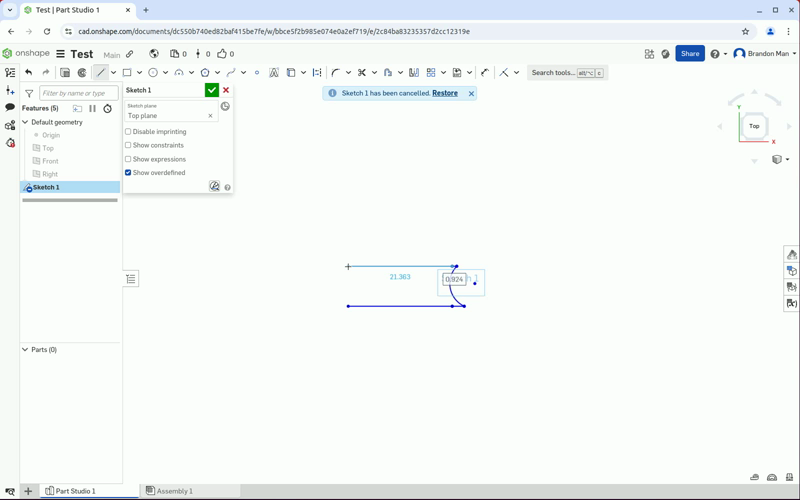
mouse_move(378, 266)
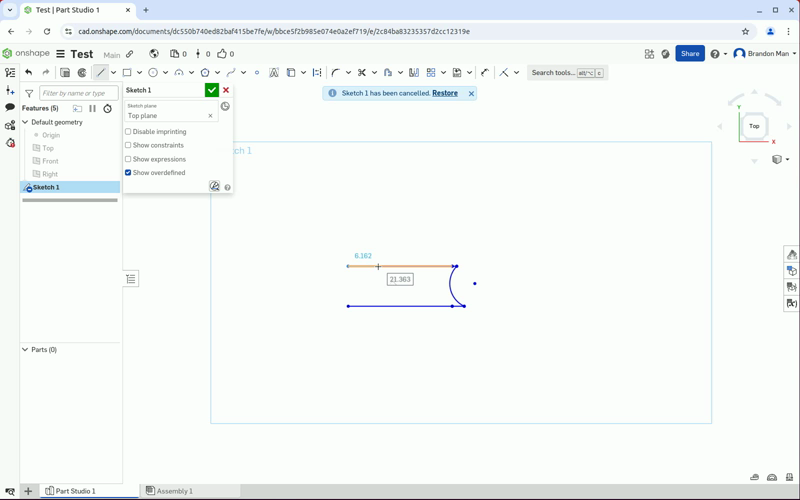
key_down(shift)
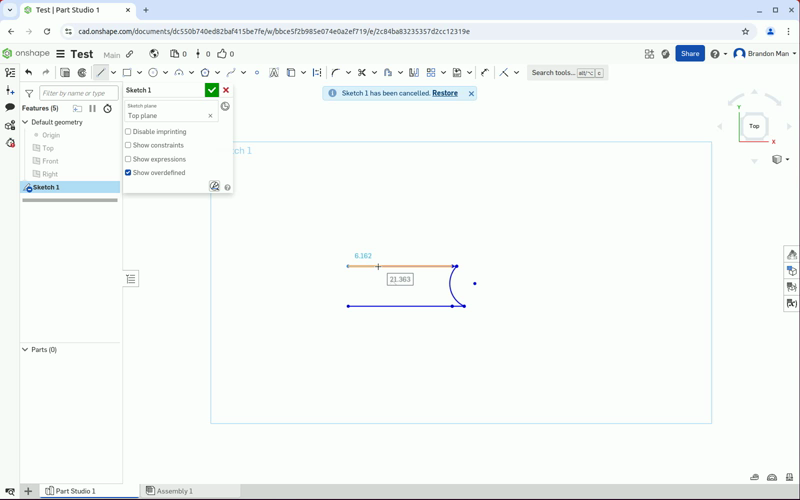
mouse_move(348, 306)
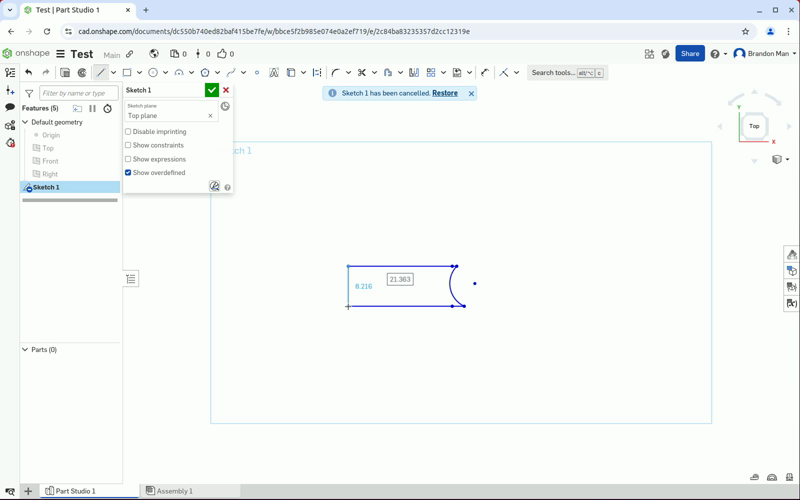
key_up(shift)
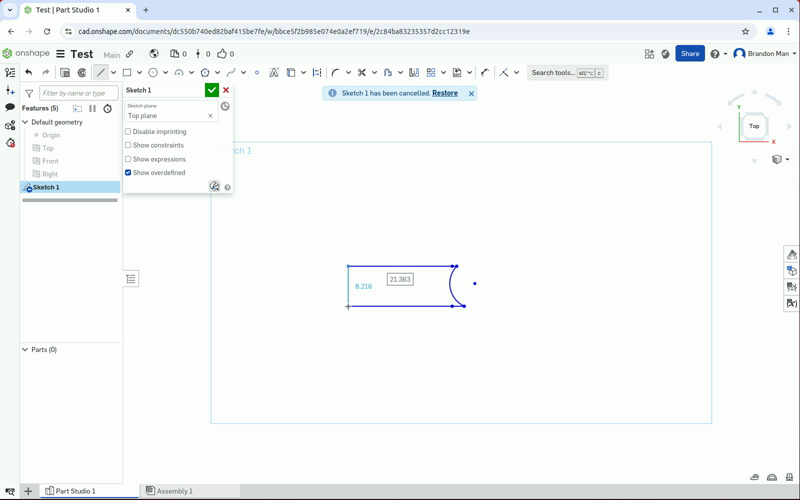
click(348, 306)
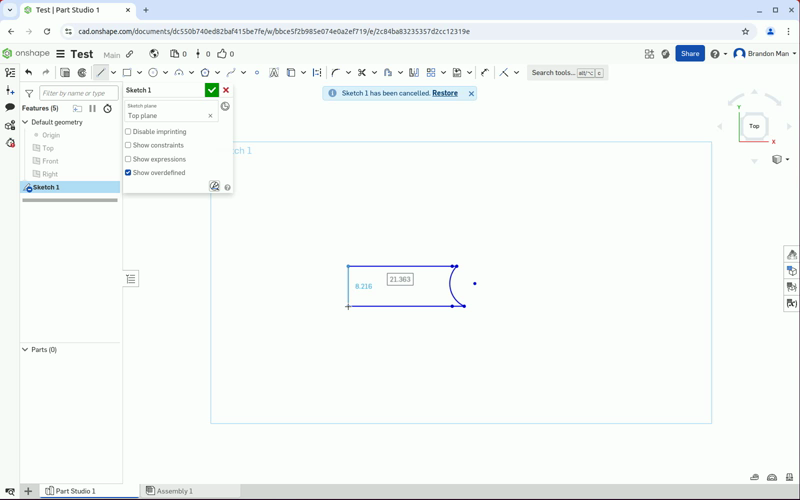
key(esc)
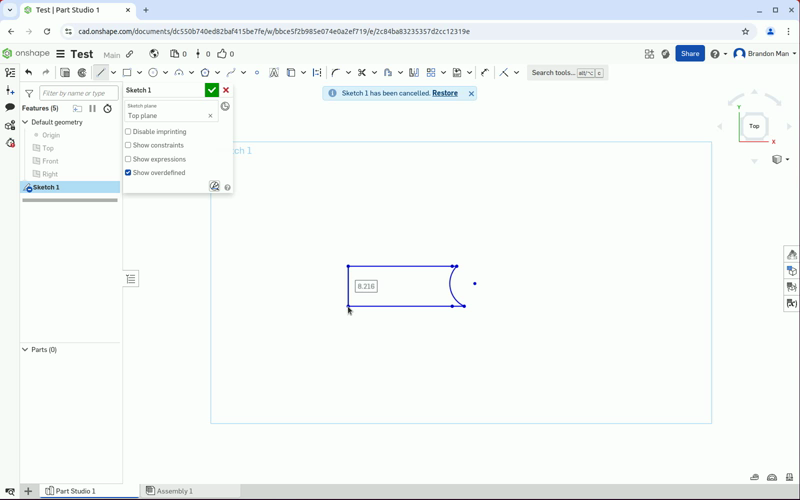
mouse_move(355, 296)
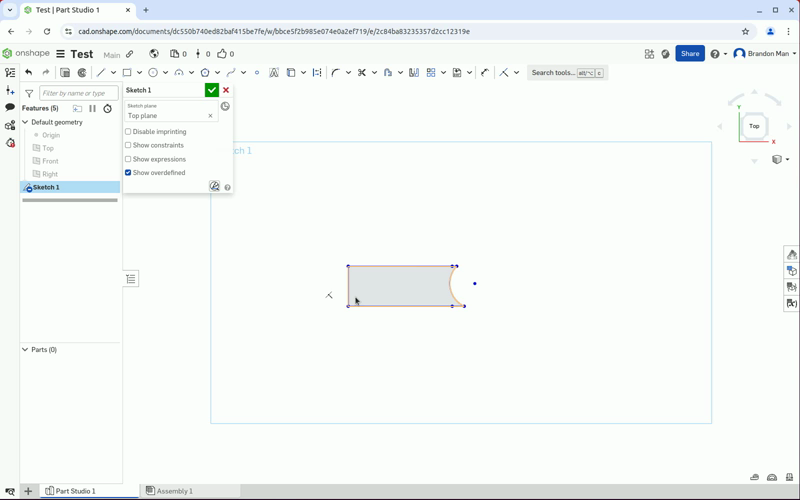
click(355, 296)
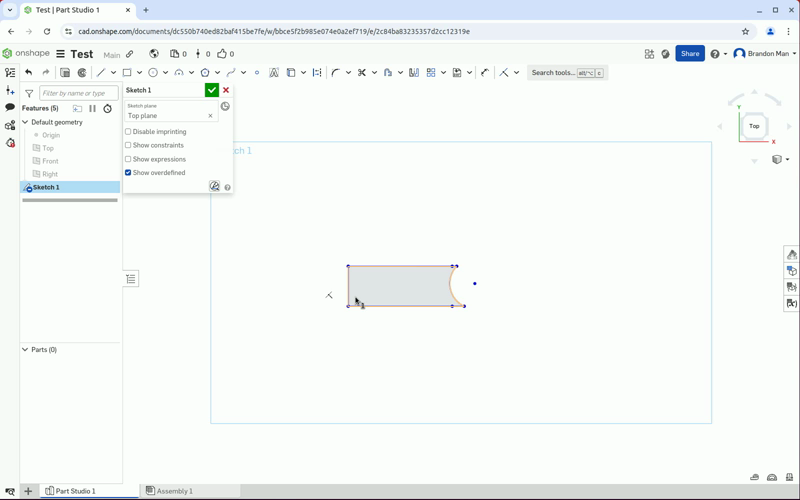
mouse_move(73, 352)
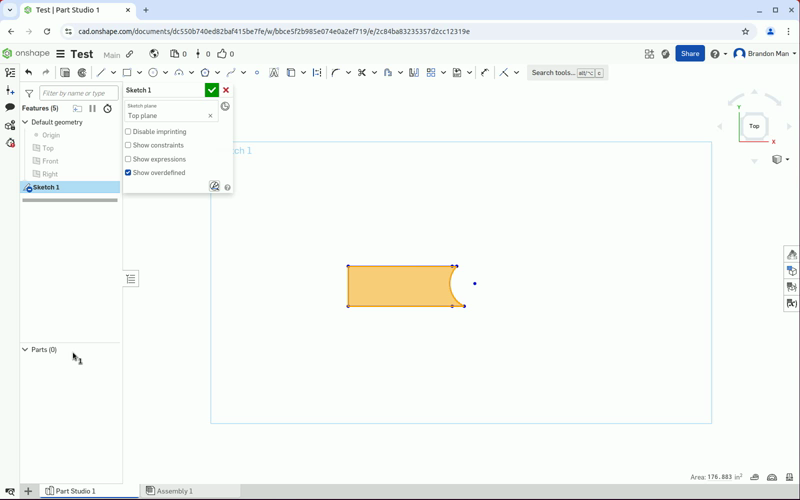
key(shift+y)
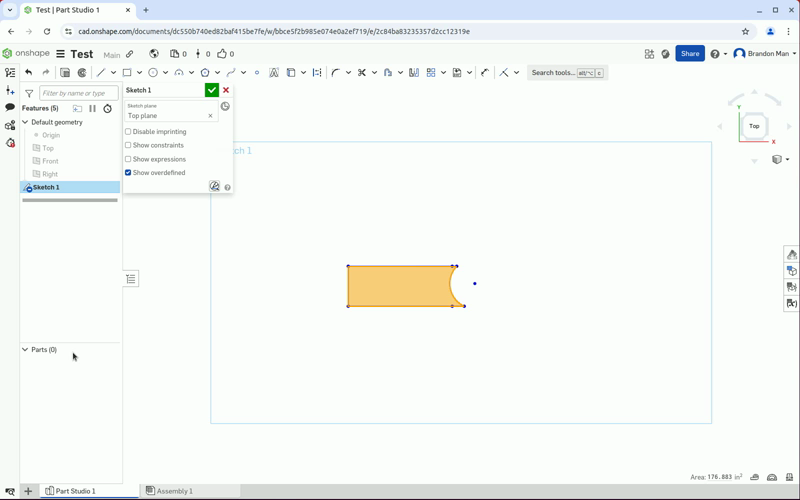
key(shift+e)
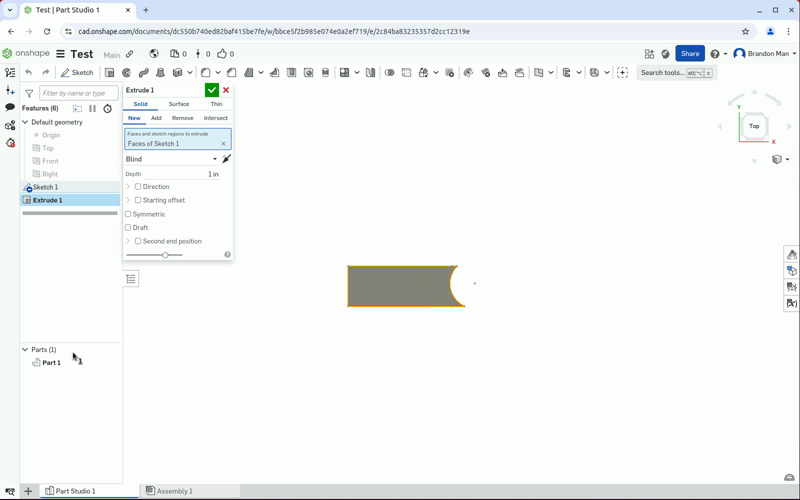
mouse_move(143, 106)
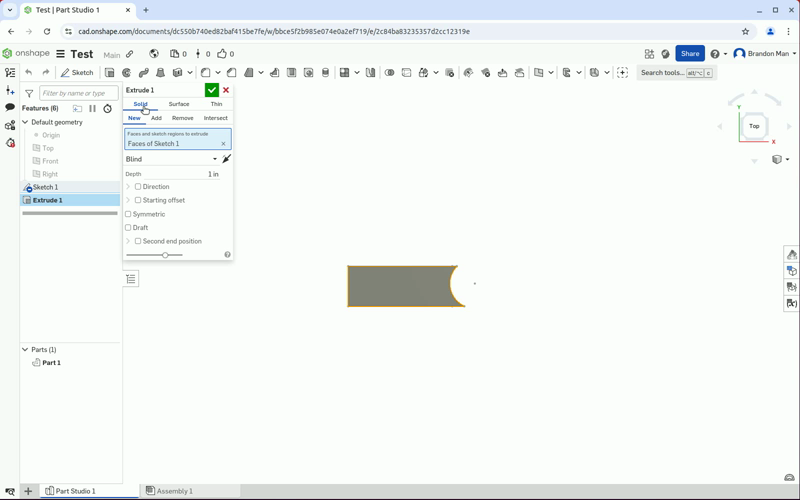
click(143, 106)
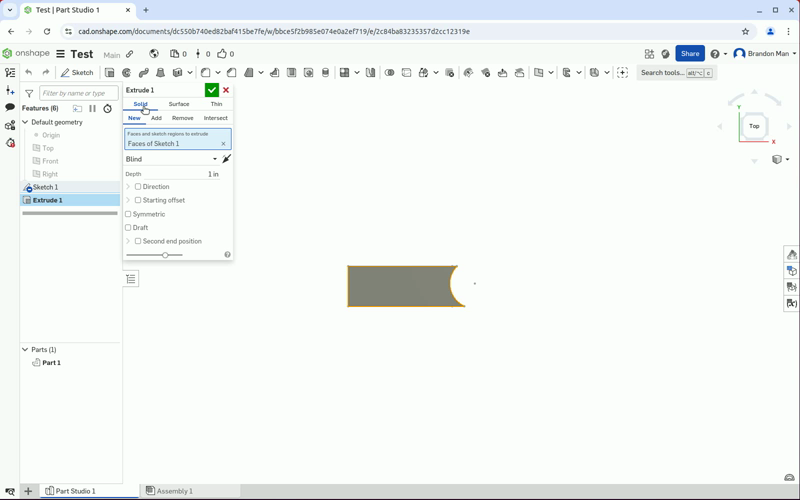
mouse_move(137, 120)
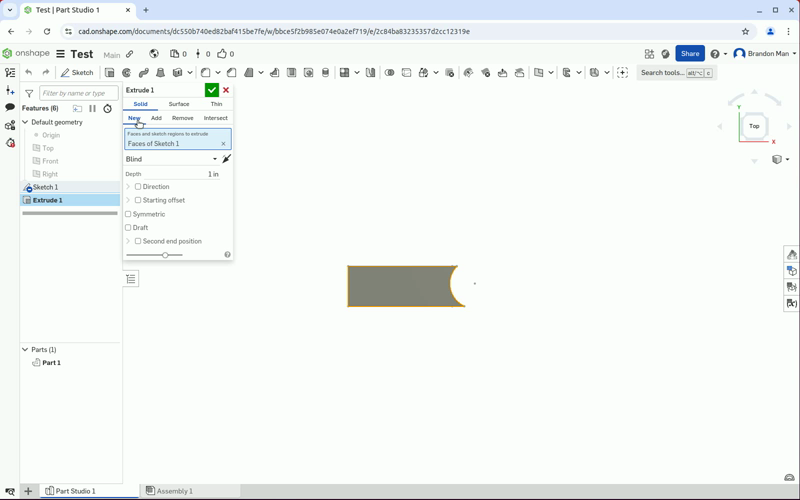
click(137, 120)
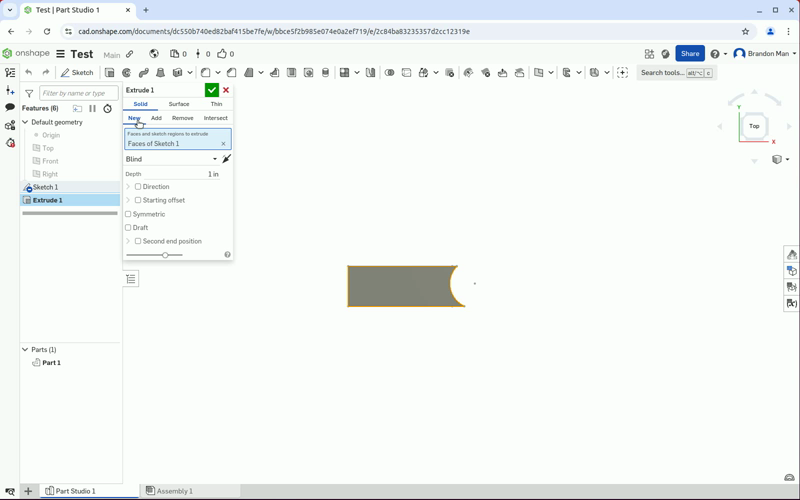
key(tab, 4)
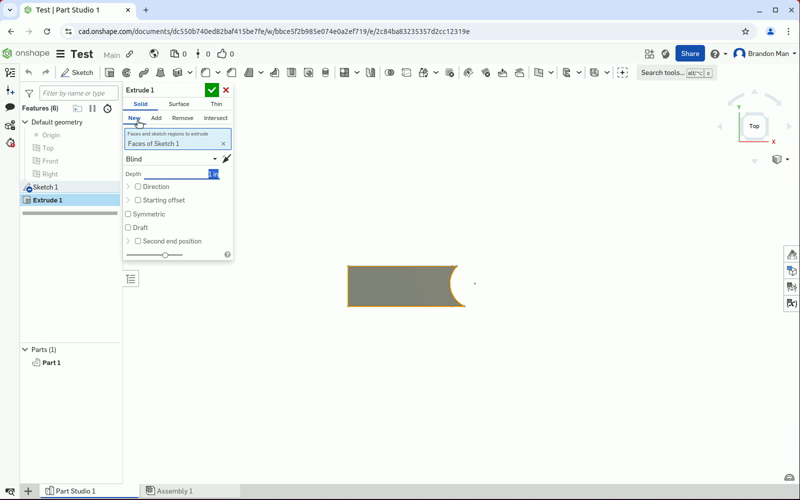
text(9.869)
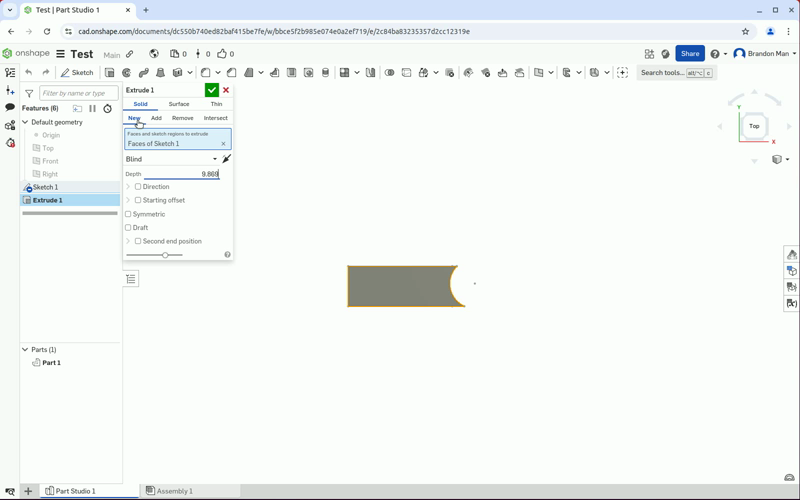
key(enter)
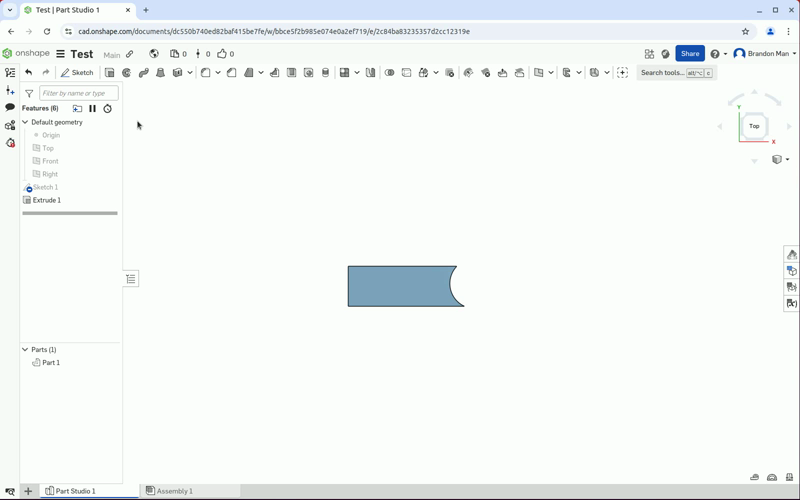
key(shift+h)
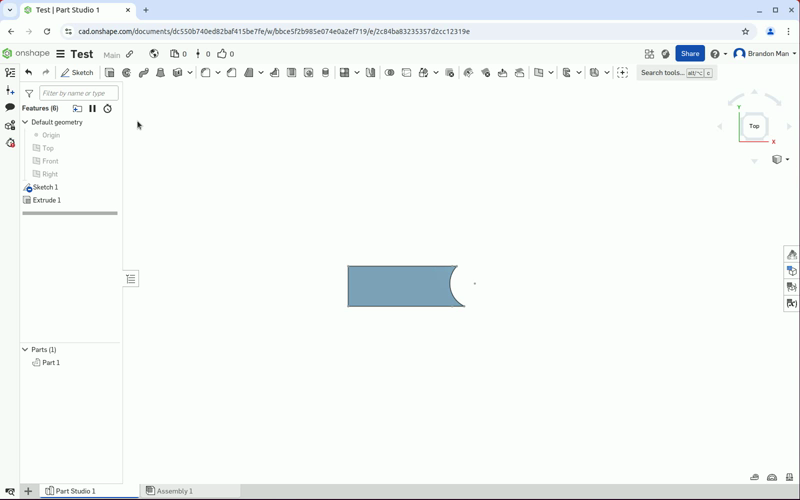
key(shift+h)
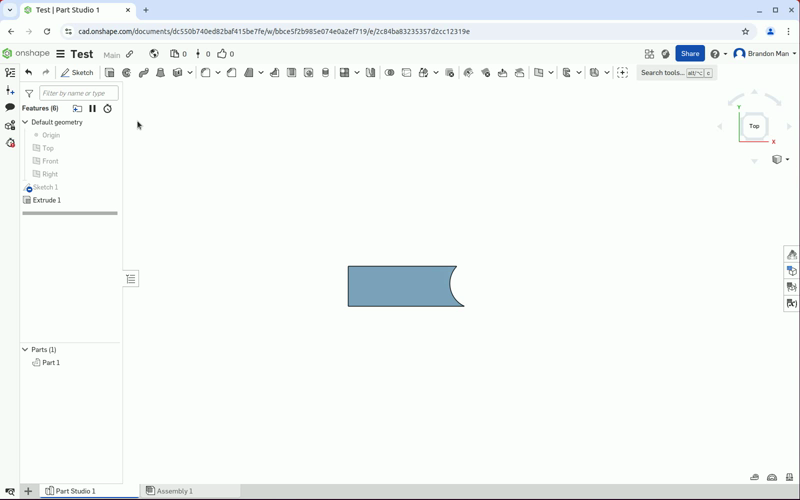
mouse_move(73, 189)
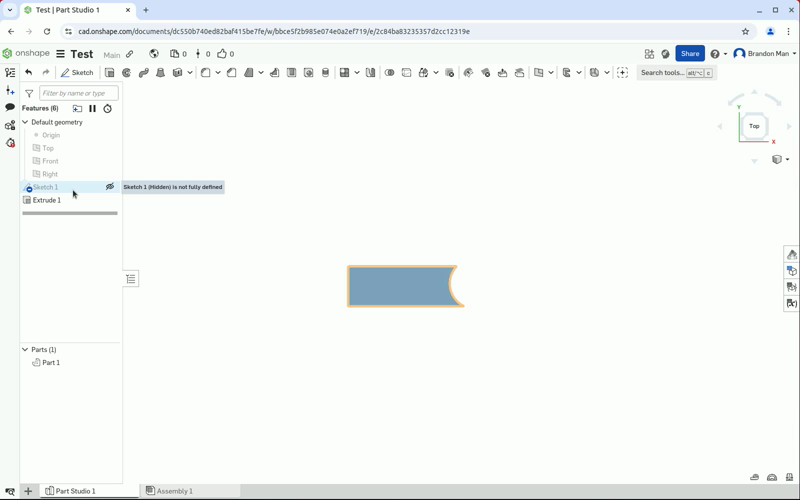
click(73, 189)
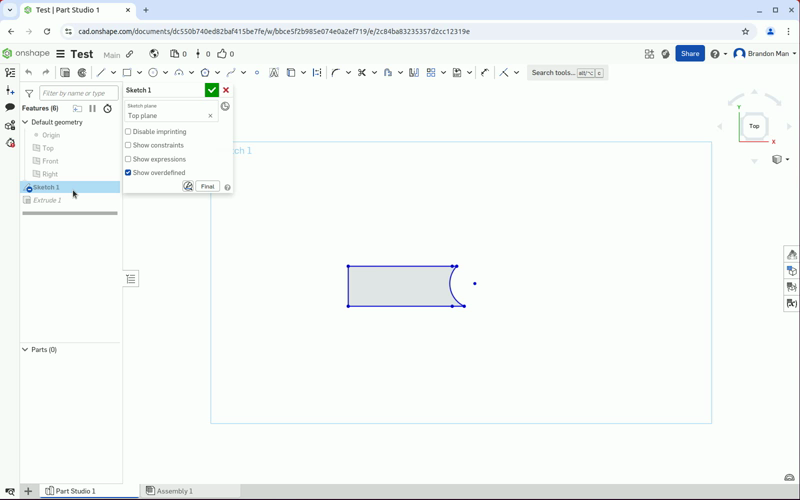
mouse_move(229, 92)
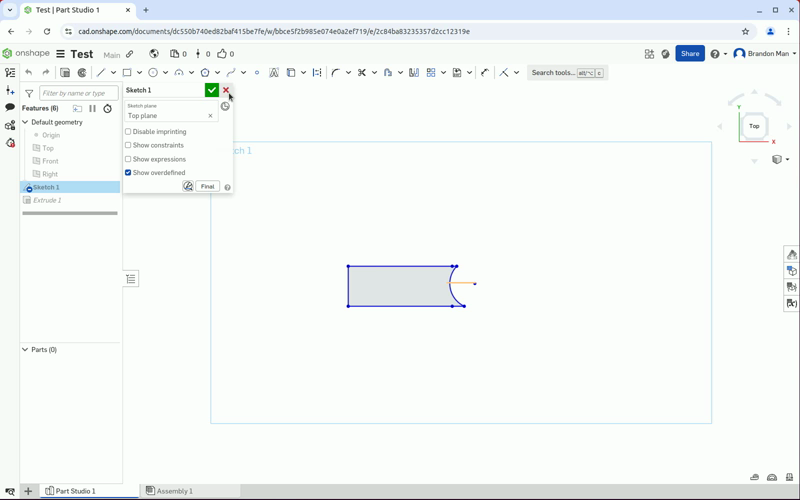
click(229, 92)
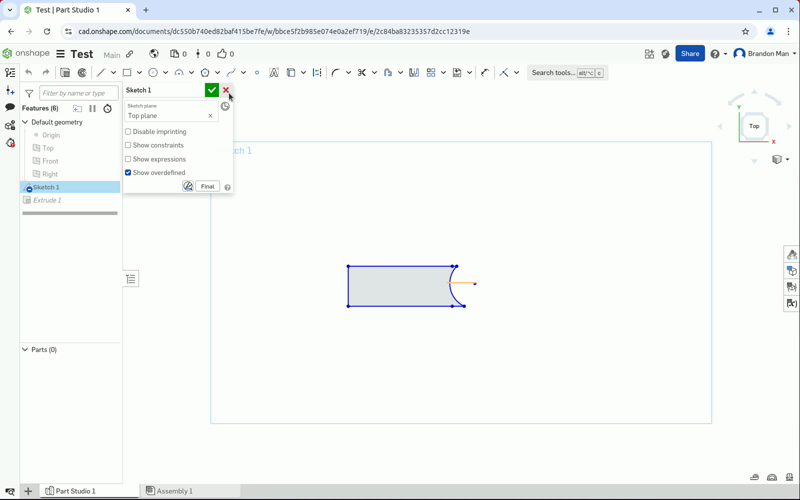
key(shift+s)
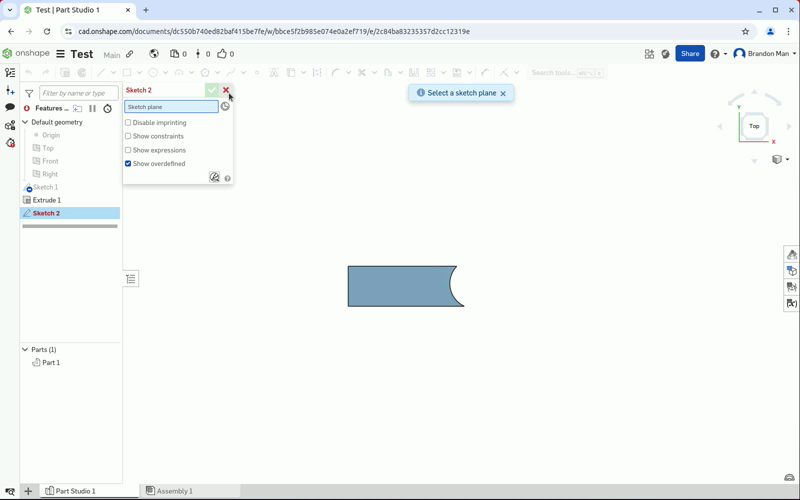
mouse_move(73, 150)
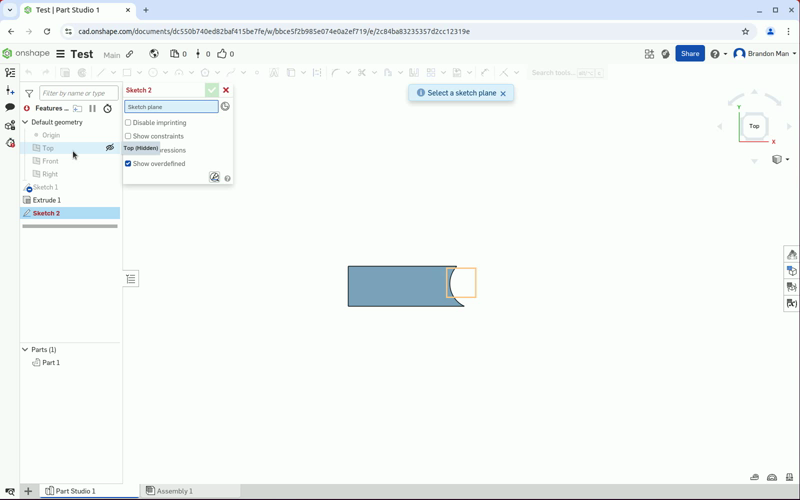
click(73, 150)
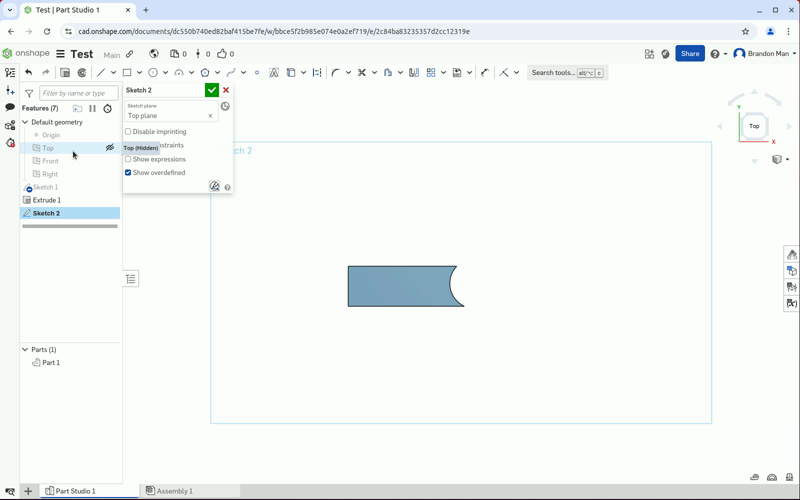
mouse_move(73, 352)
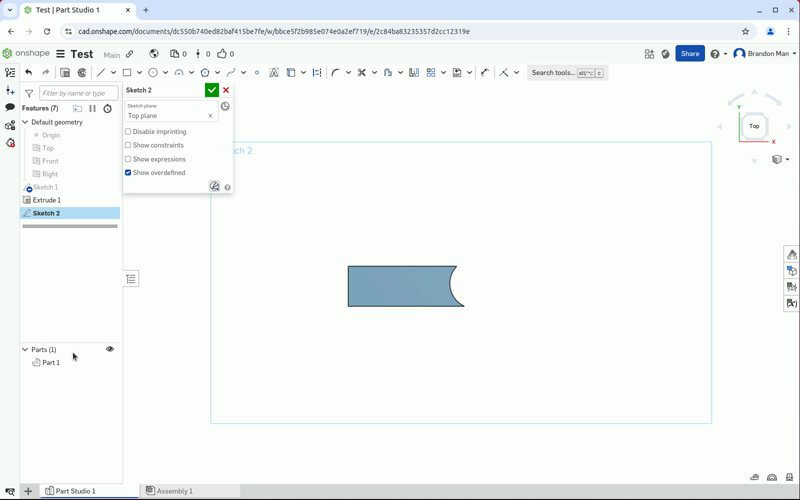
key(y)
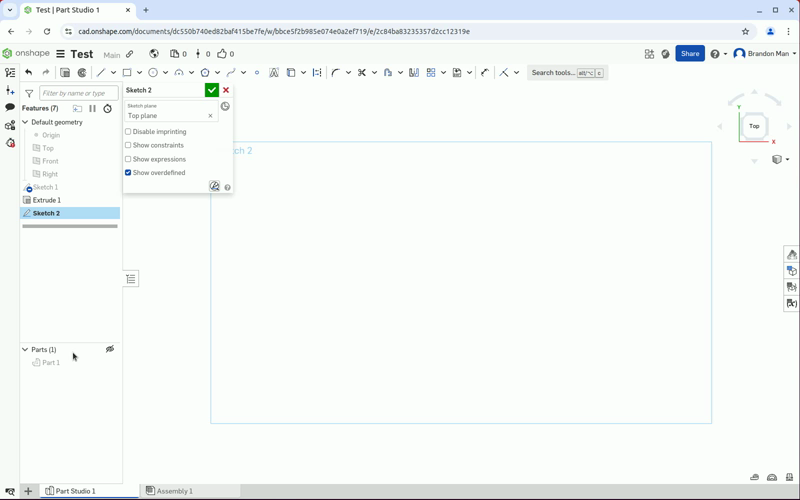
key(c)
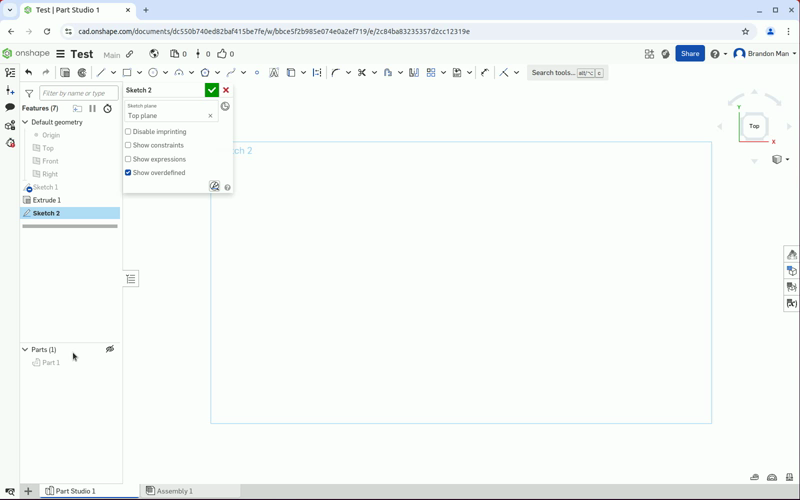
key_down(shift)
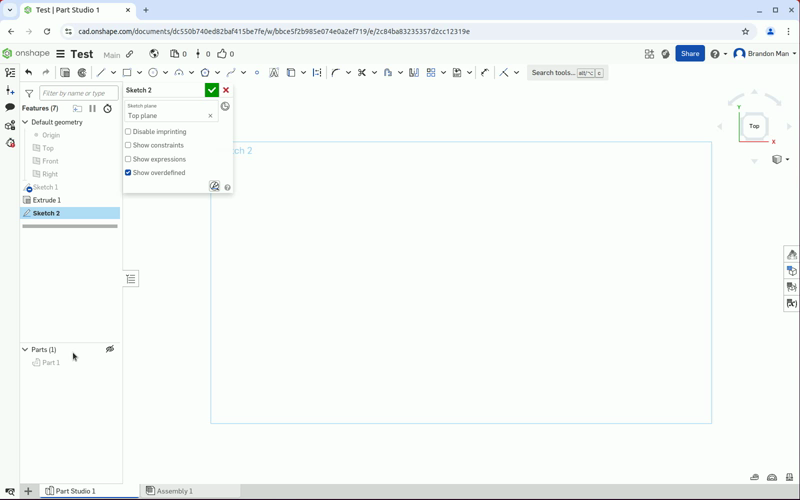
mouse_move(476, 282)
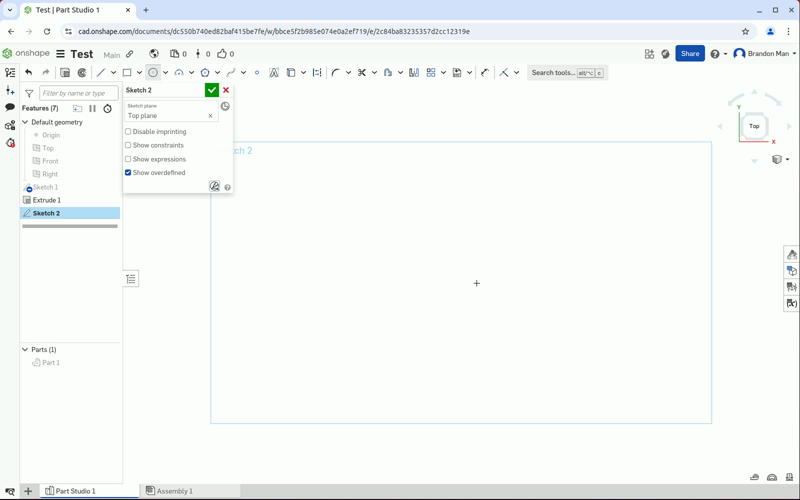
click(476, 282)
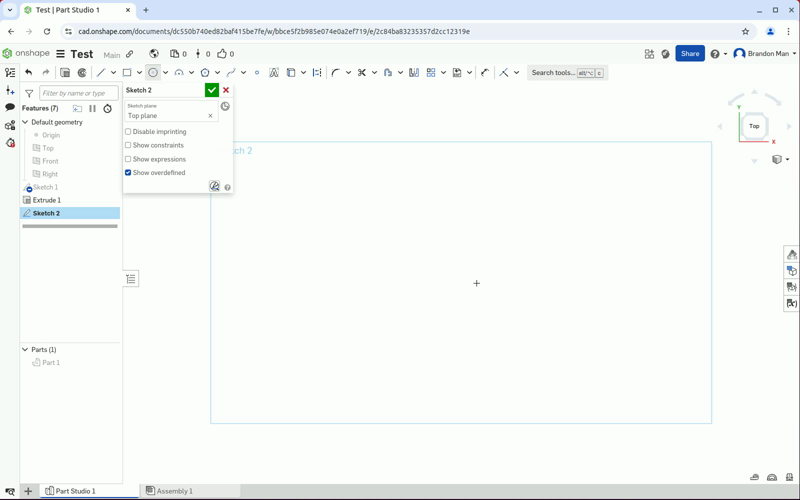
key_up(shift)
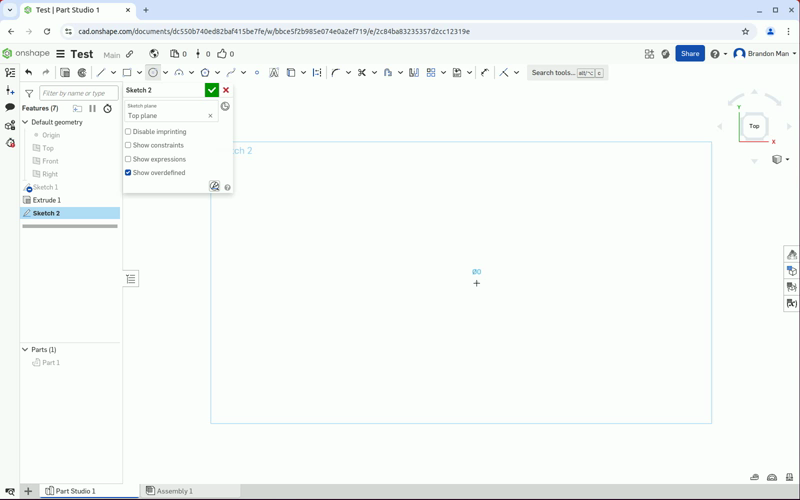
mouse_move(503, 282)
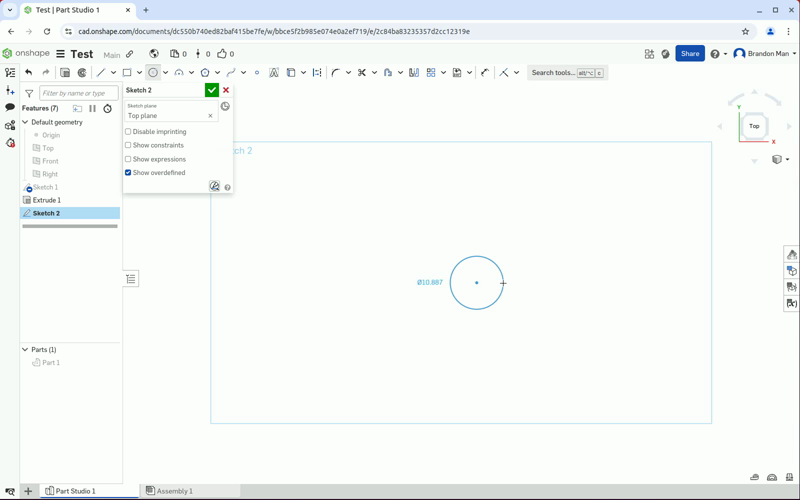
click(503, 282)
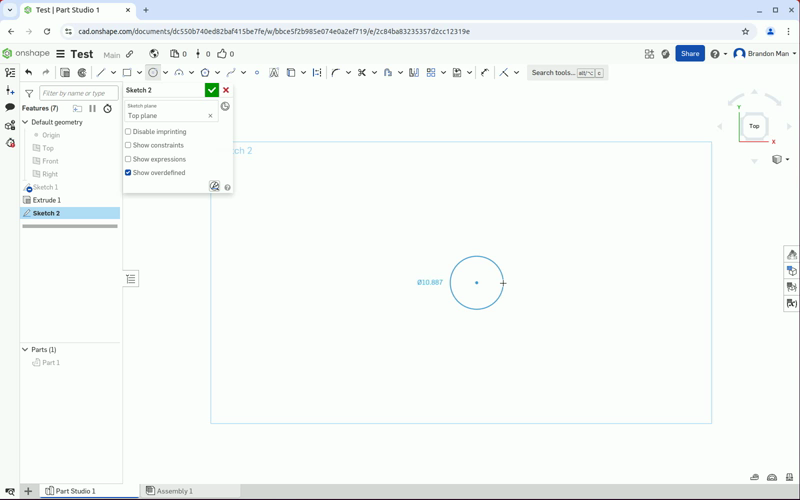
key(esc)
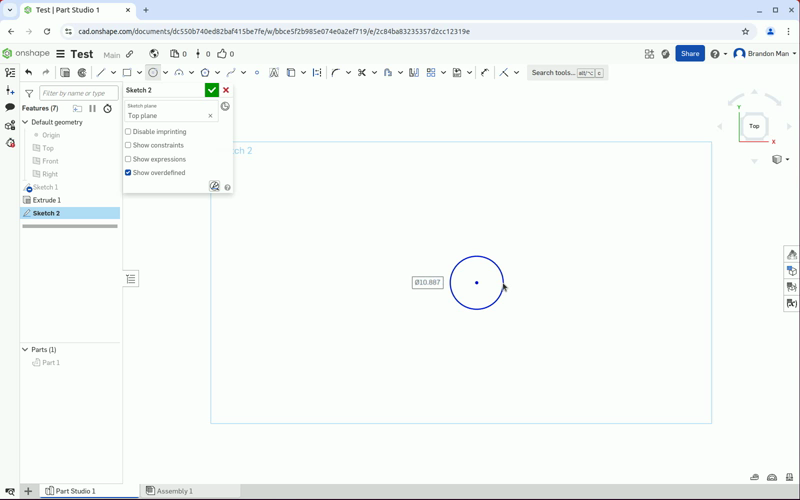
key(c)
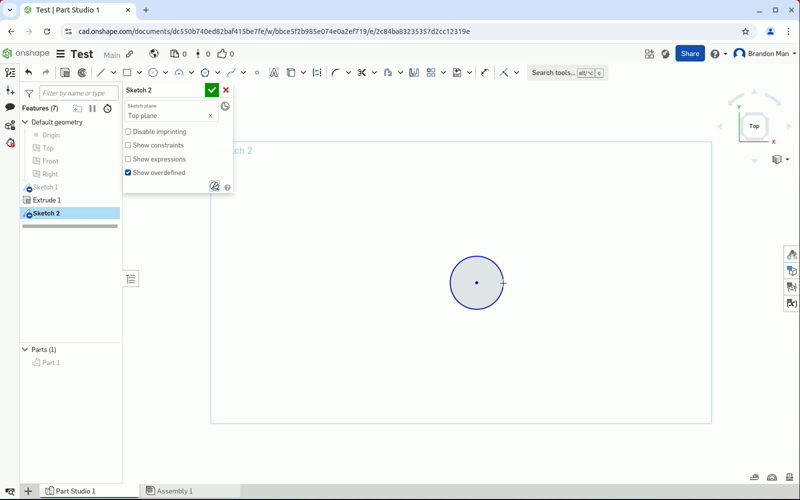
key_down(shift)
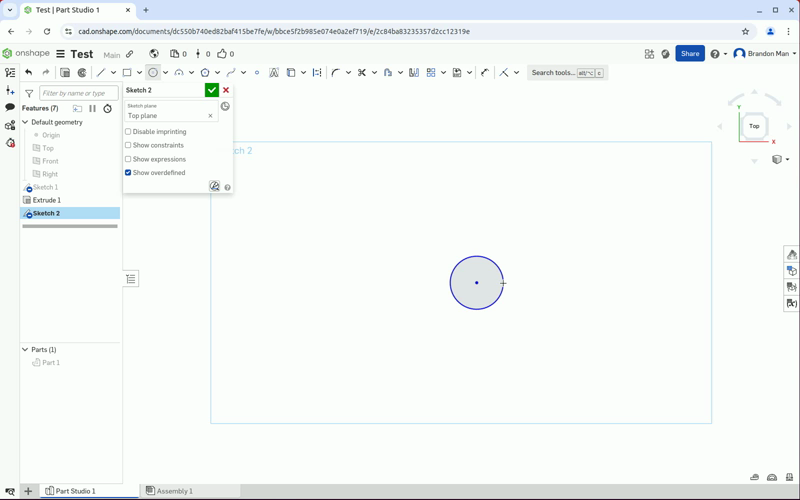
mouse_move(476, 282)
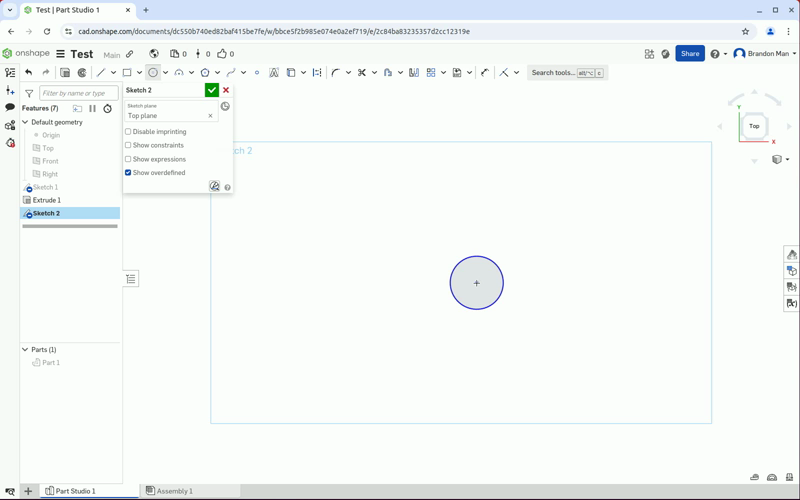
click(476, 282)
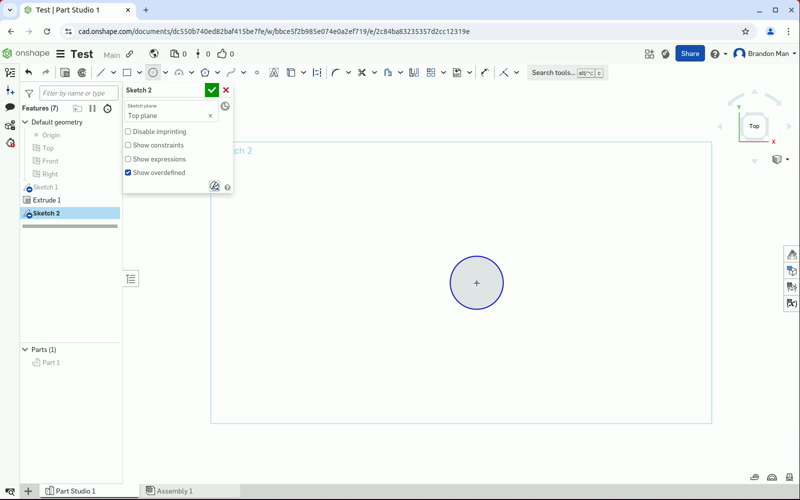
key_up(shift)
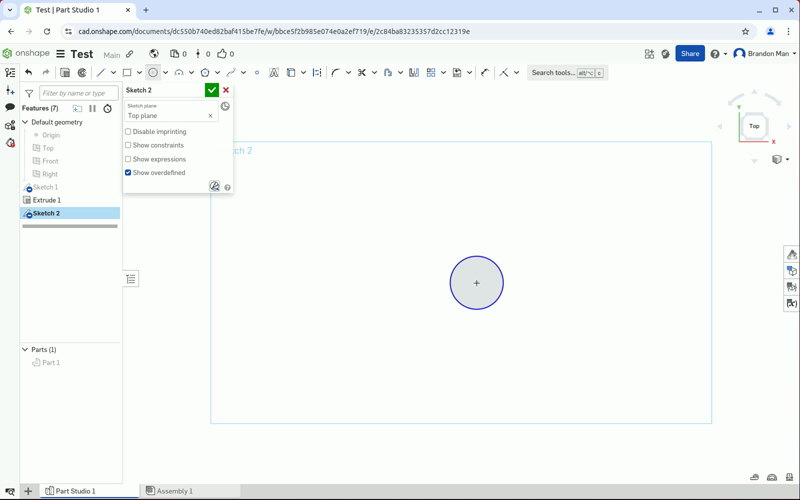
mouse_move(497, 282)
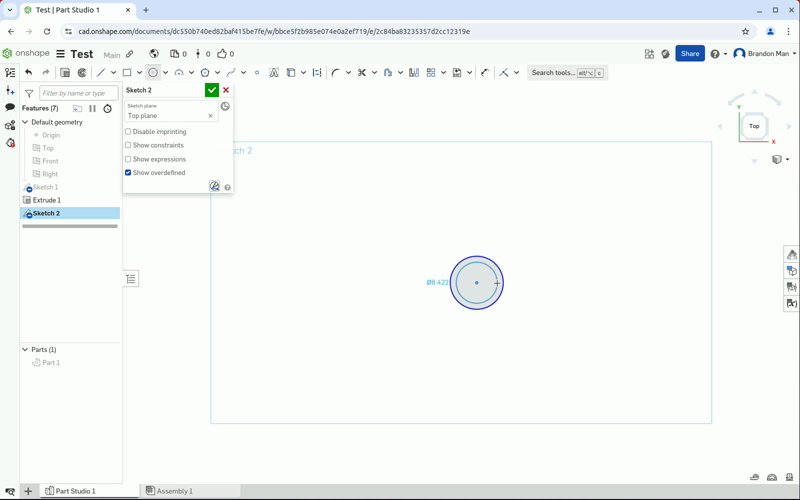
click(497, 282)
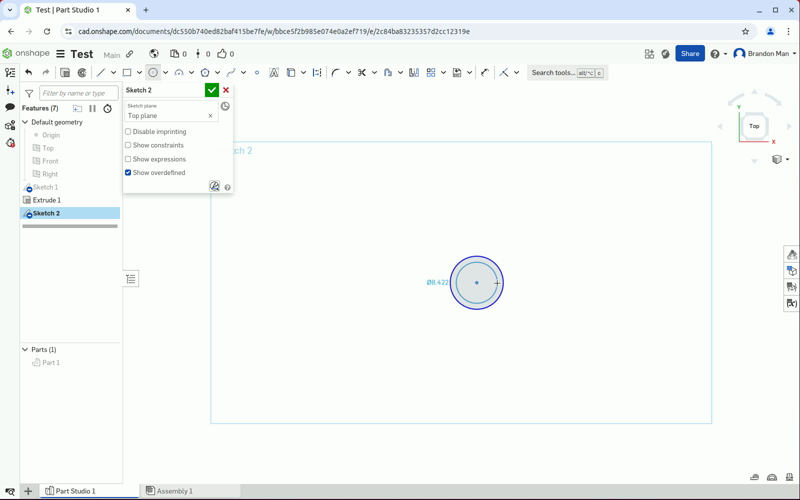
key(esc)
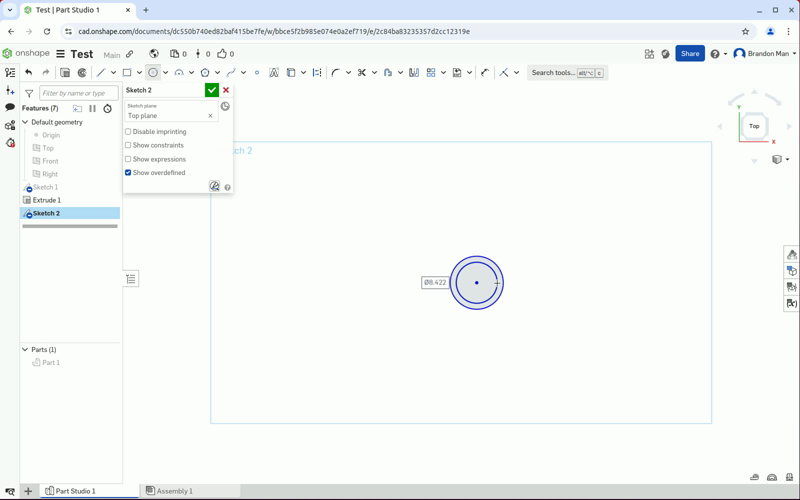
mouse_move(455, 278)
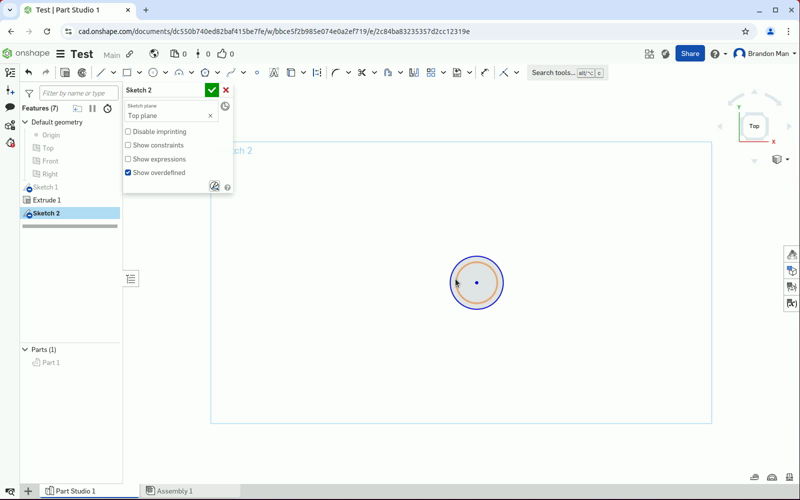
scroll(6)
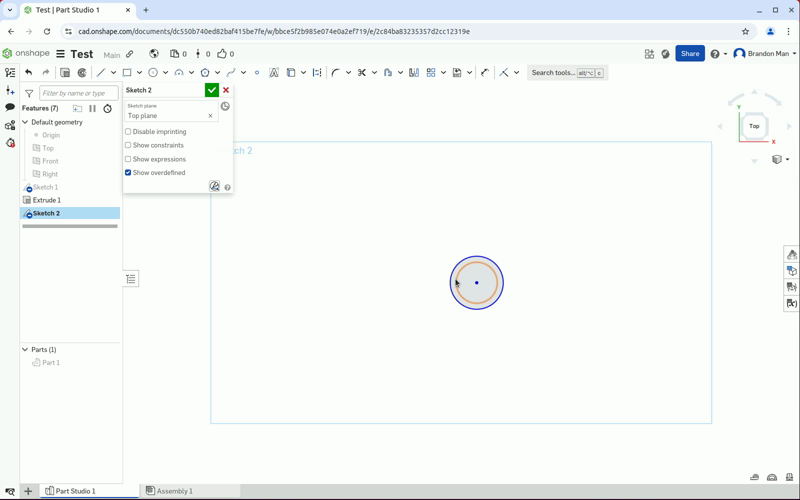
scroll(6)
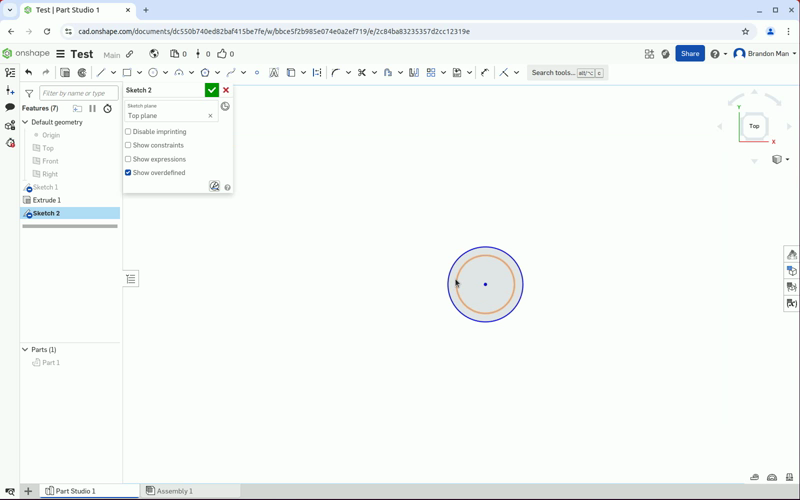
scroll(6)
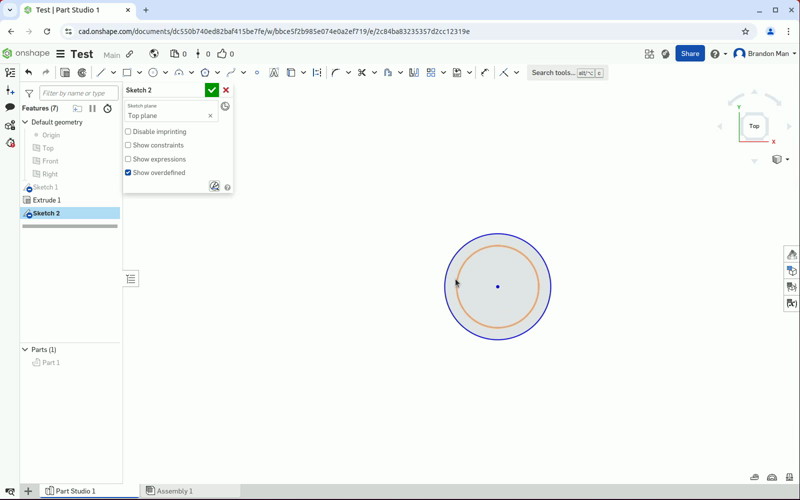
scroll(6)
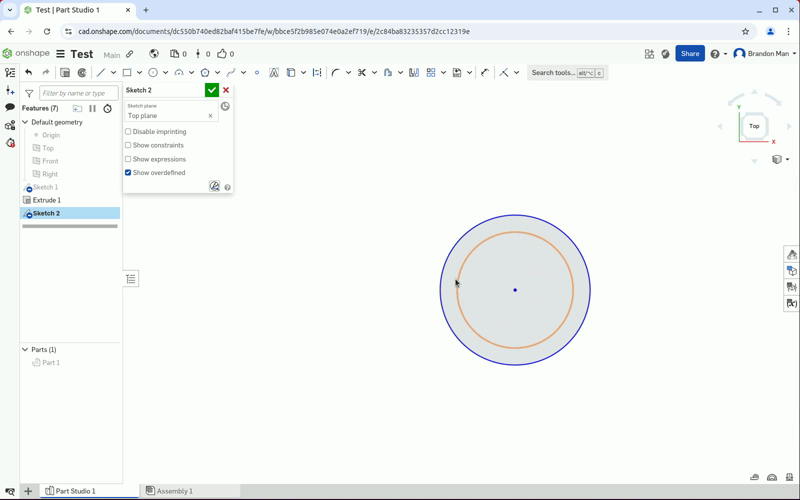
scroll(6)
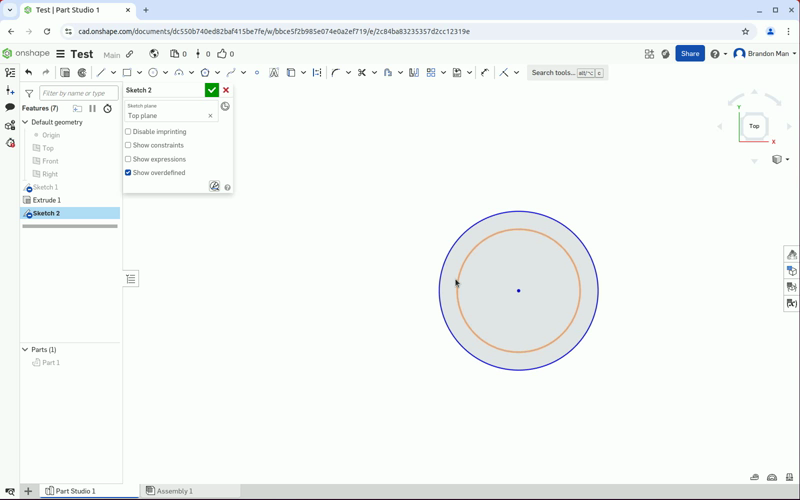
scroll(6)
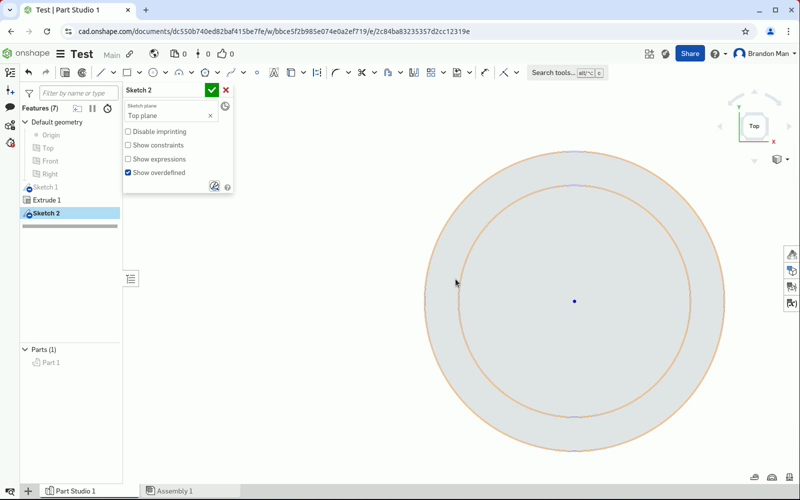
scroll(6)
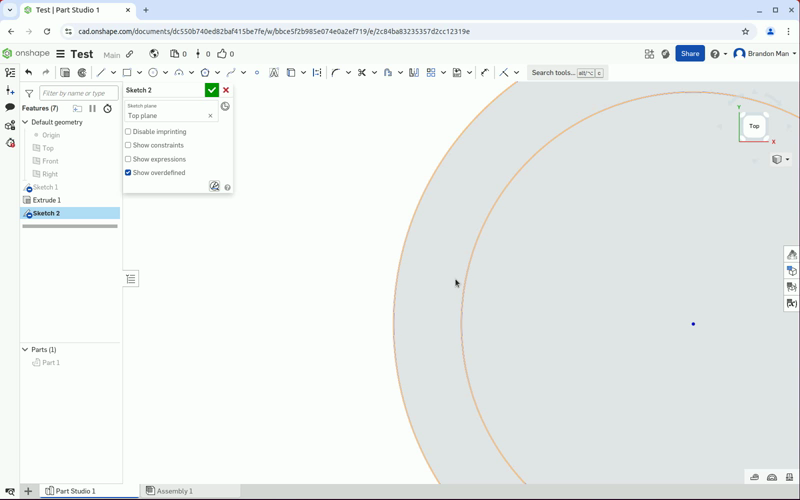
click(455, 278)
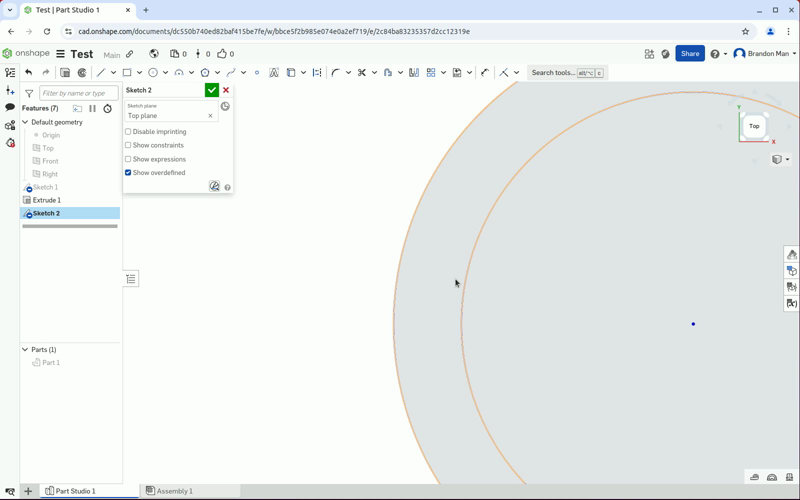
scroll(-6)
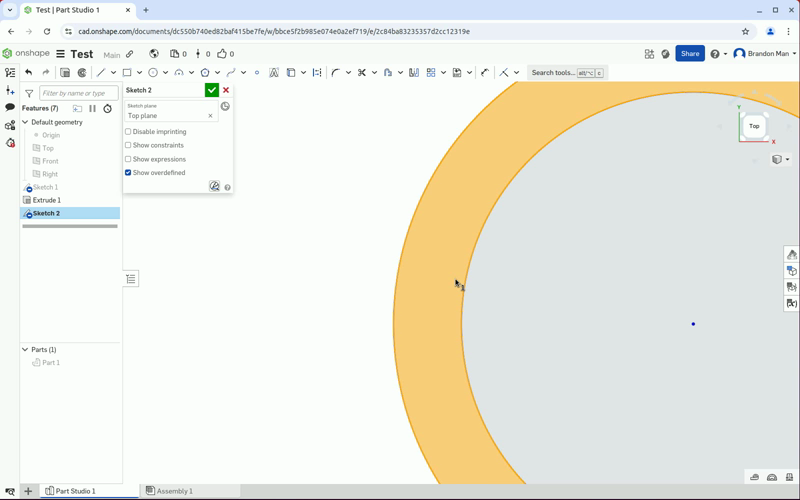
scroll(-6)
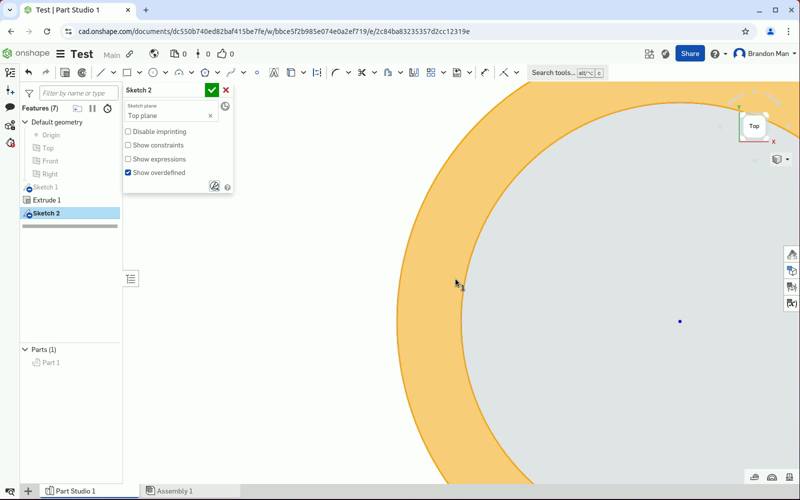
scroll(-6)
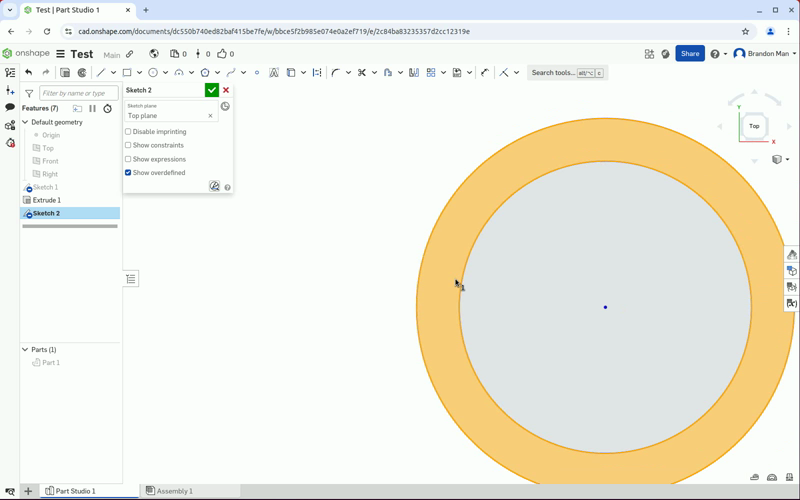
scroll(-6)
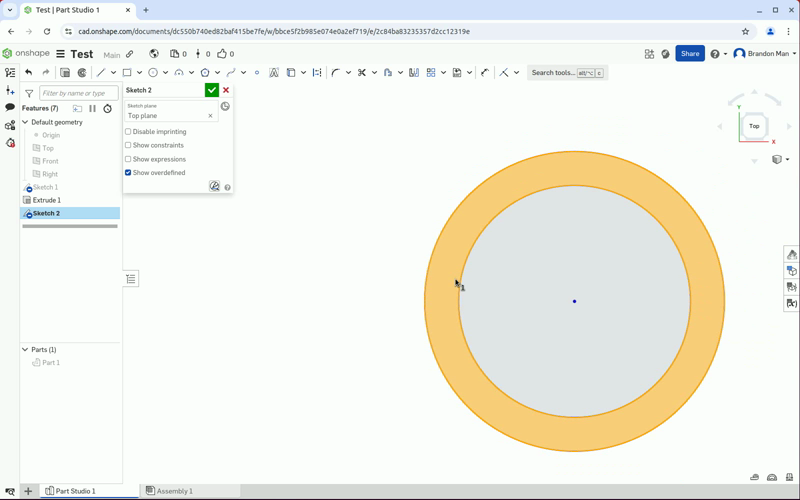
scroll(-6)
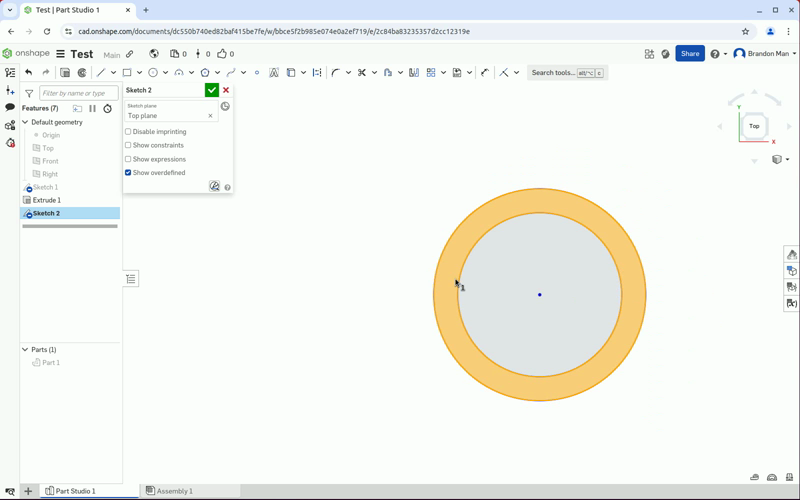
scroll(-6)
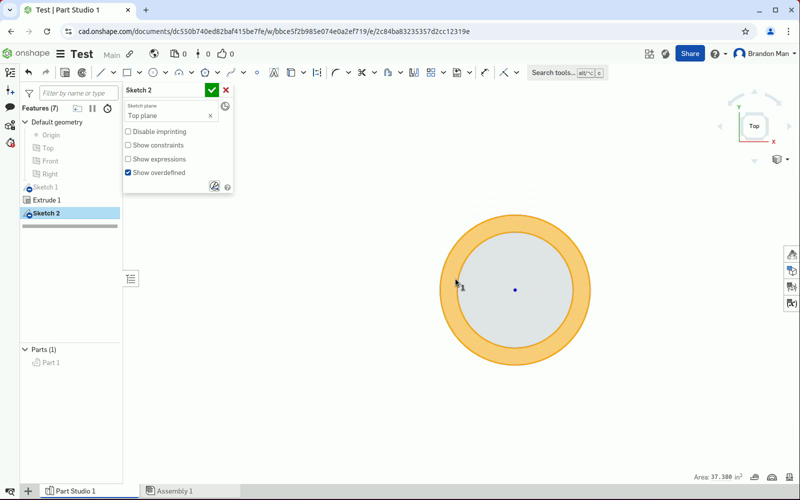
scroll(-6)
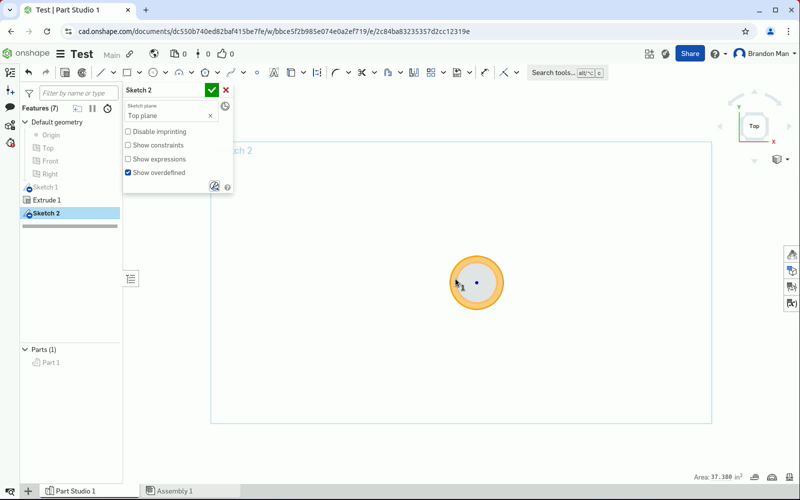
mouse_move(73, 352)
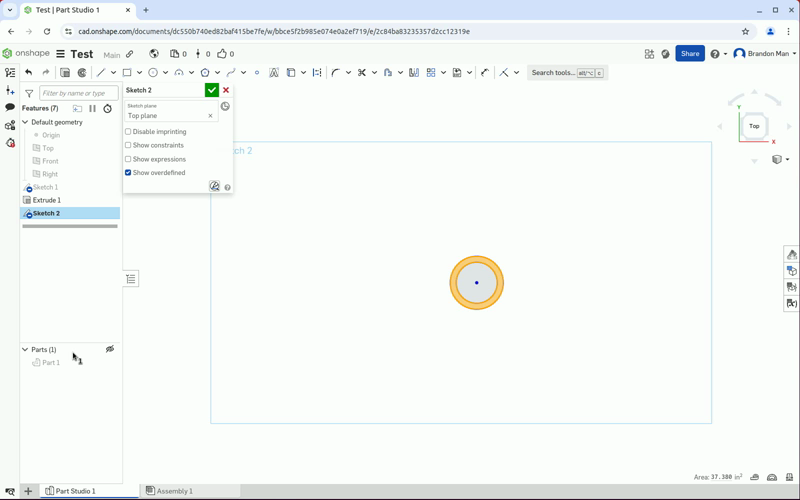
key(shift+y)
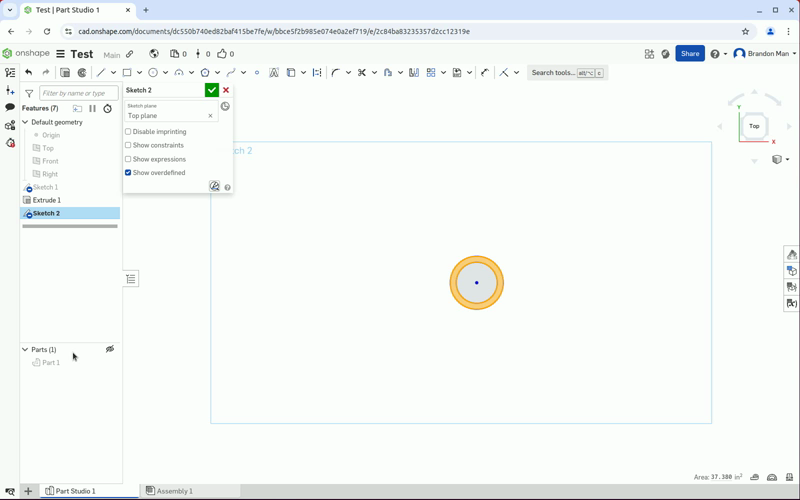
key(shift+e)
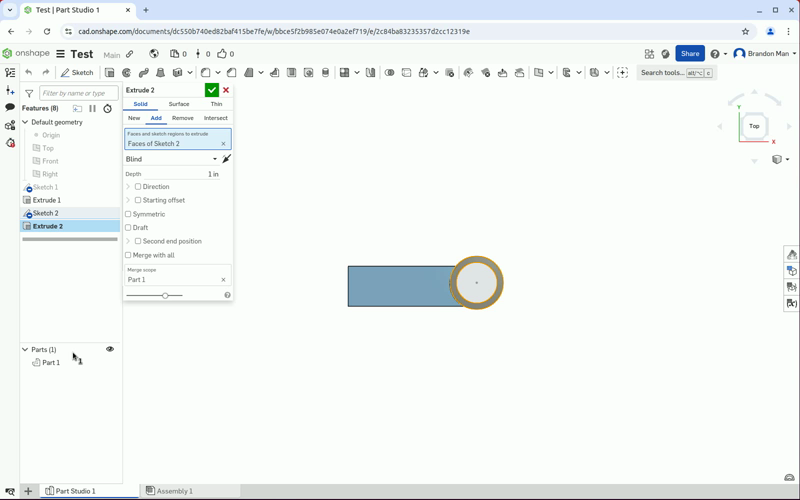
mouse_move(143, 106)
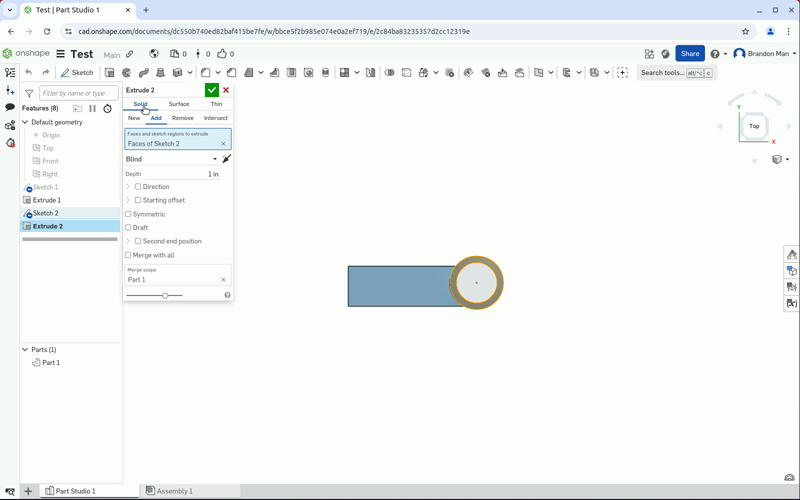
click(143, 106)
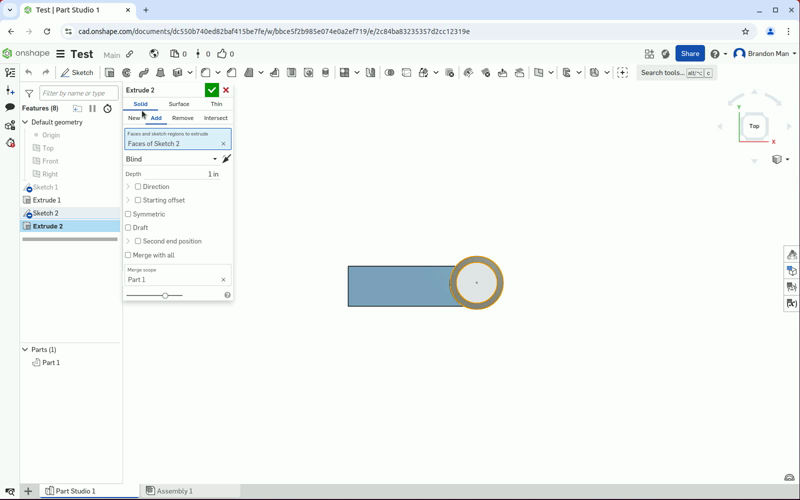
mouse_move(137, 120)
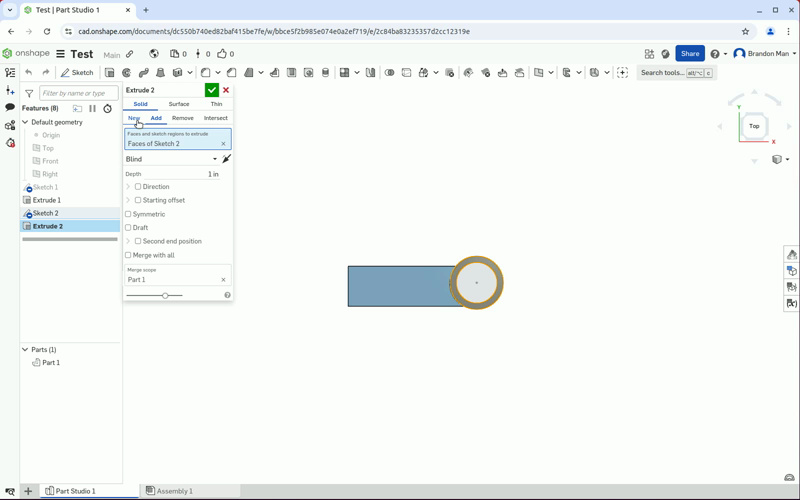
click(137, 120)
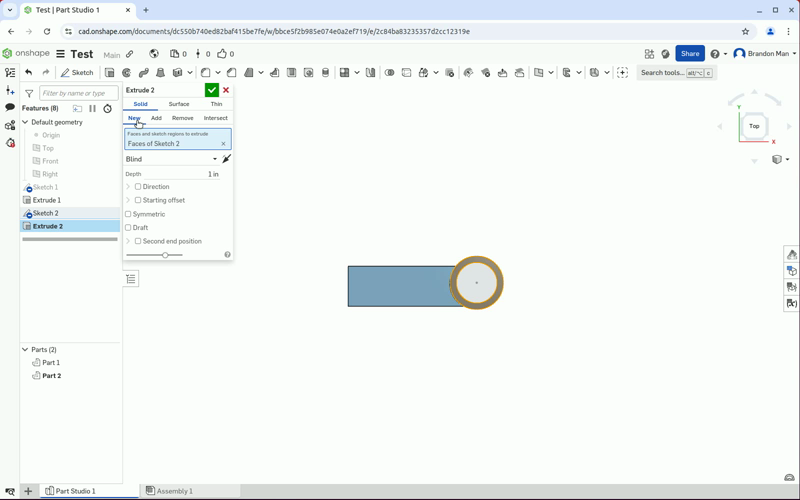
key(tab, 4)
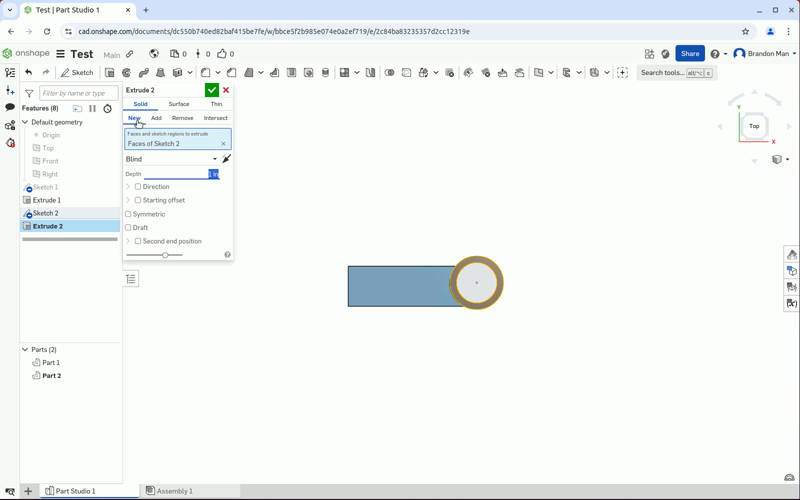
text(19.738)
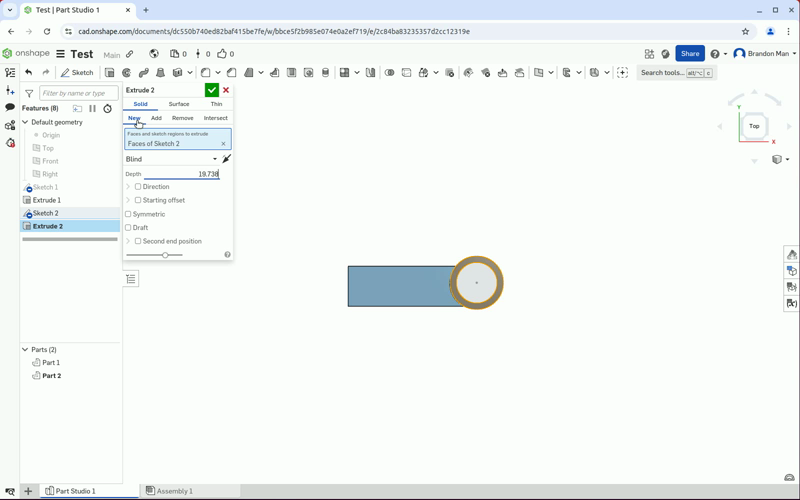
key(enter)
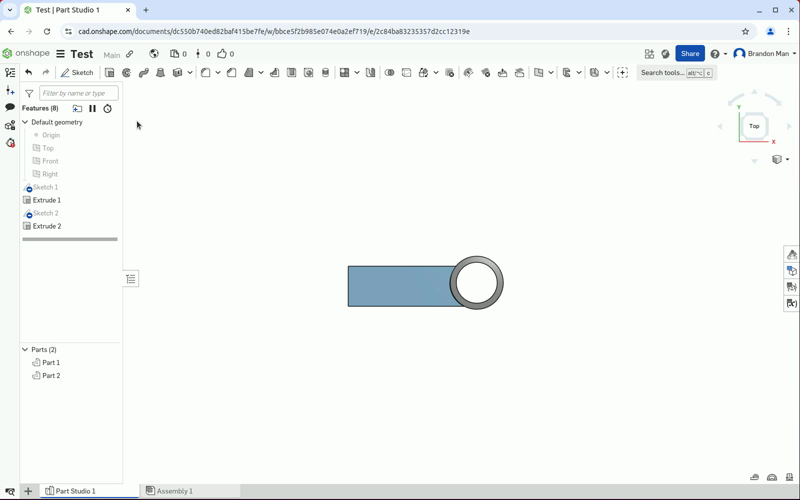
key(shift+h)
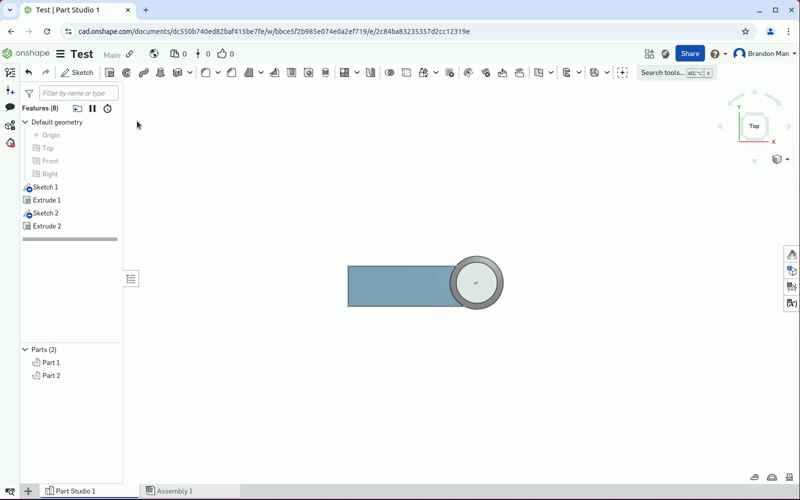
key(shift+h)
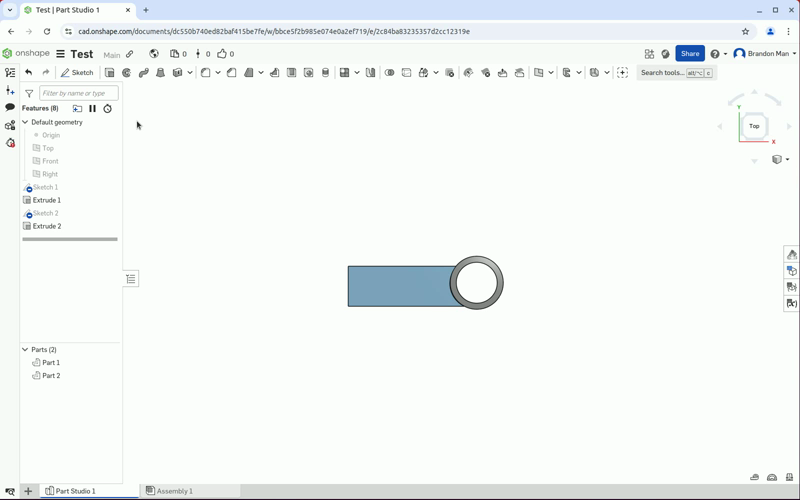
mouse_move(73, 189)
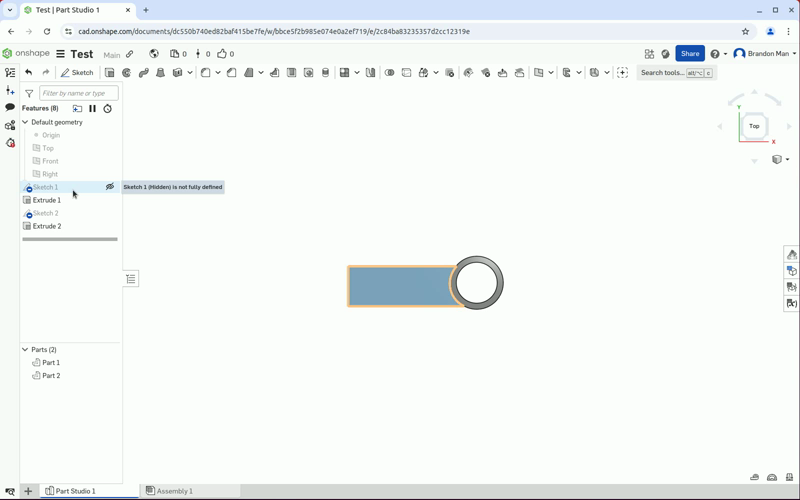
click(73, 189)
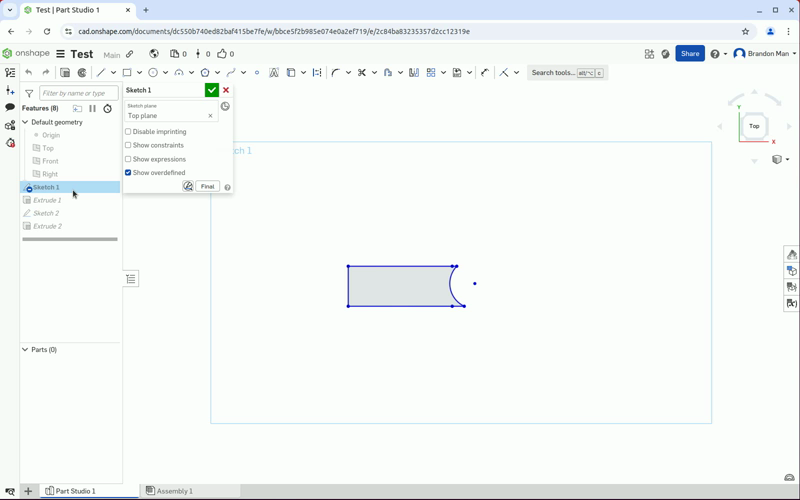
mouse_move(229, 92)
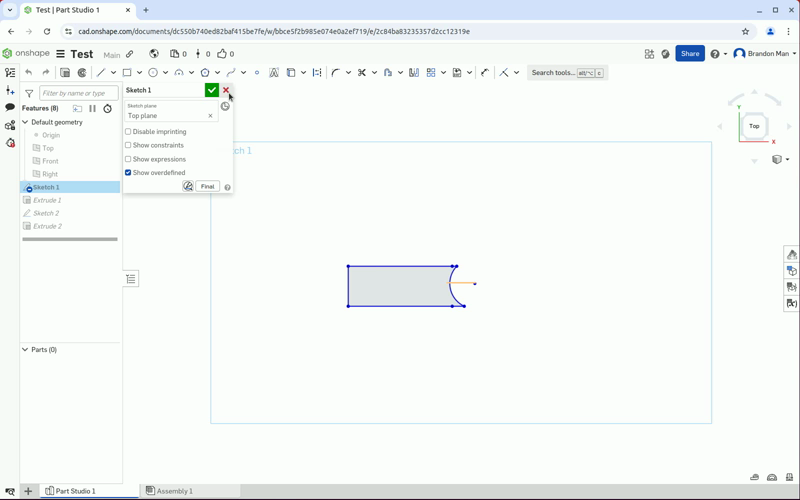
click(229, 92)
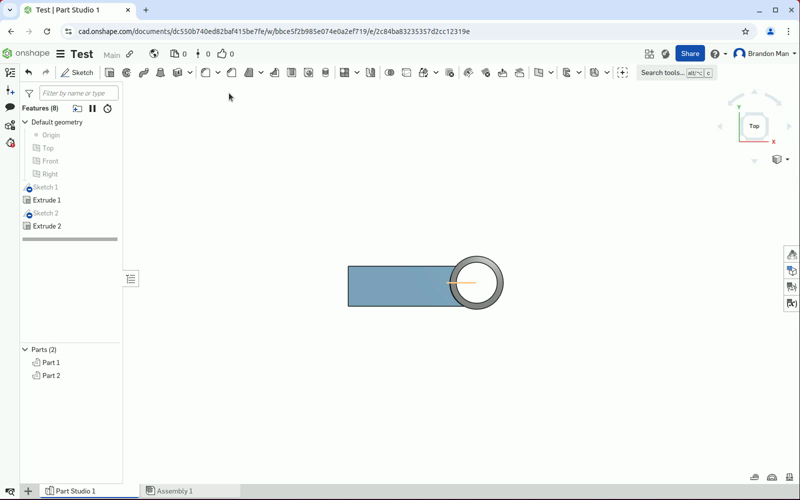
mouse_move(73, 352)
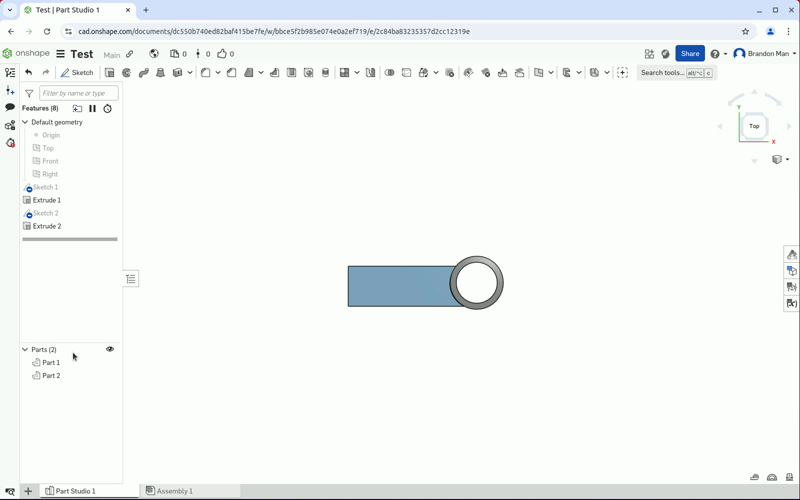
key(y)
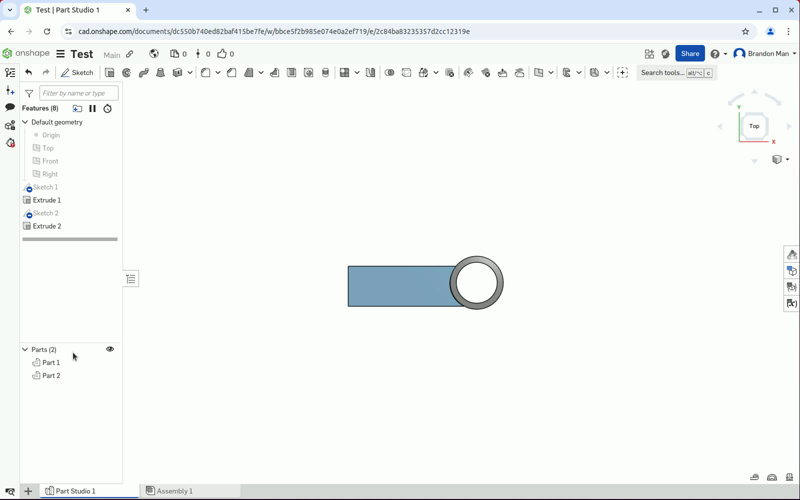
key(shift+p)
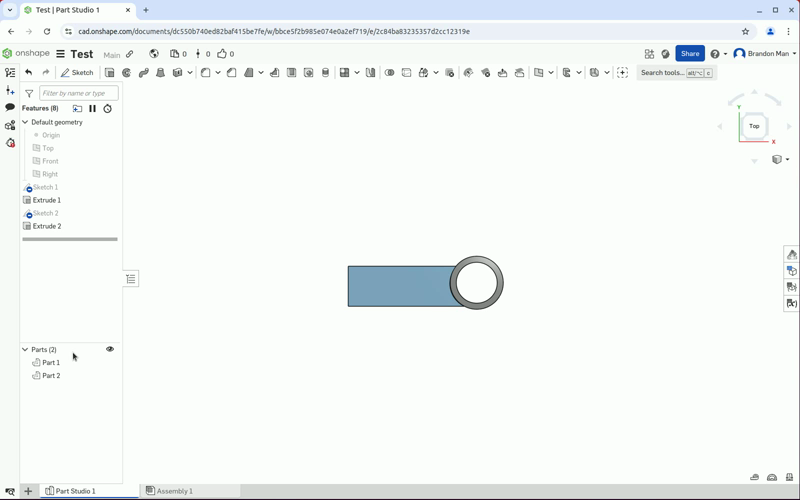
key(space)
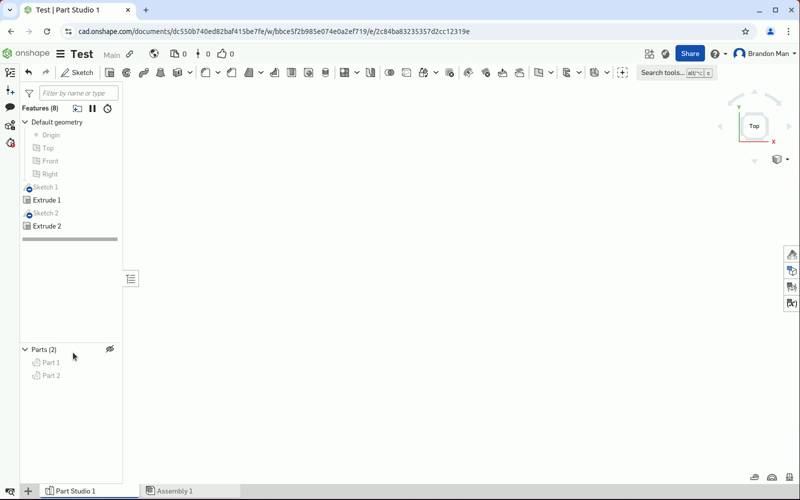
key_down(shift)
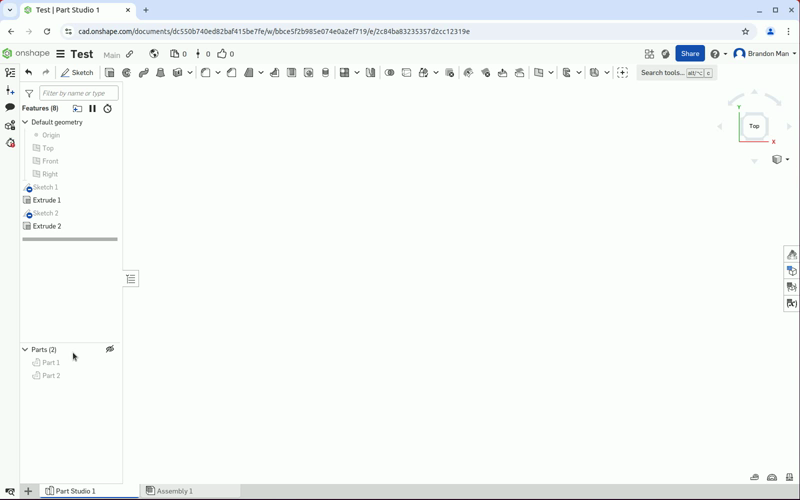
key(up)
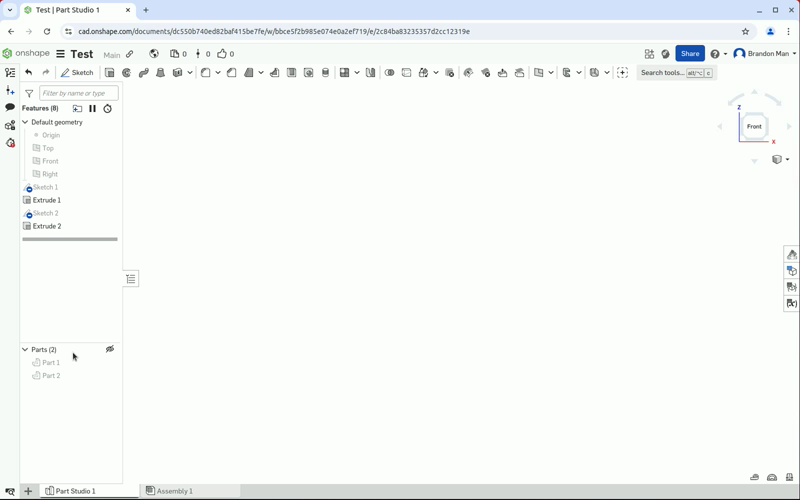
key_up(shift)
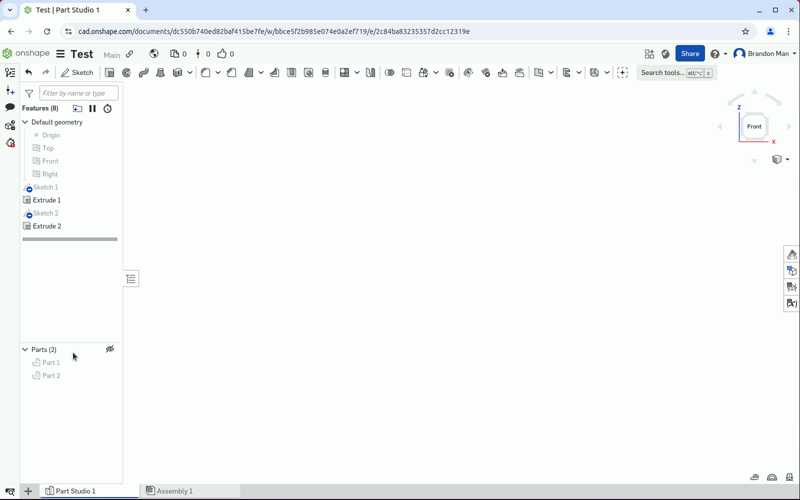
mouse_move(73, 352)
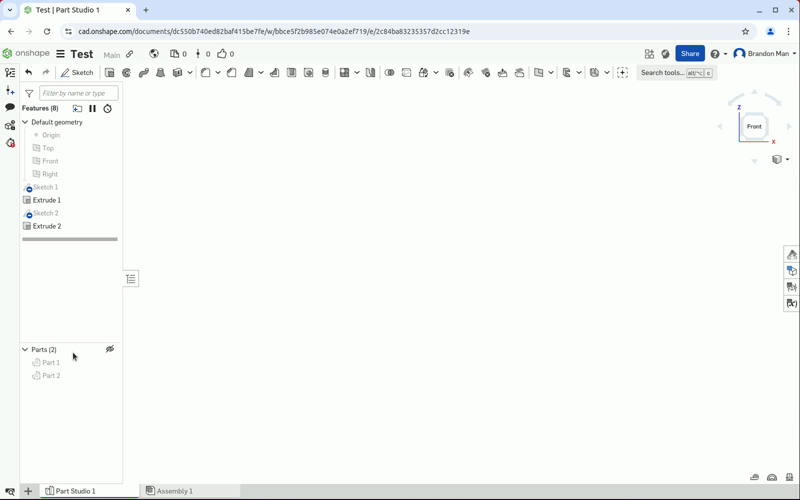
key(shift+y)
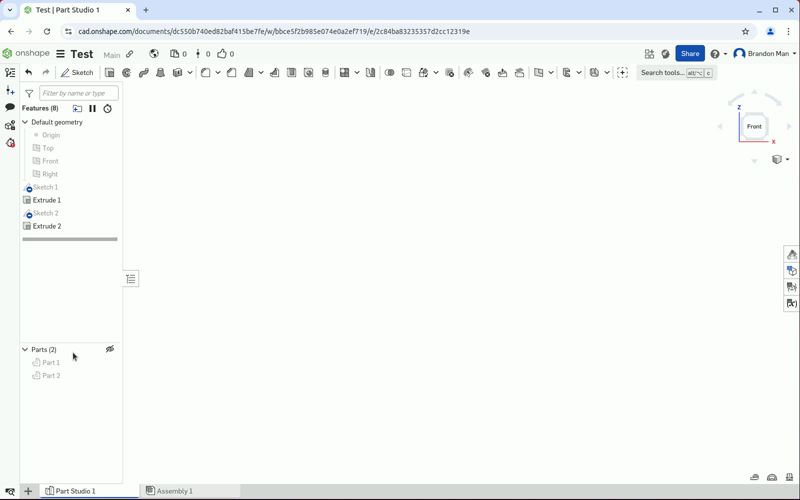
key(shift+s)
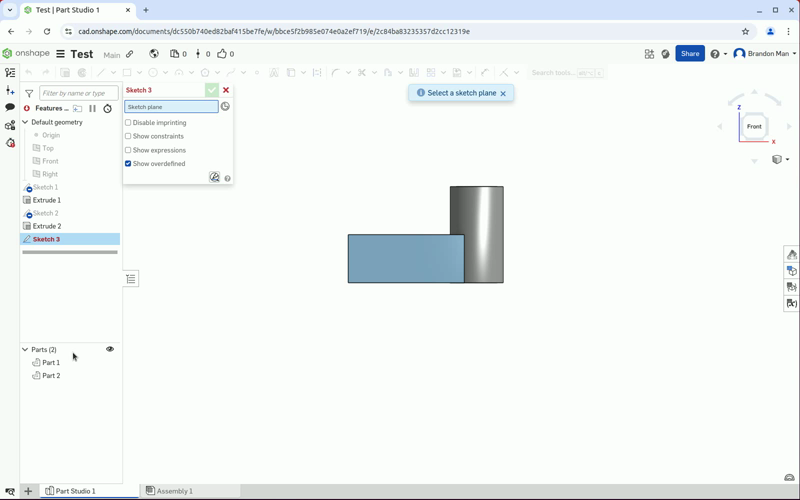
mouse_move(73, 163)
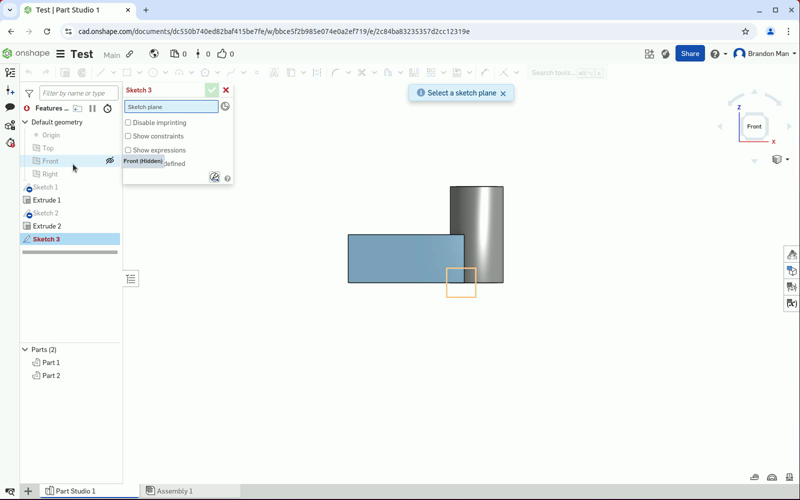
click(73, 163)
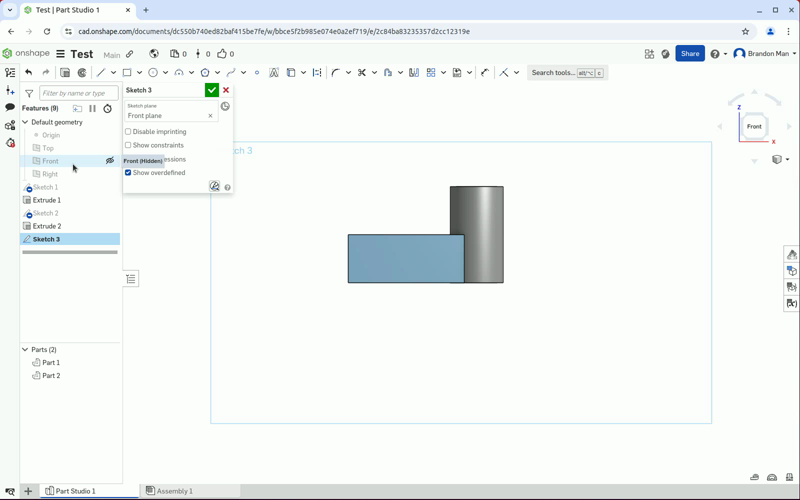
mouse_move(73, 352)
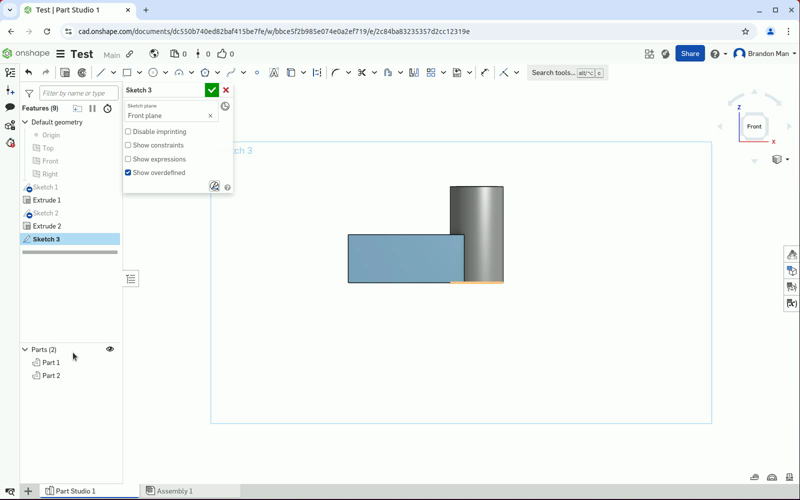
key(y)
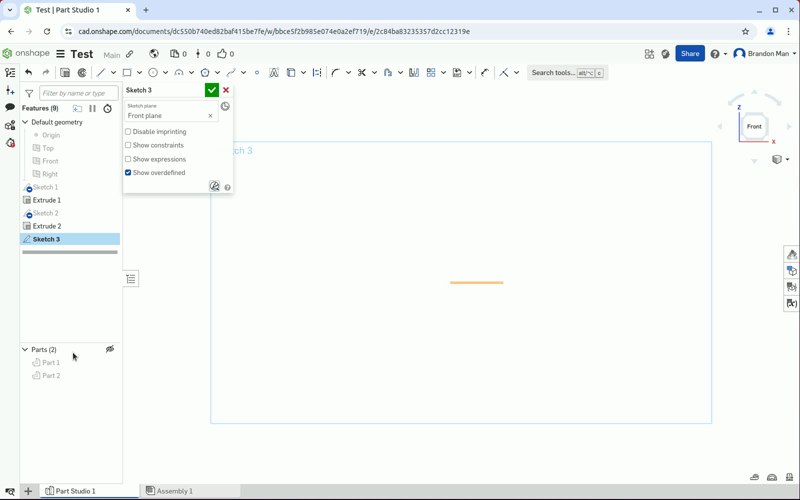
key(l)
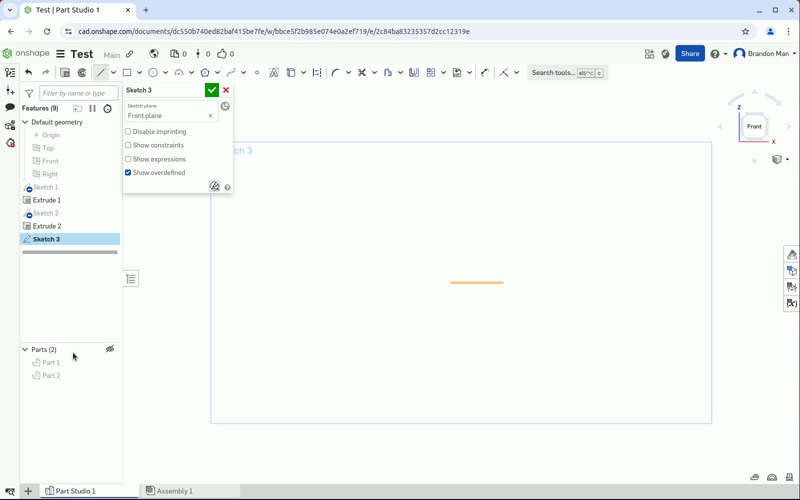
key_down(shift)
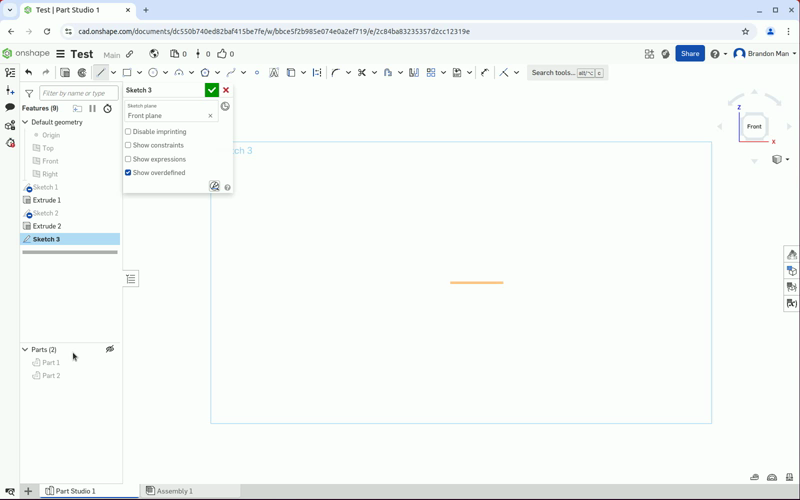
mouse_move(377, 239)
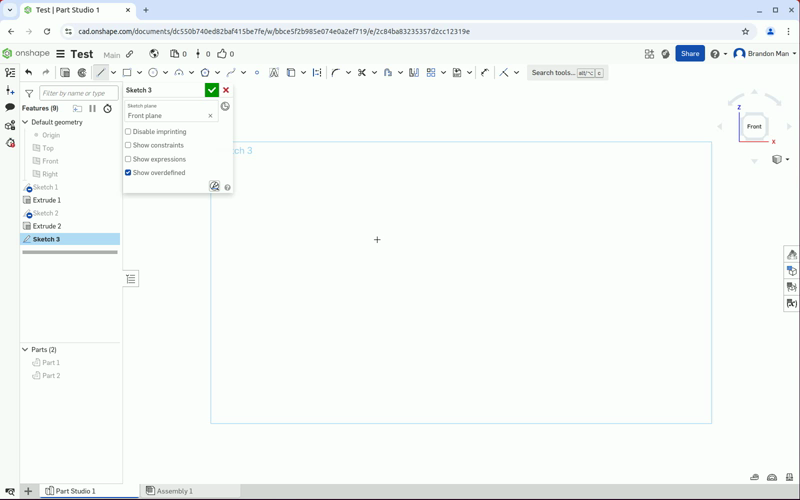
click(377, 239)
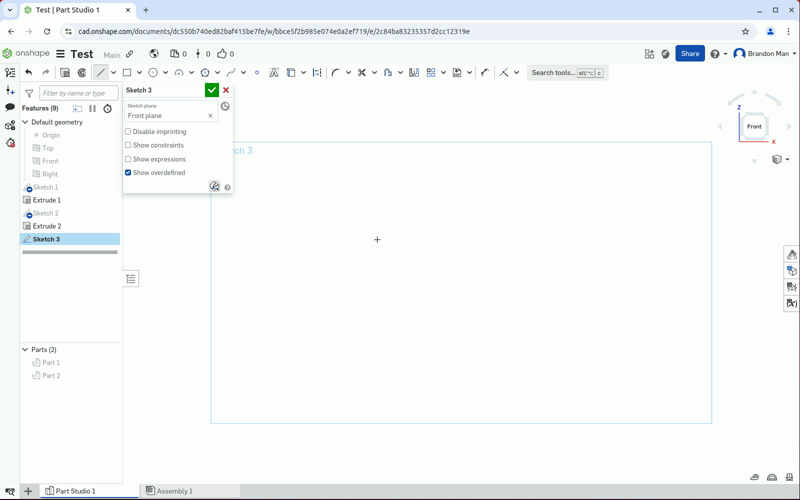
key_up(shift)
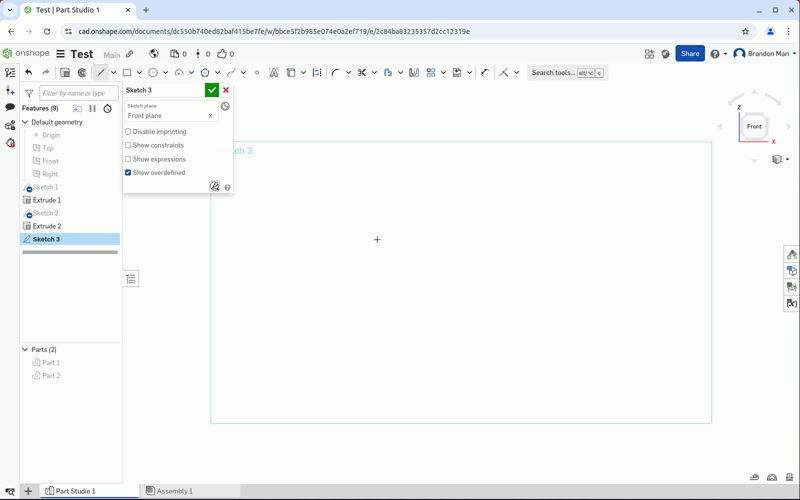
key_down(shift)
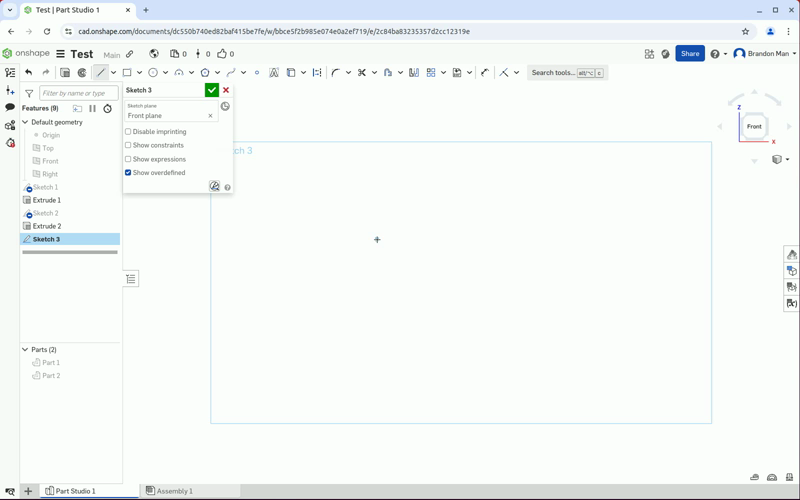
mouse_move(448, 239)
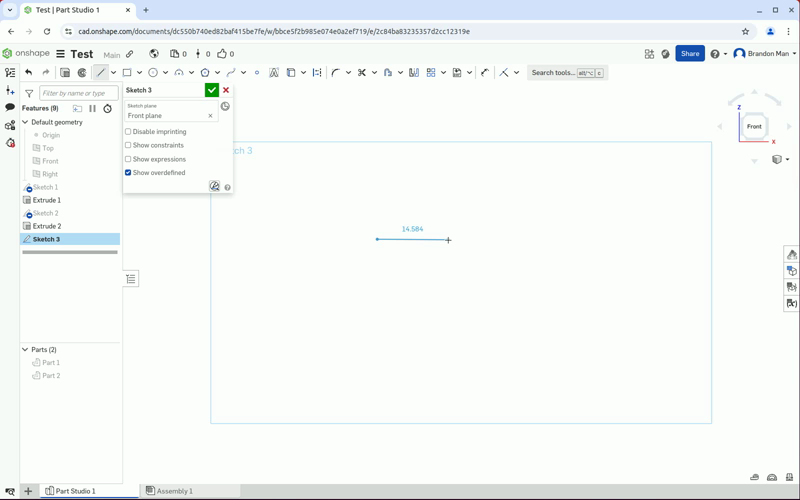
click(448, 239)
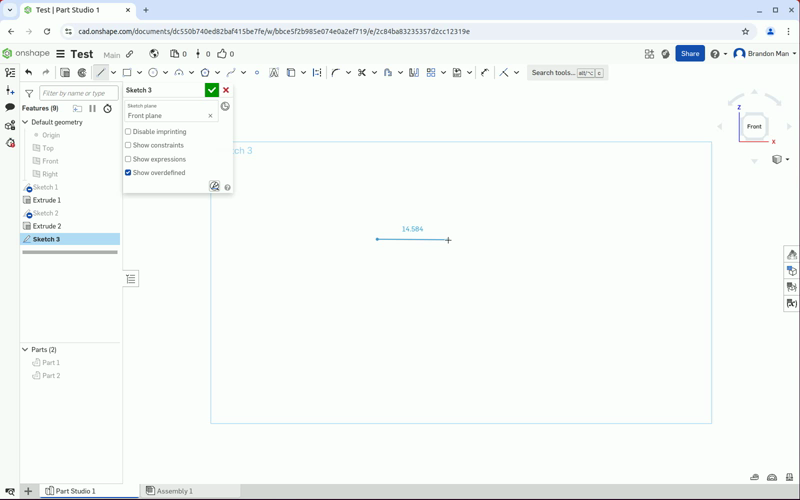
key_up(shift)
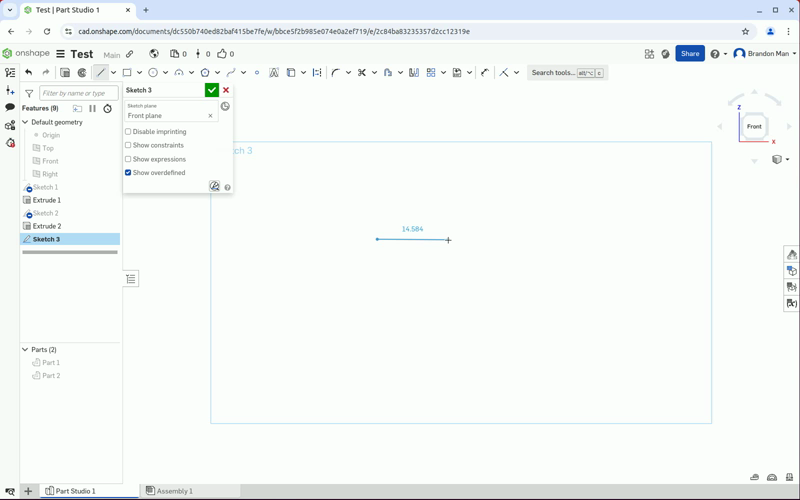
key_down(shift)
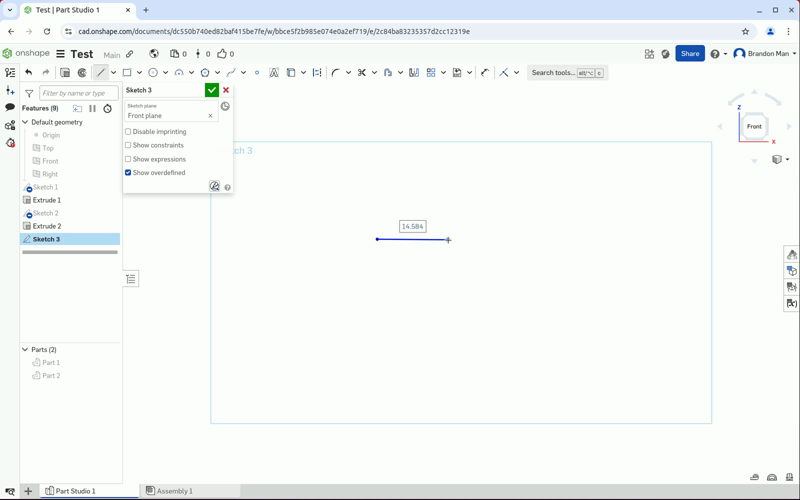
mouse_move(478, 239)
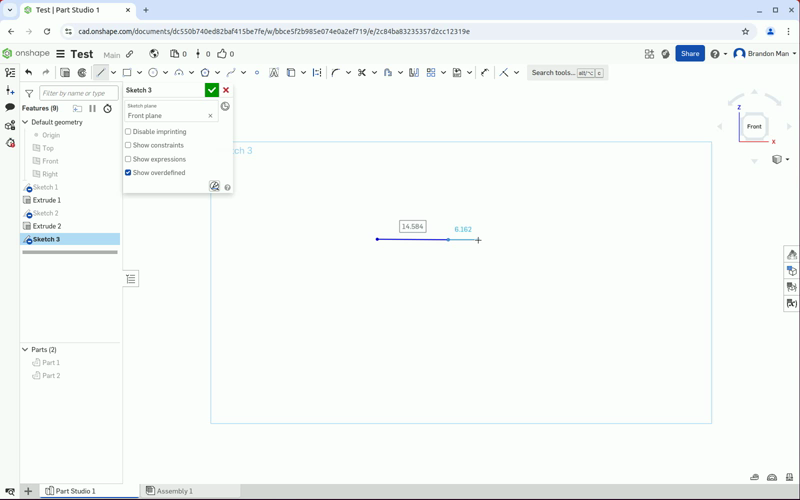
mouse_move(448, 195)
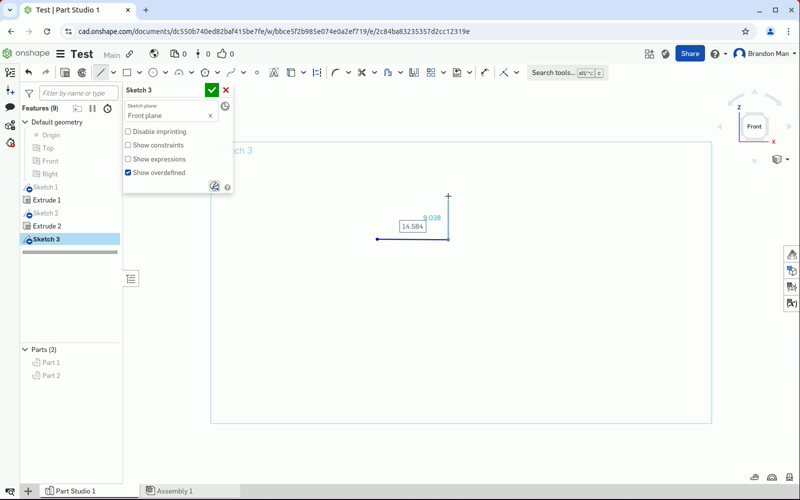
click(448, 195)
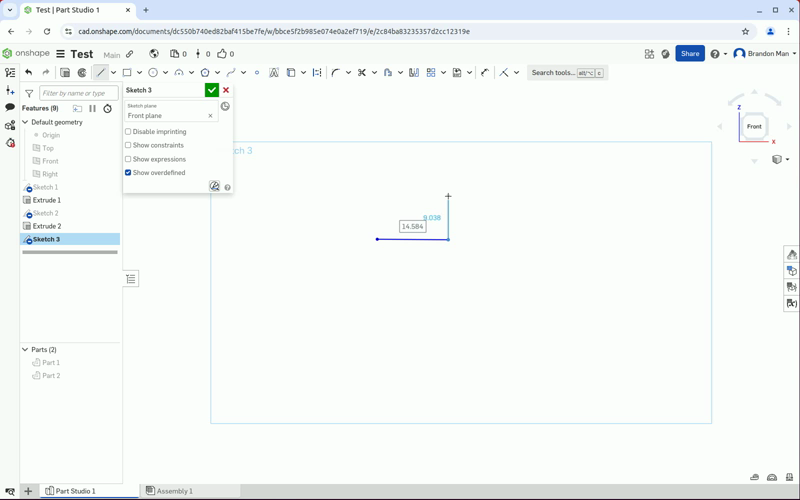
key_up(shift)
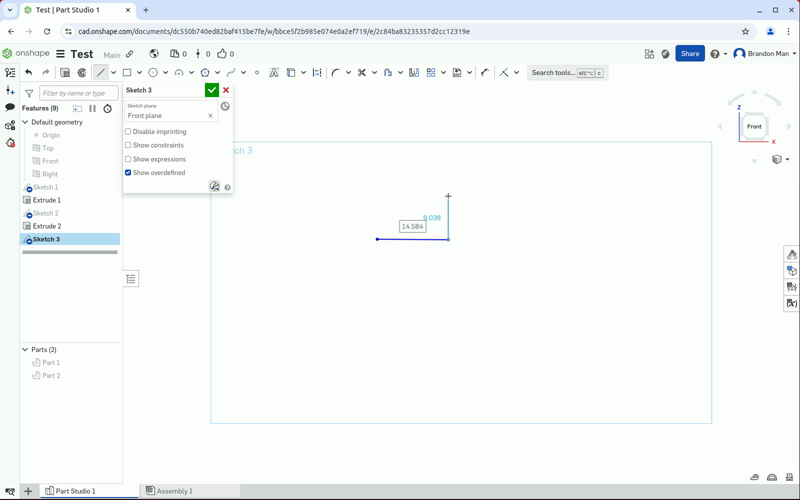
key_down(shift)
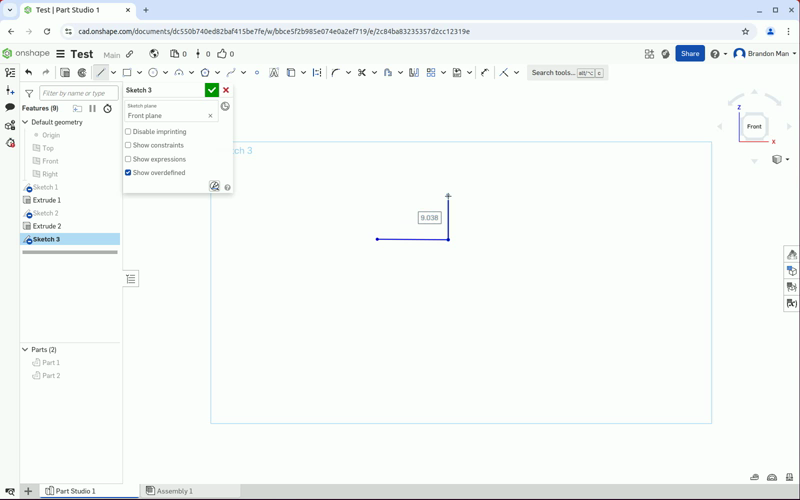
mouse_move(377, 236)
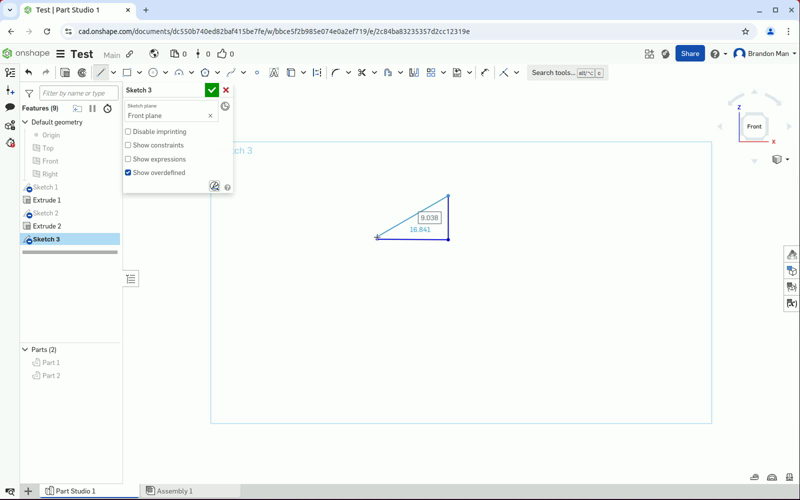
scroll(6)
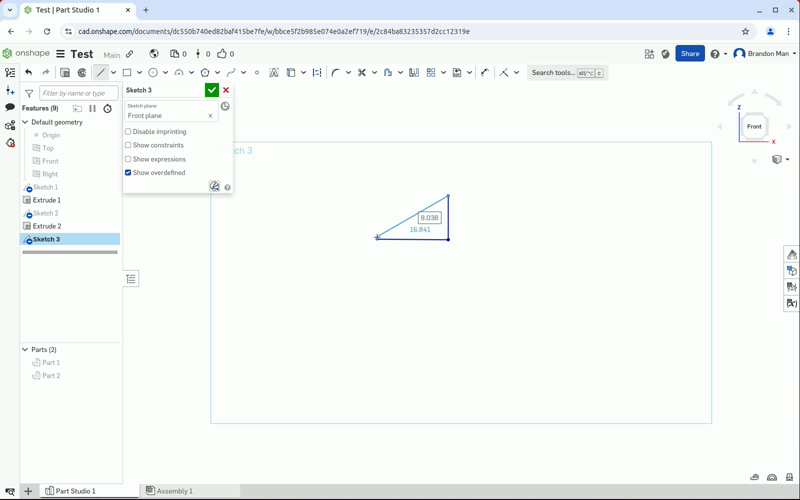
scroll(6)
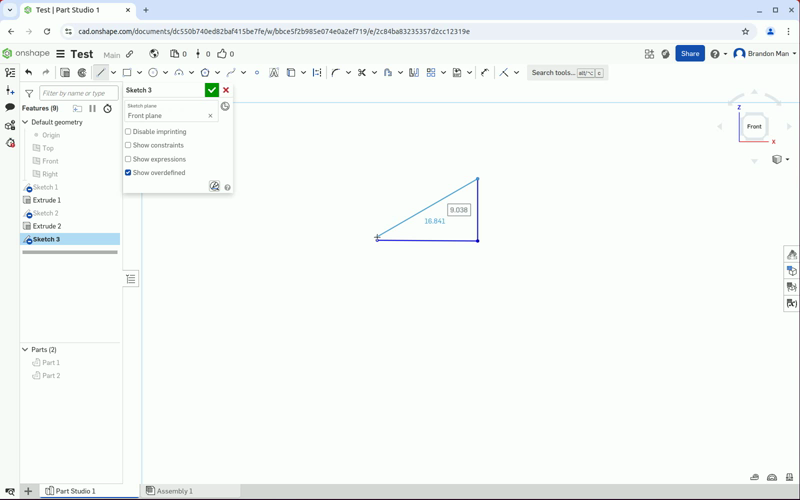
scroll(6)
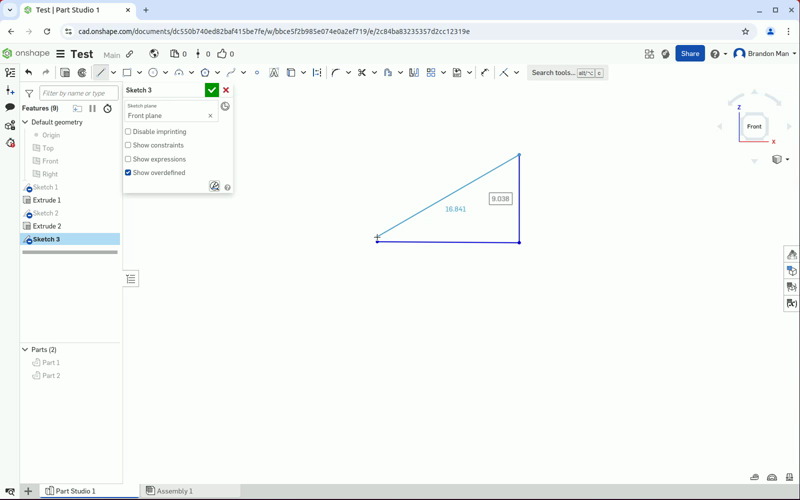
scroll(6)
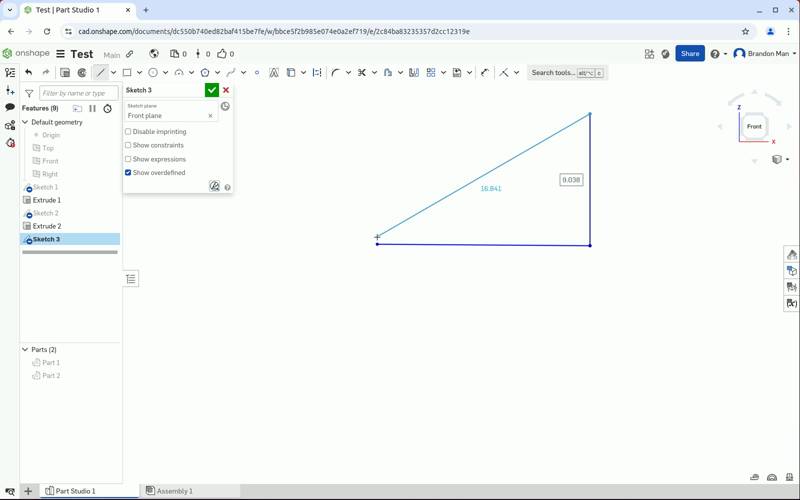
scroll(6)
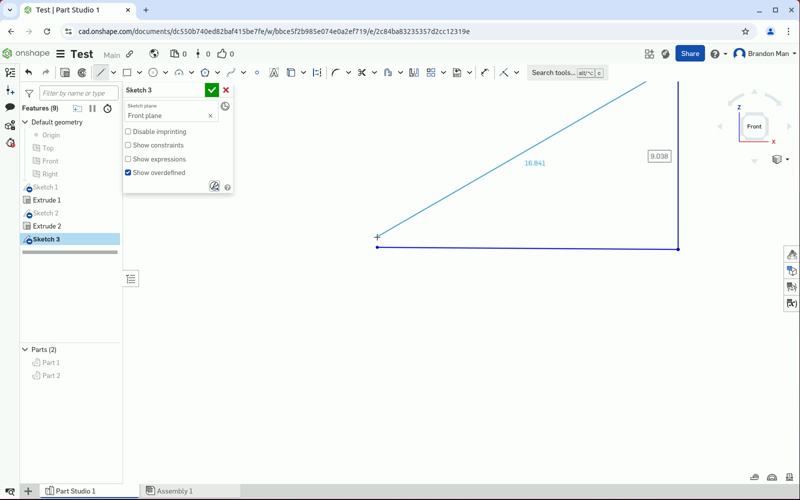
scroll(6)
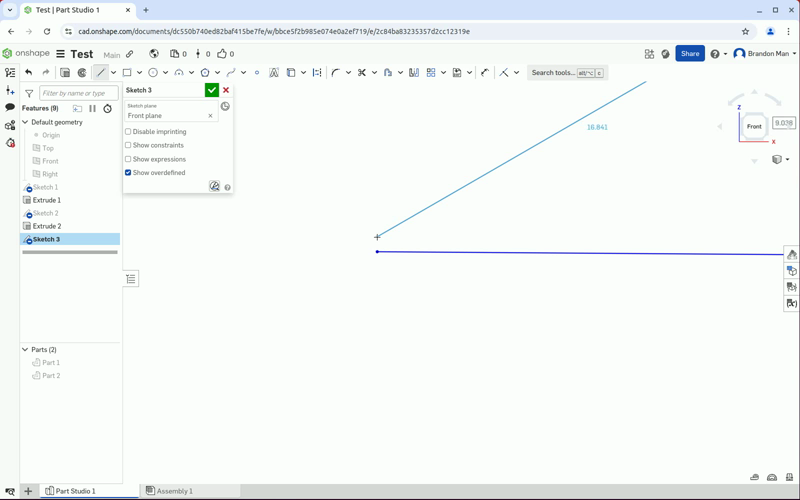
scroll(6)
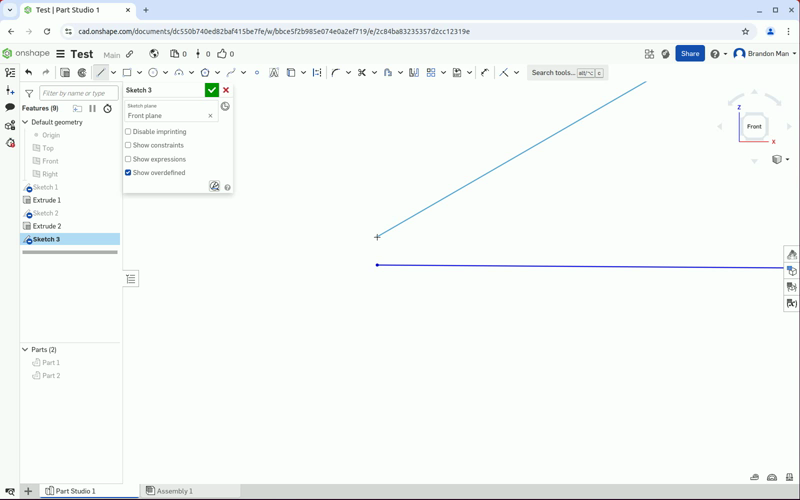
click(377, 236)
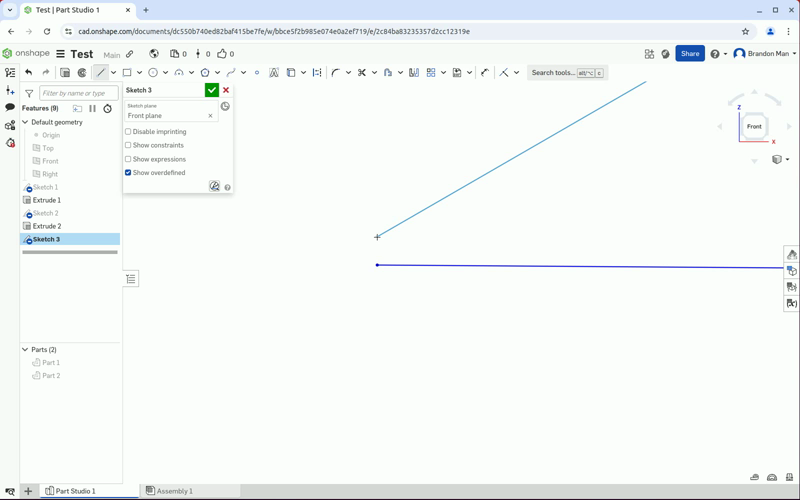
scroll(-6)
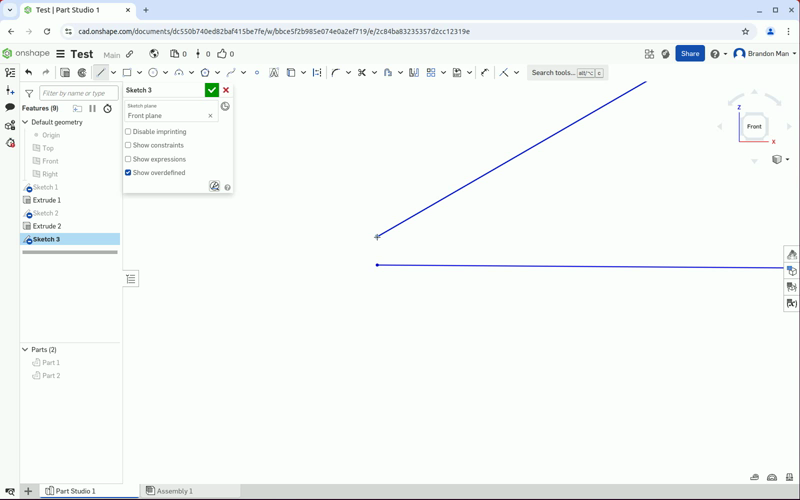
scroll(-6)
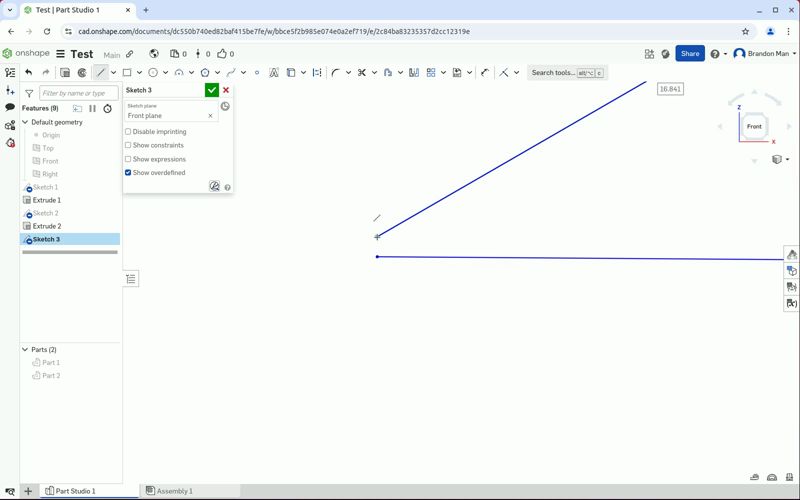
scroll(-6)
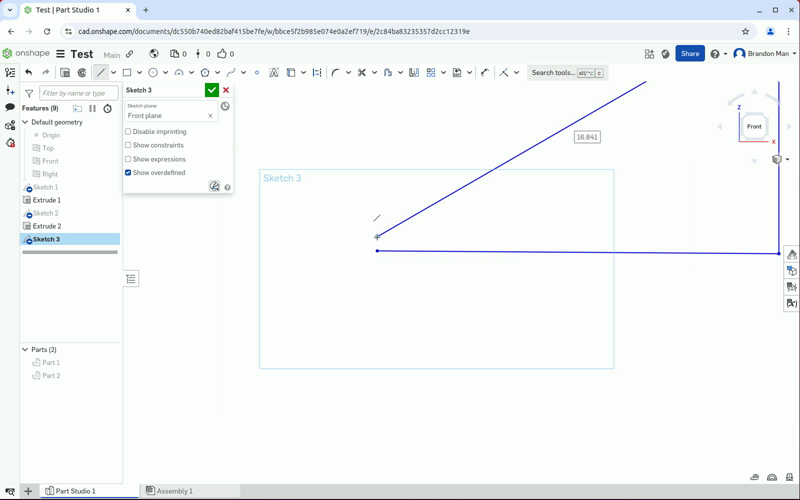
scroll(-6)
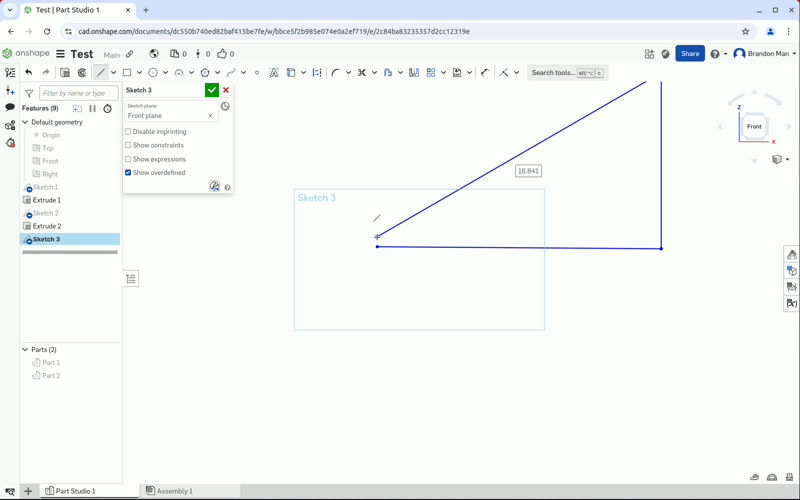
scroll(-6)
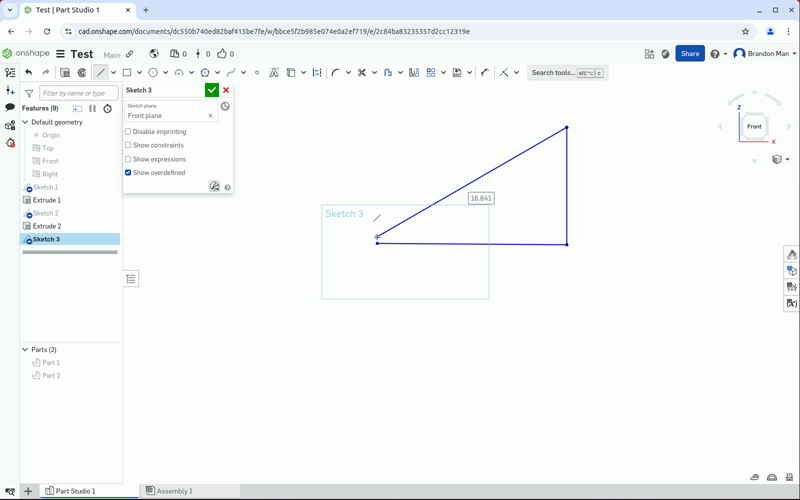
scroll(-6)
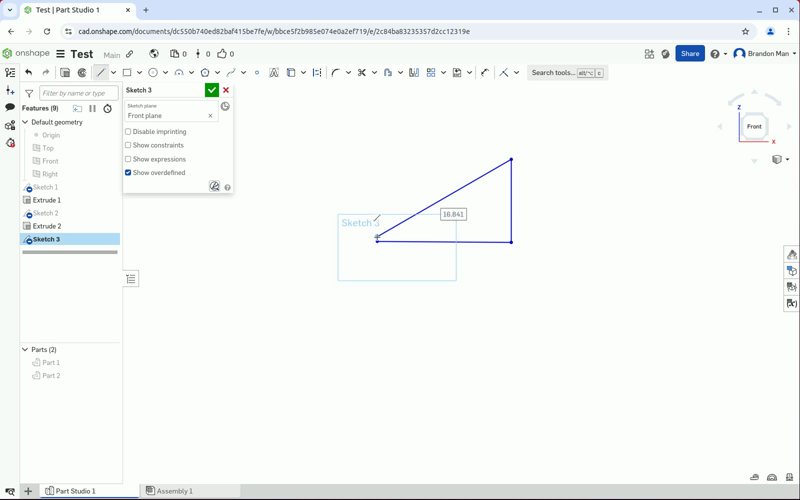
scroll(-6)
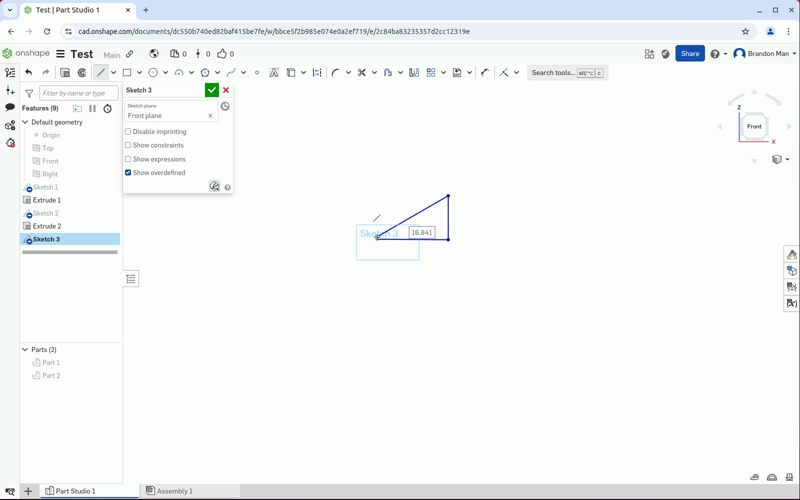
key_up(shift)
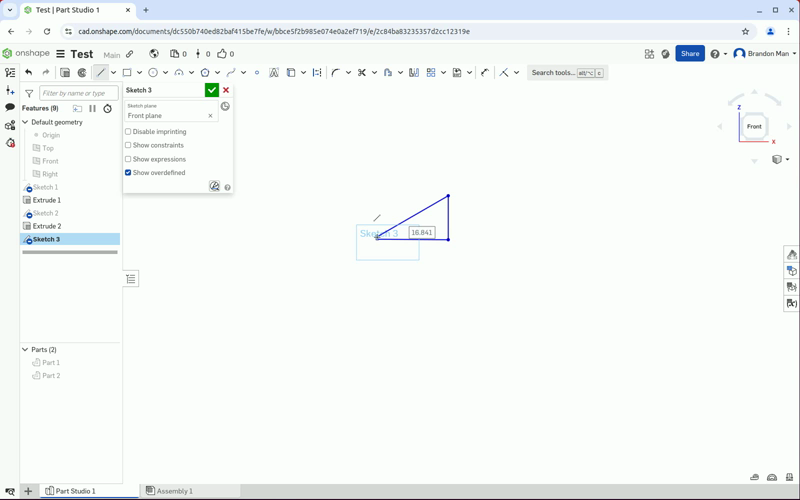
mouse_move(407, 236)
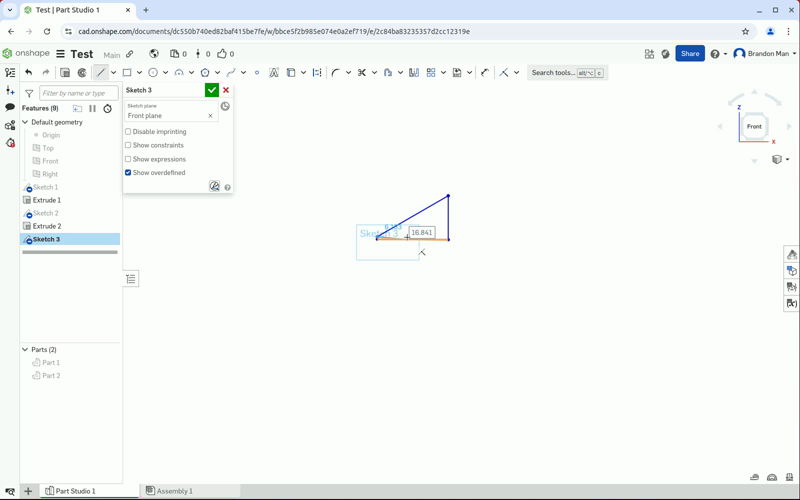
key_down(shift)
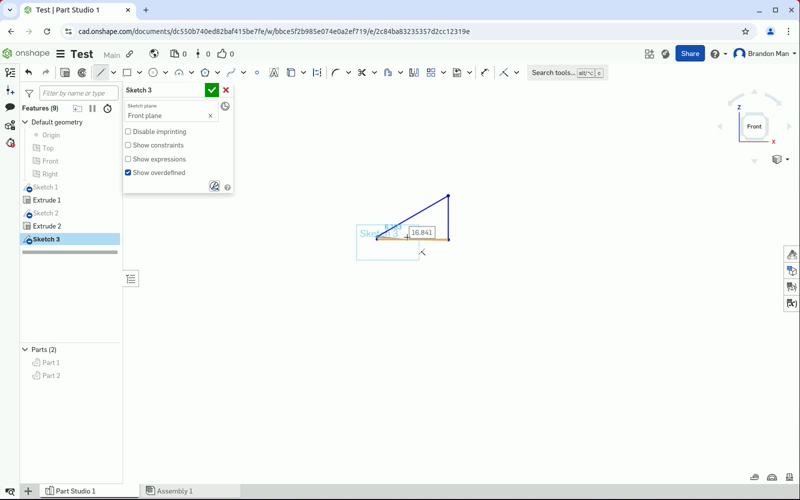
mouse_move(377, 239)
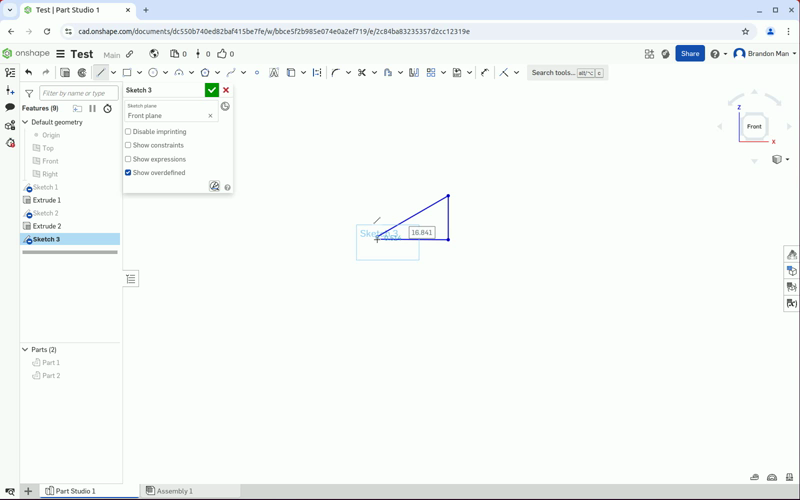
scroll(6)
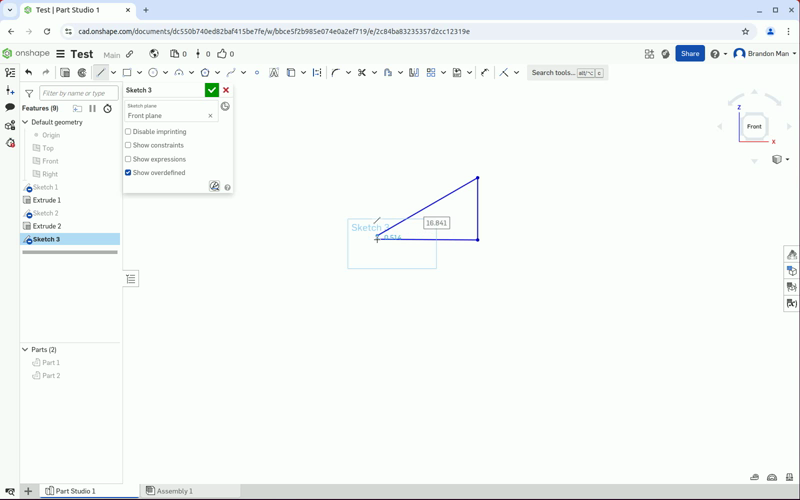
scroll(6)
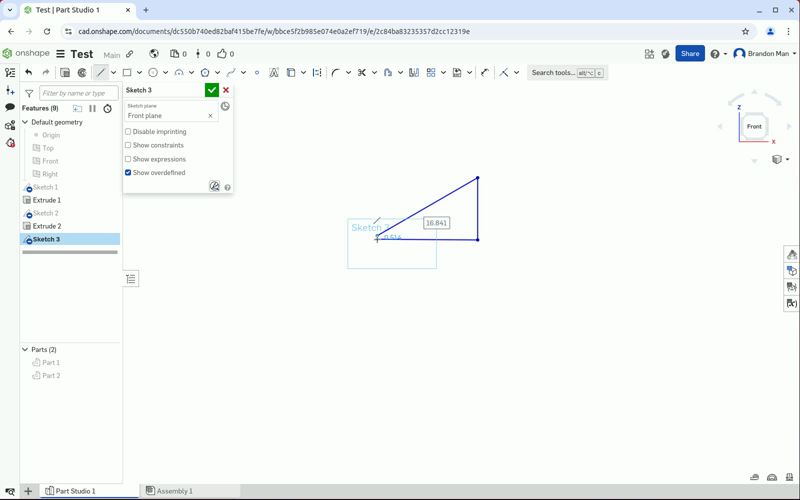
scroll(6)
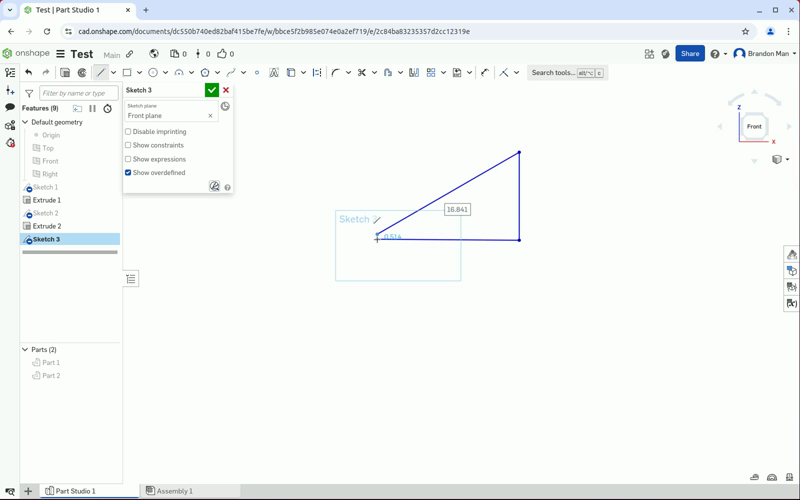
scroll(6)
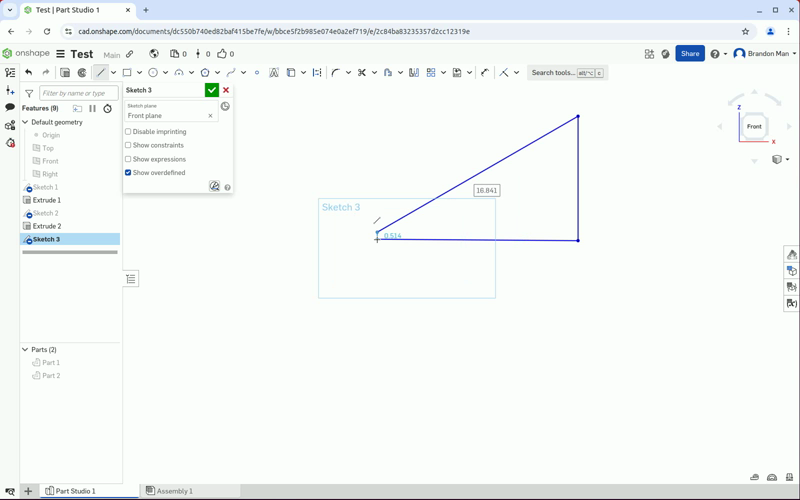
scroll(6)
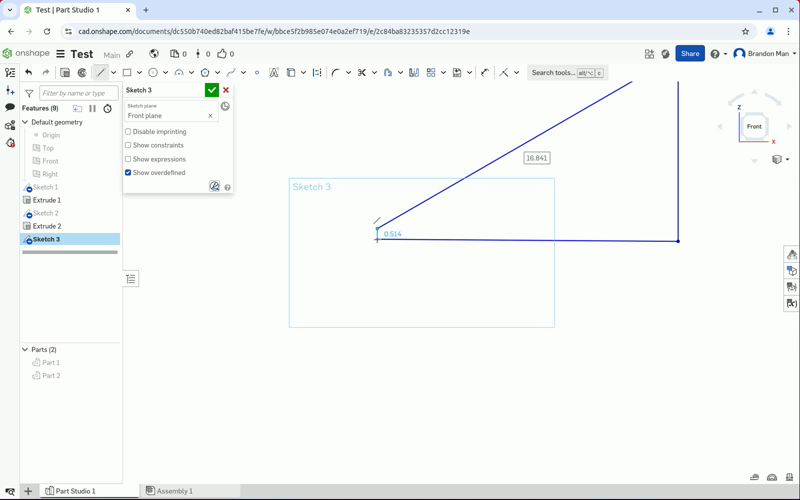
scroll(6)
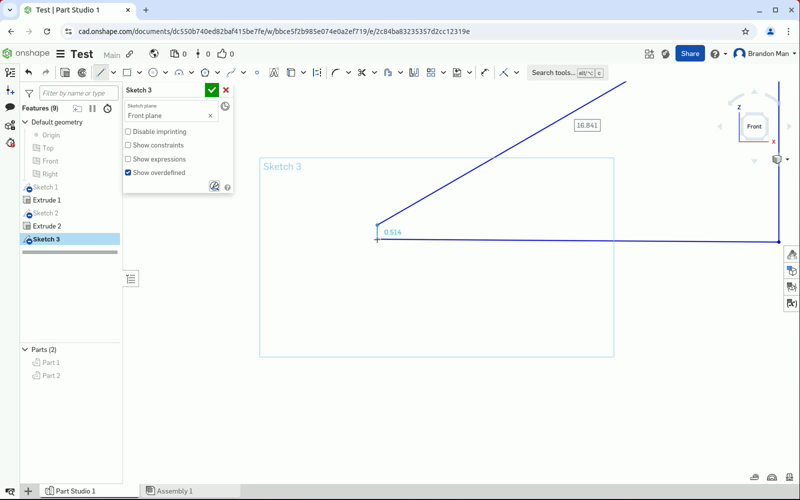
scroll(6)
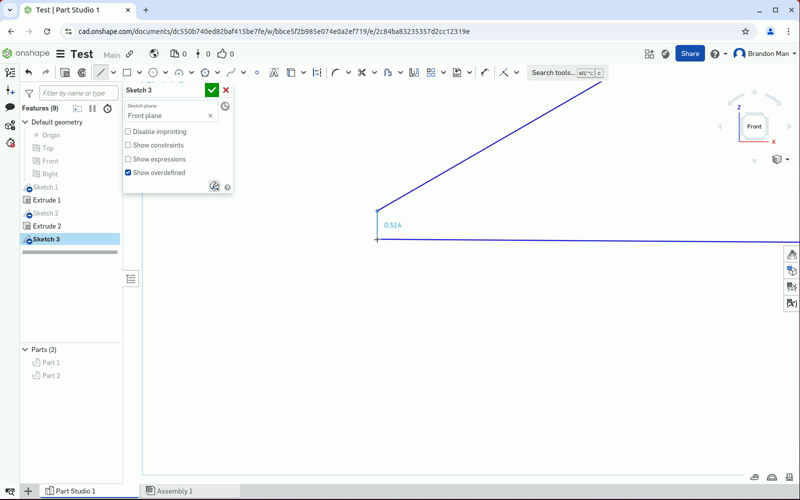
key_up(shift)
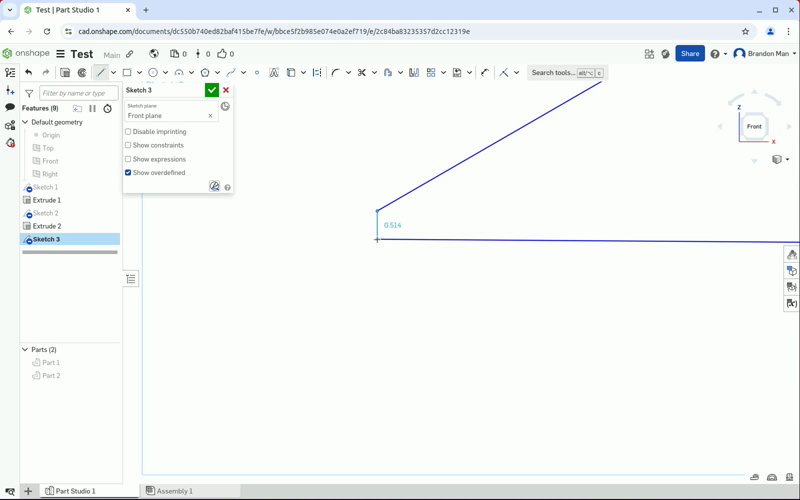
click(377, 239)
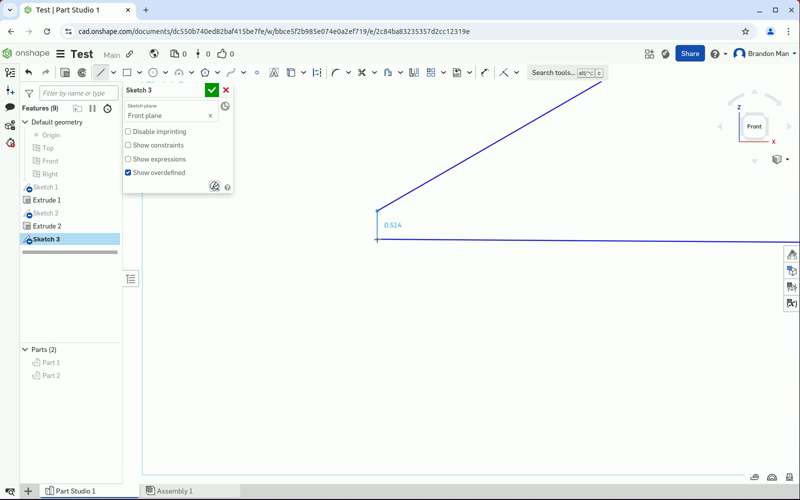
scroll(-6)
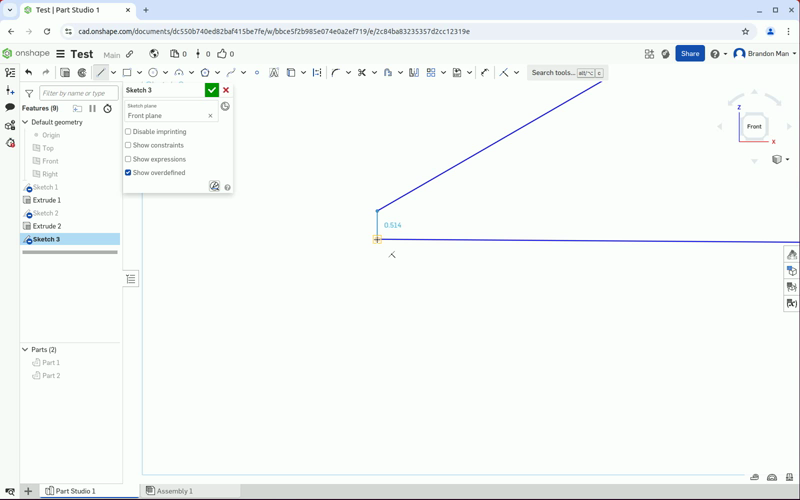
scroll(-6)
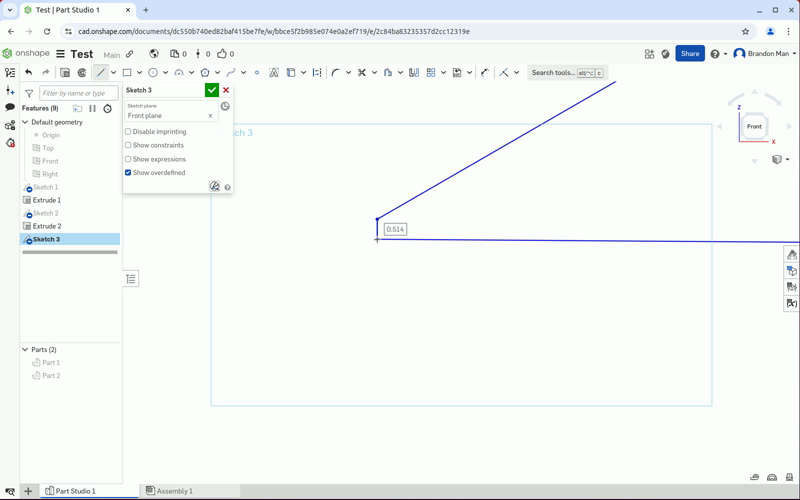
scroll(-6)
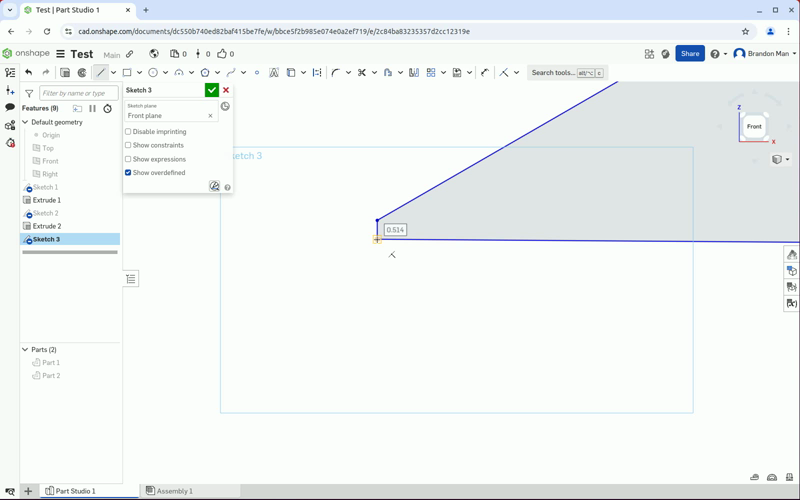
scroll(-6)
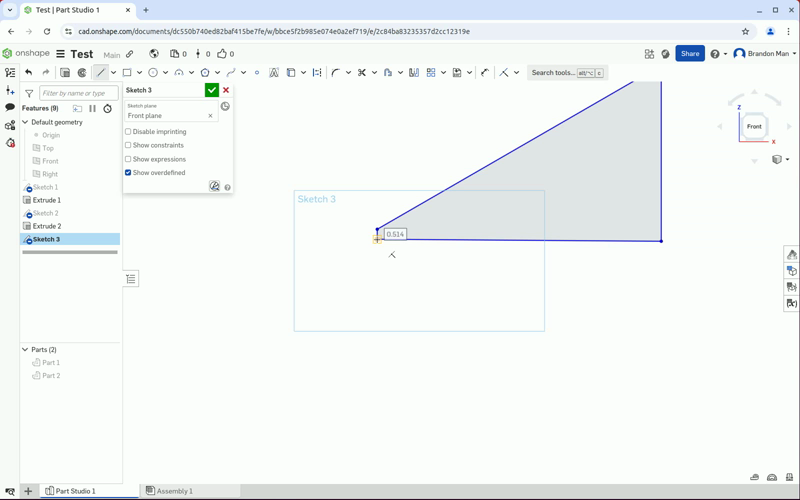
scroll(-6)
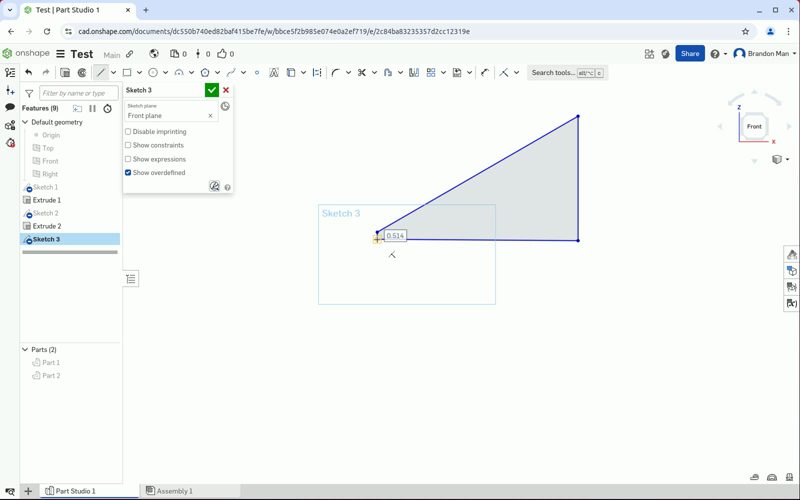
scroll(-6)
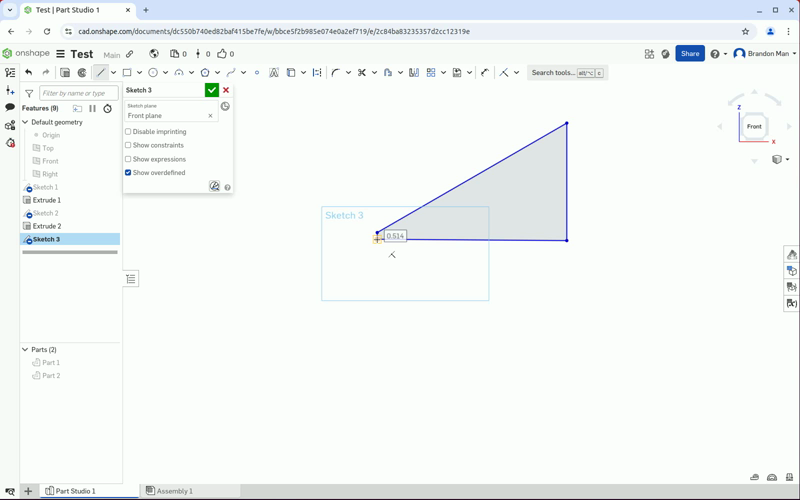
scroll(-6)
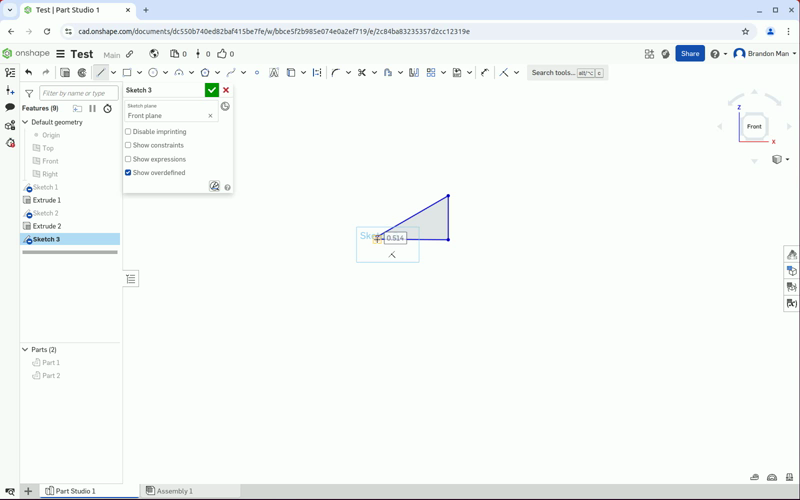
key(esc)
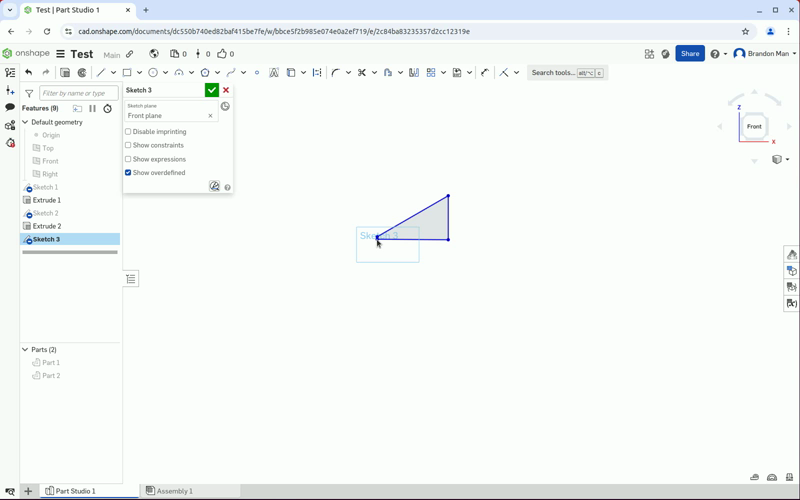
mouse_move(423, 232)
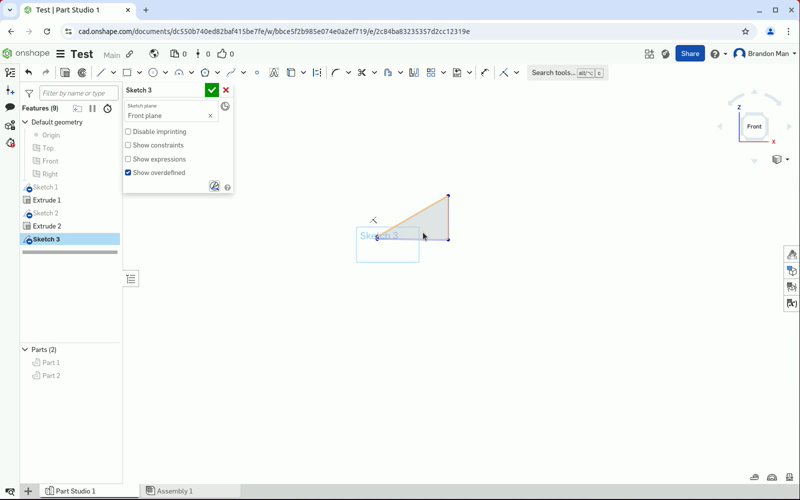
scroll(6)
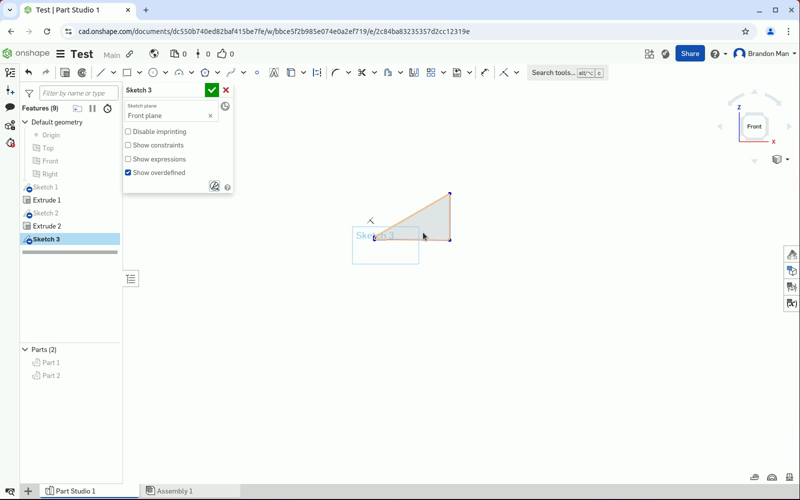
scroll(6)
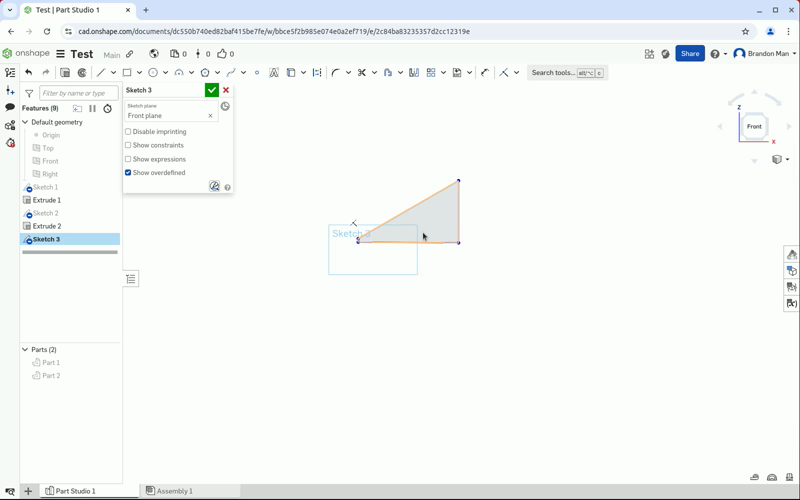
scroll(6)
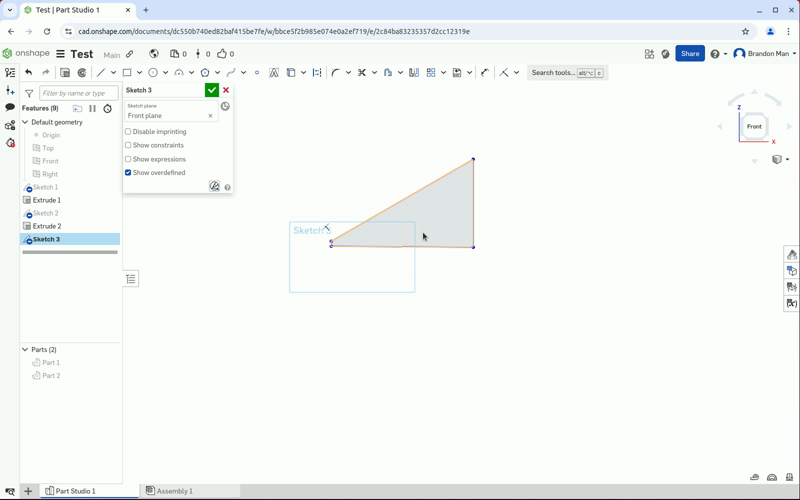
scroll(6)
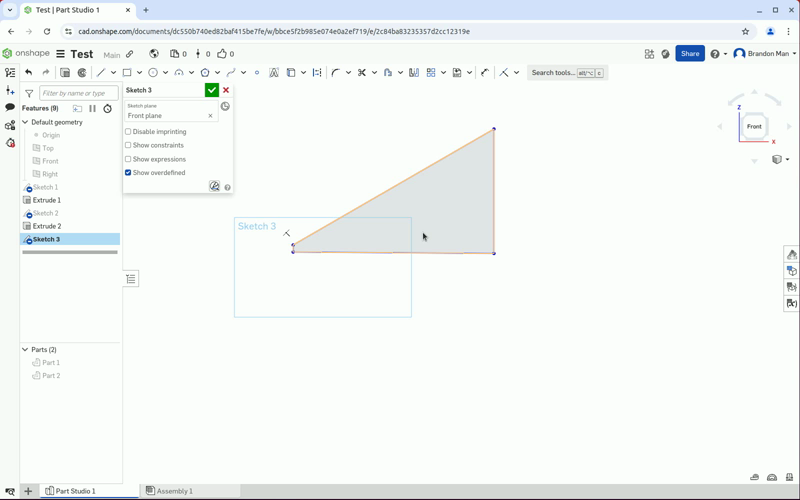
scroll(6)
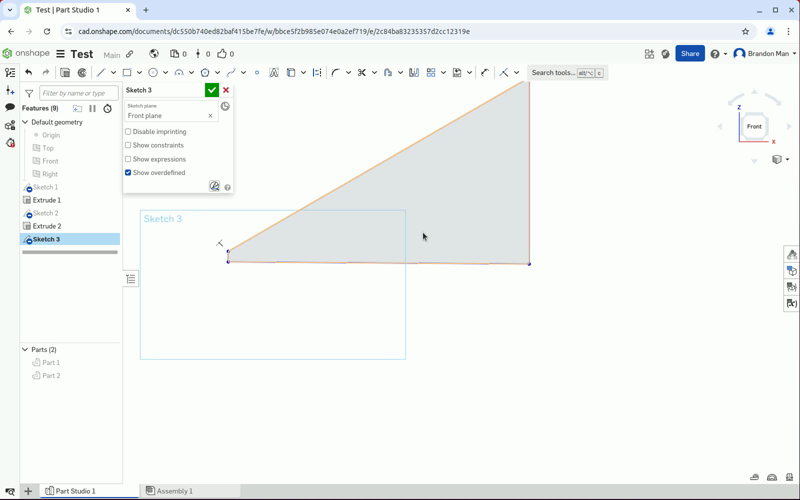
scroll(6)
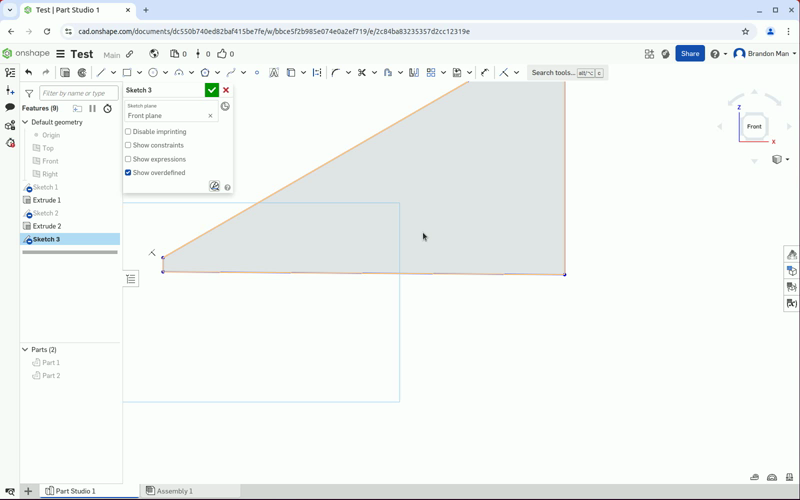
scroll(6)
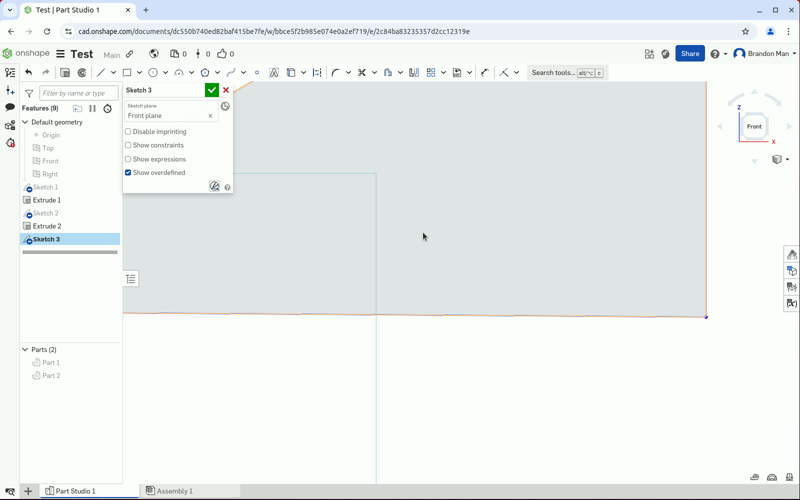
click(423, 232)
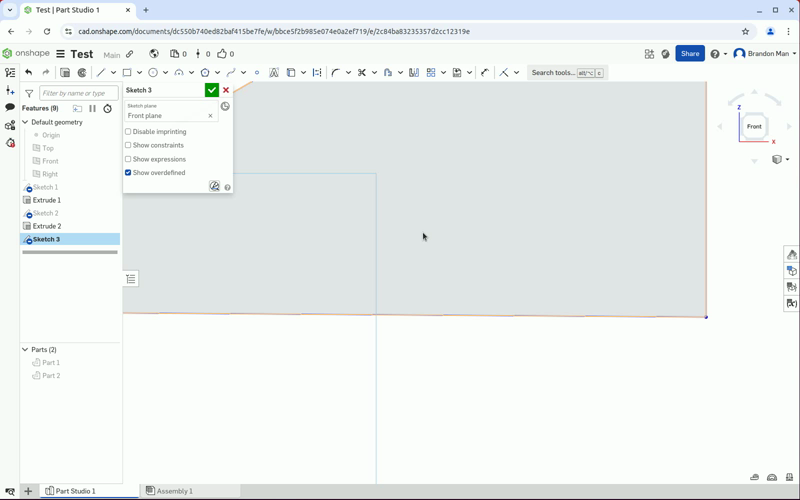
scroll(-6)
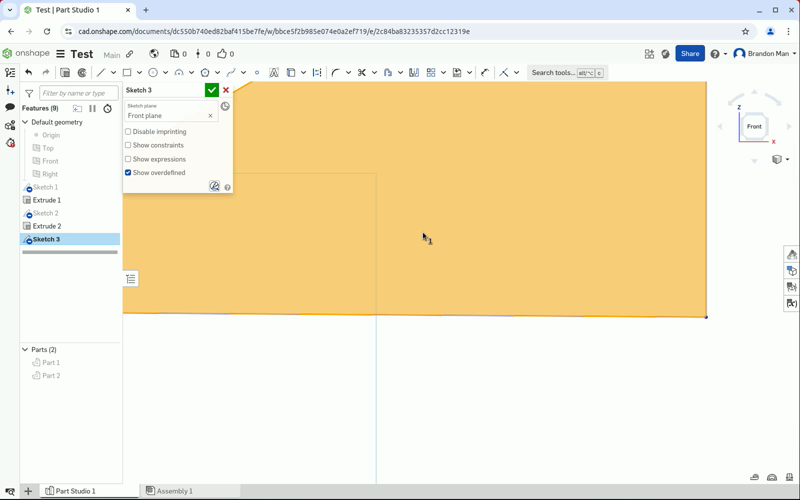
scroll(-6)
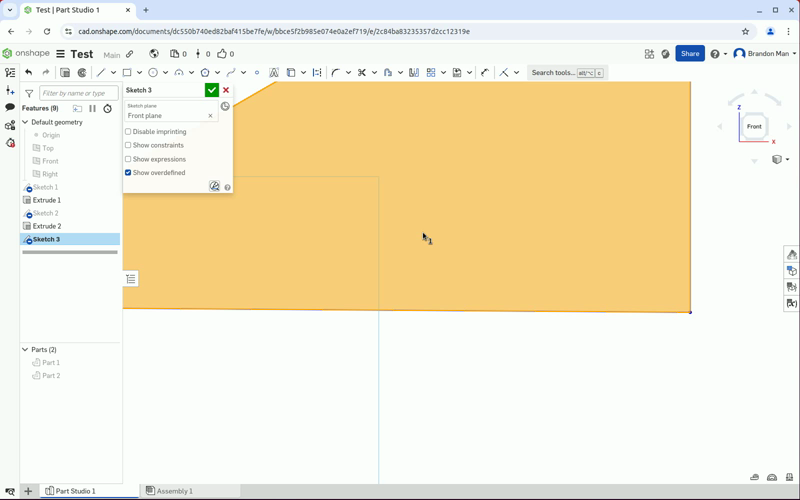
scroll(-6)
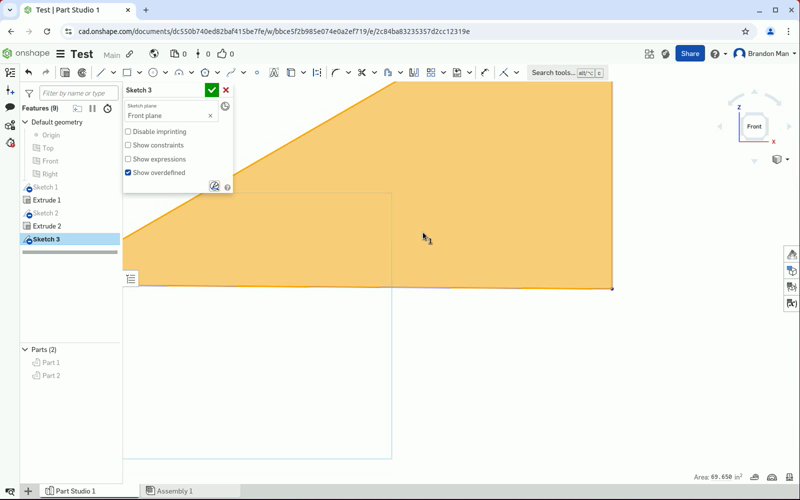
scroll(-6)
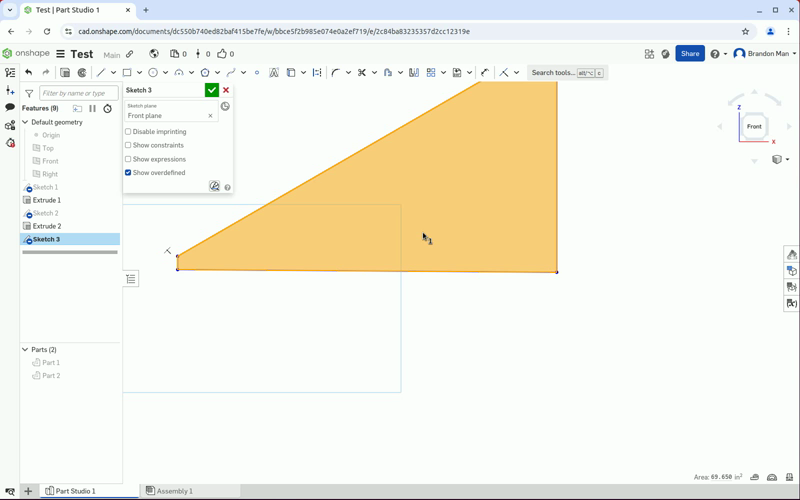
scroll(-6)
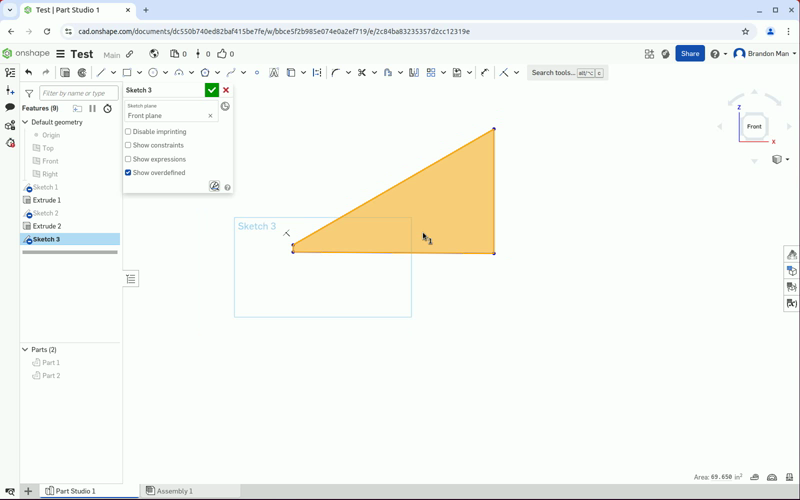
scroll(-6)
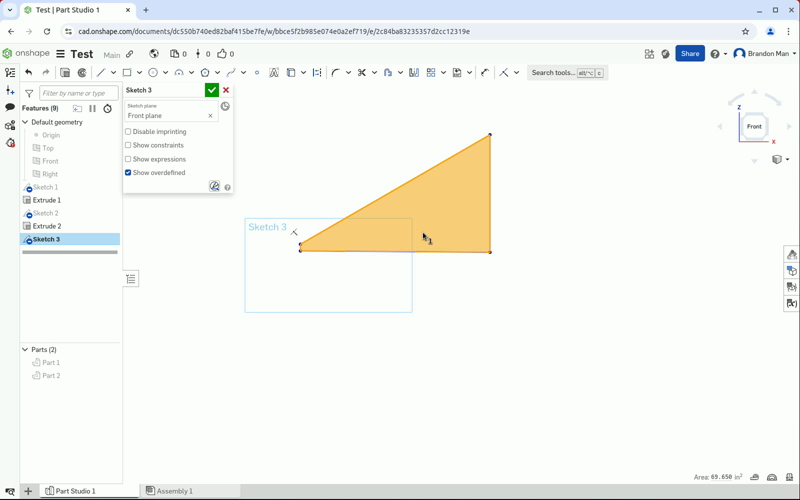
scroll(-6)
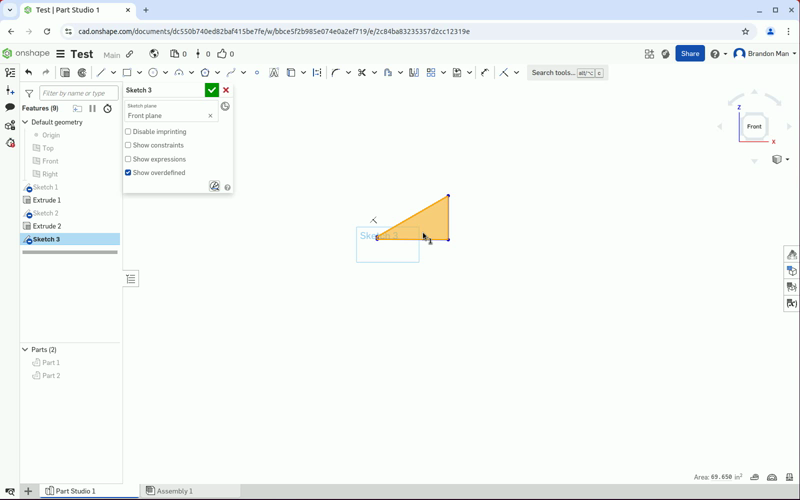
mouse_move(73, 352)
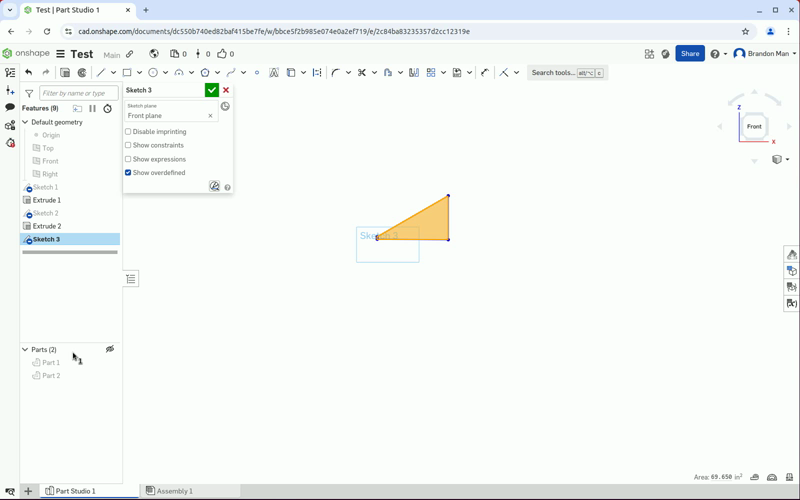
key(shift+y)
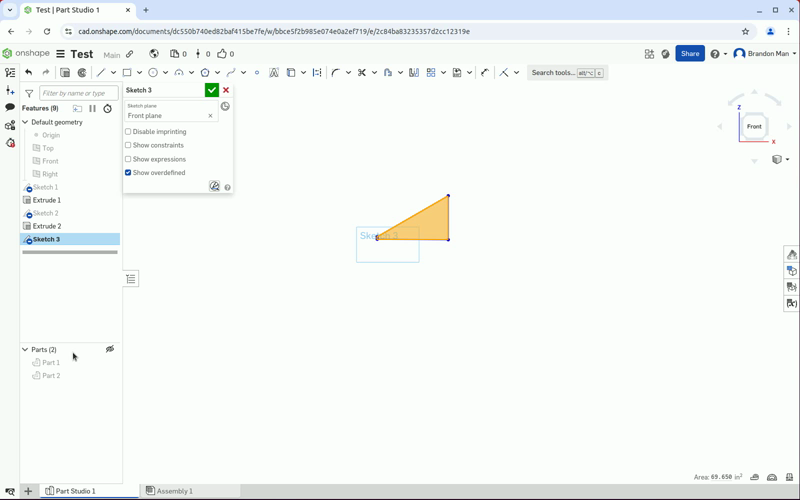
key(shift+e)
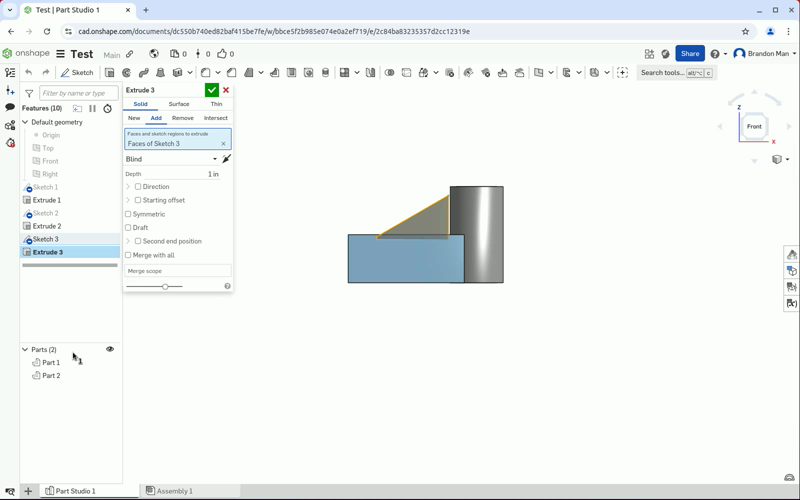
mouse_move(143, 106)
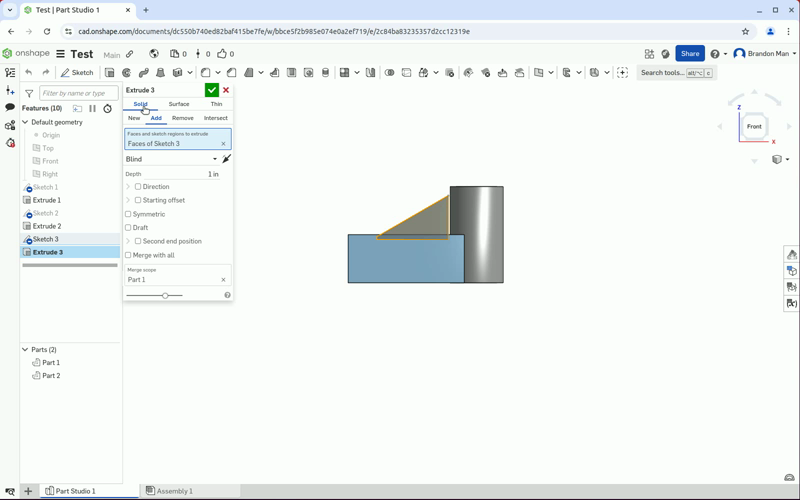
click(143, 106)
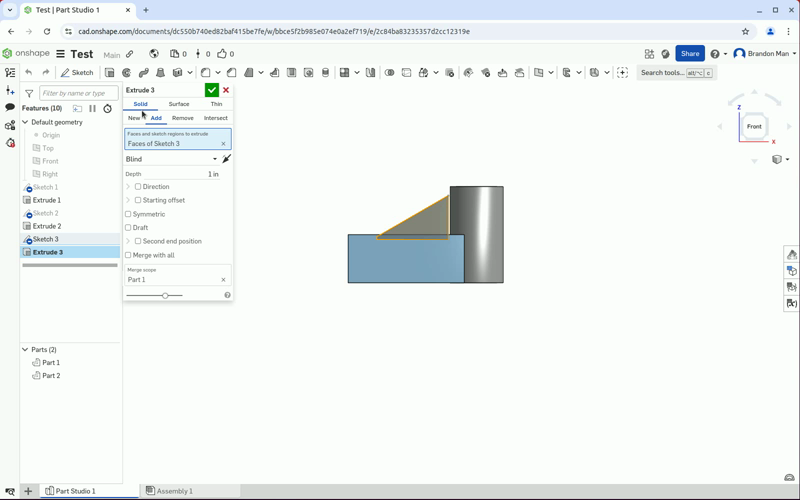
mouse_move(137, 120)
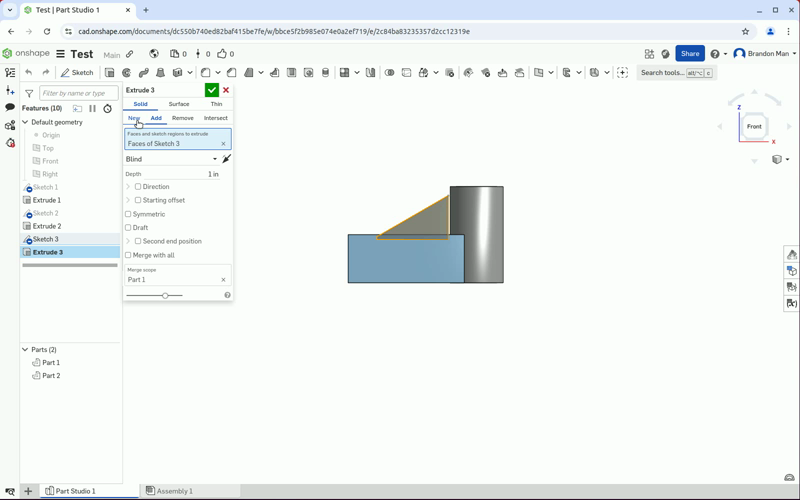
click(137, 120)
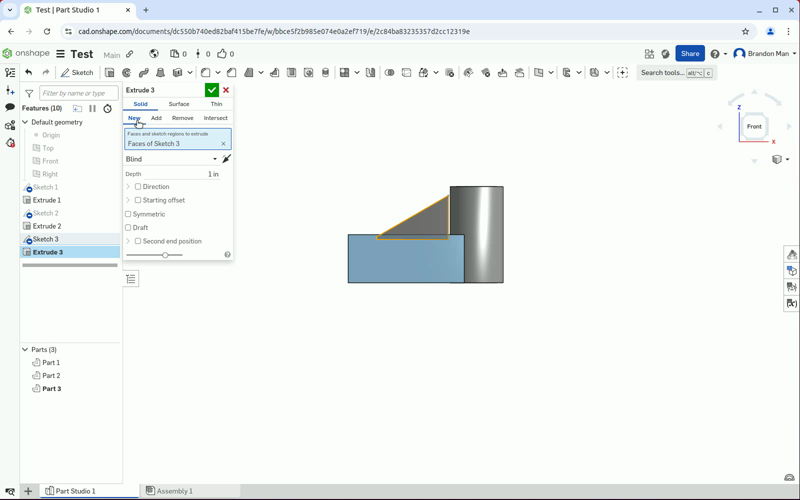
key(tab, 4)
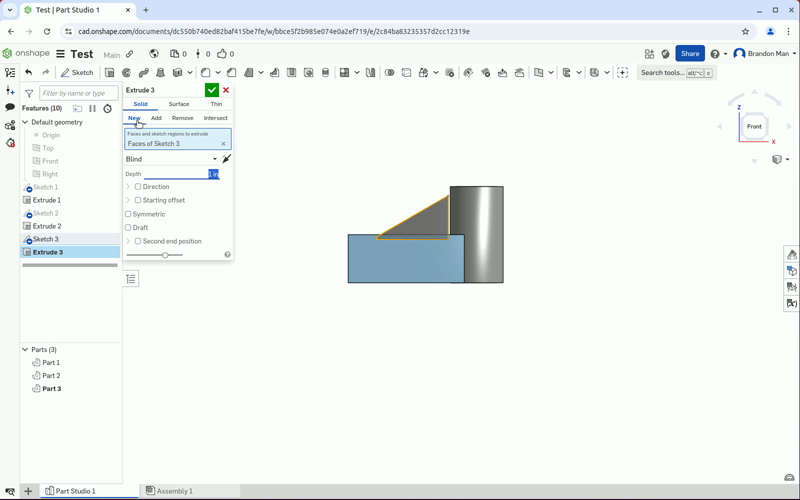
text(2.407)
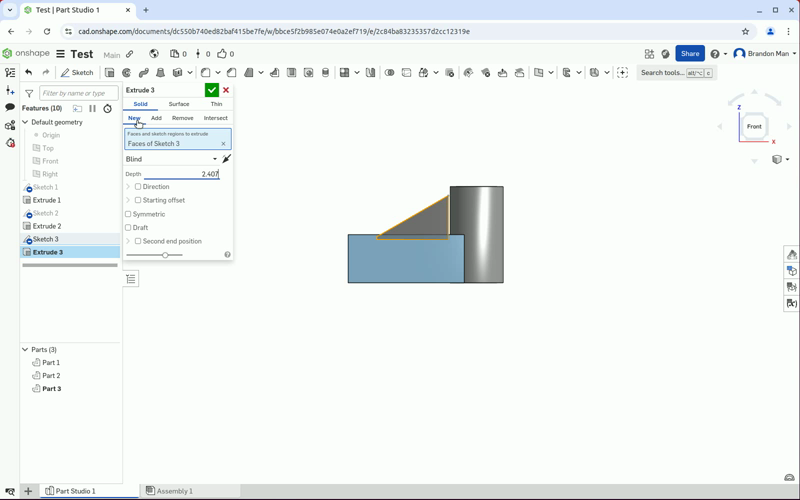
key(enter)
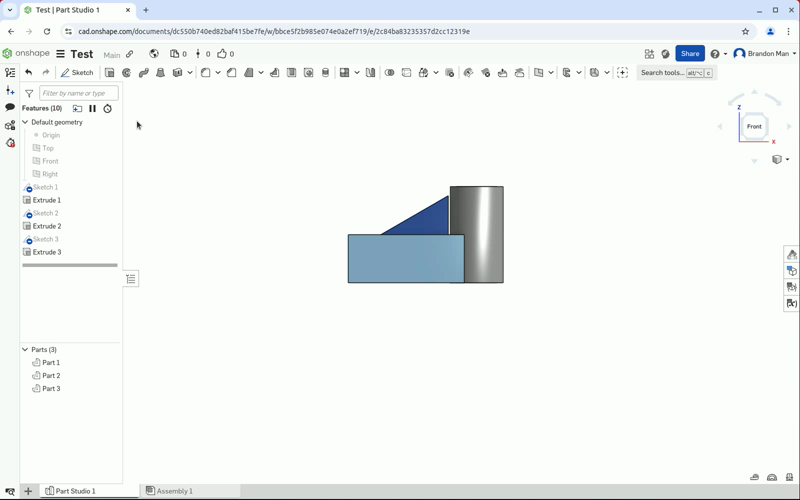
key(shift+h)
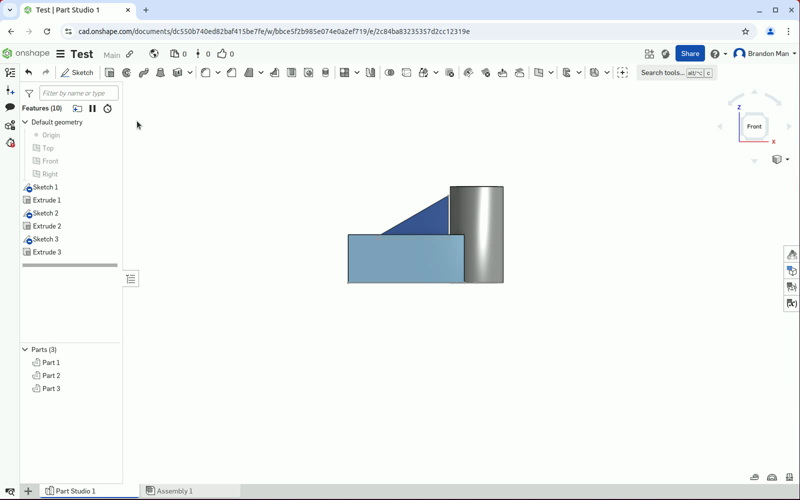
key(shift+h)
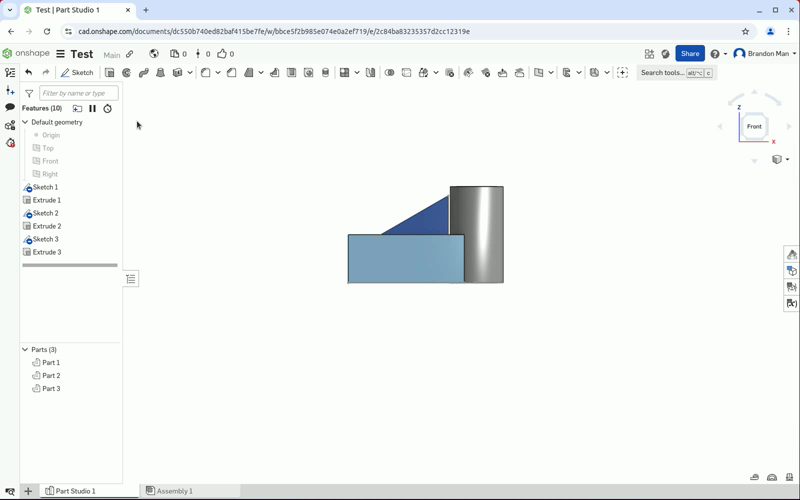
key(shift+7)
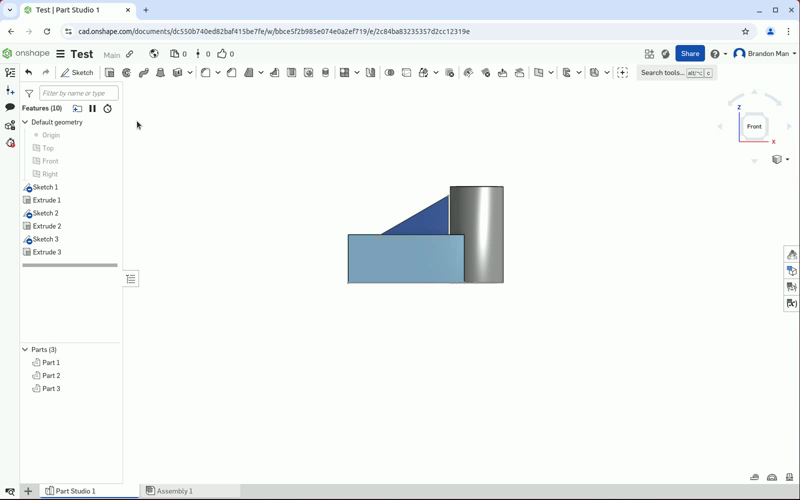
key(left, 2)
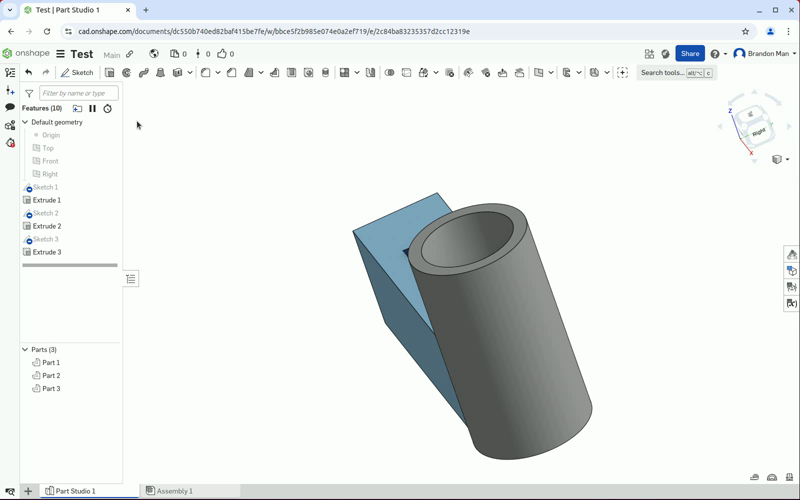
key(down, 2)
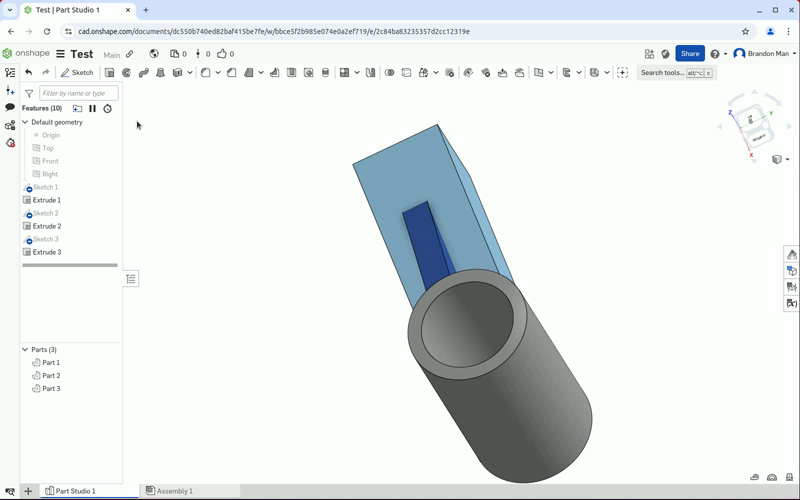
key(up, 2)
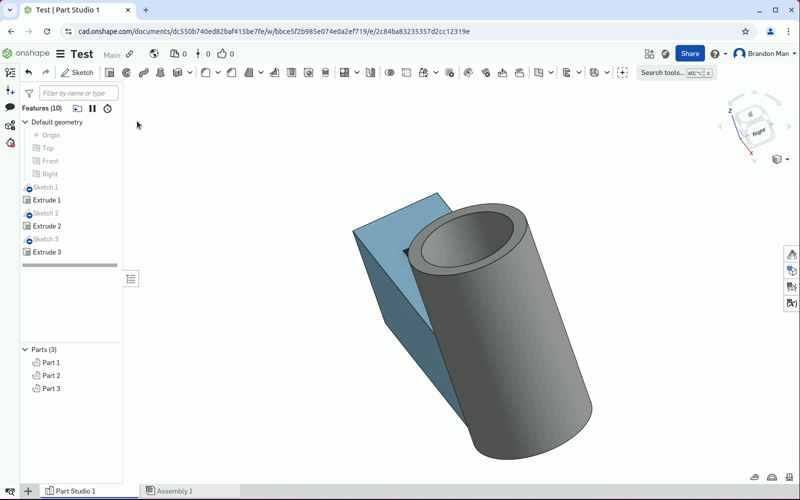
key(right, 2)
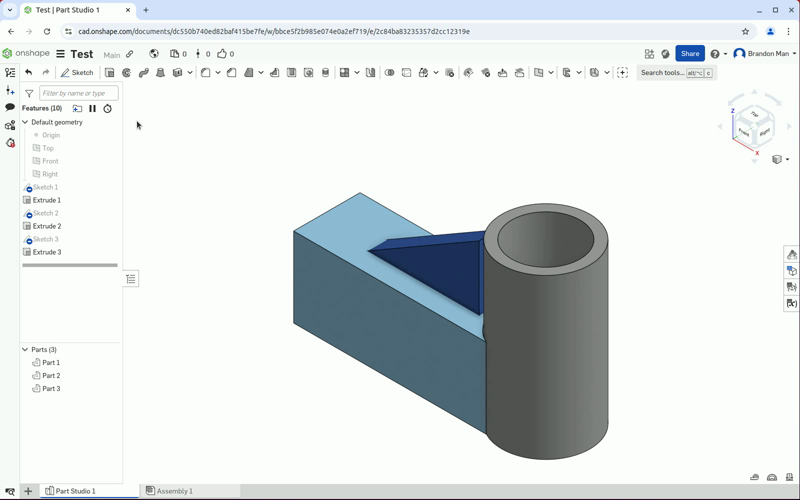
mouse_move(73, 189)
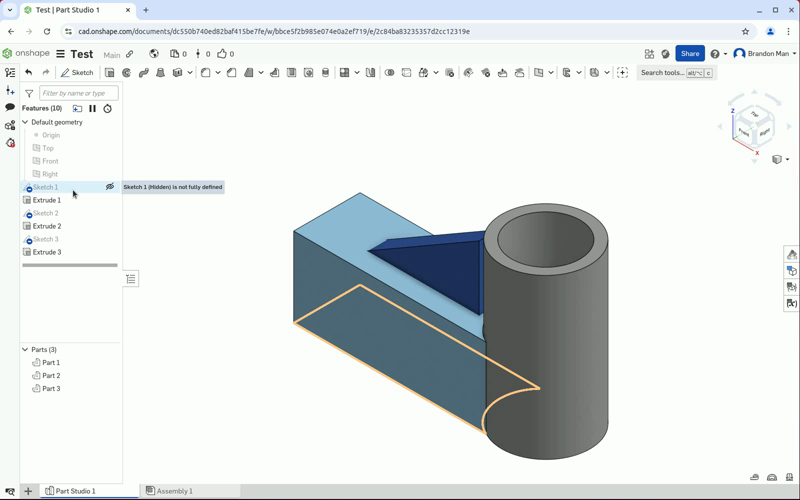
click(73, 189)